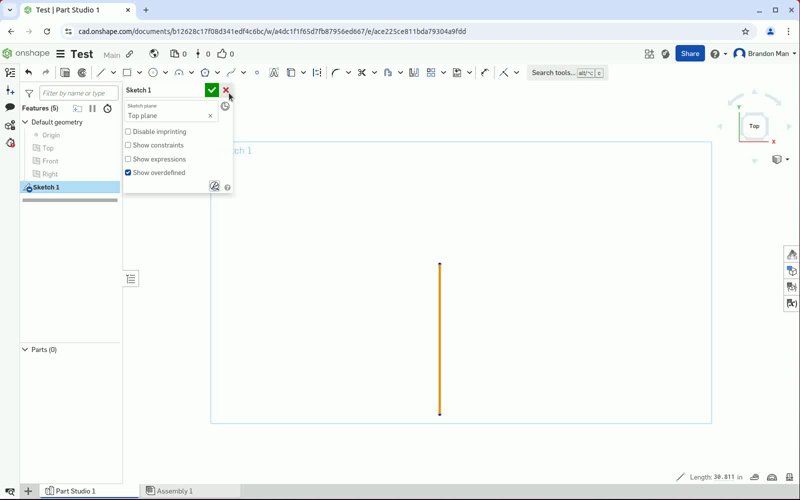
key(shift+h)
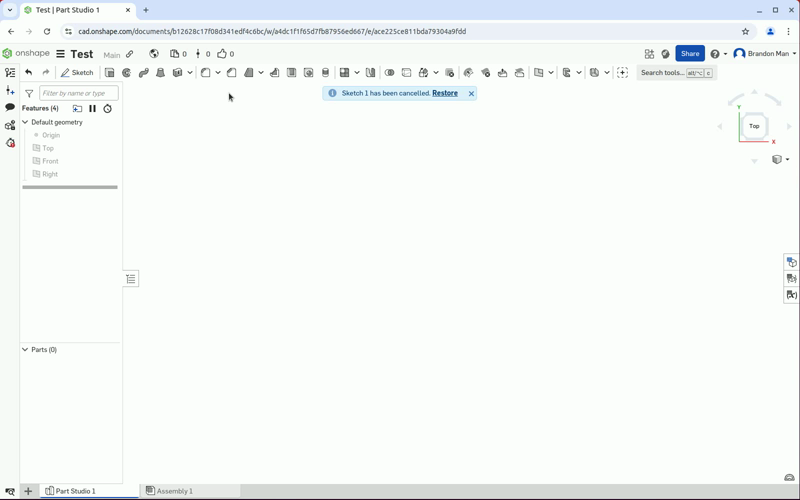
mouse_move(73, 352)
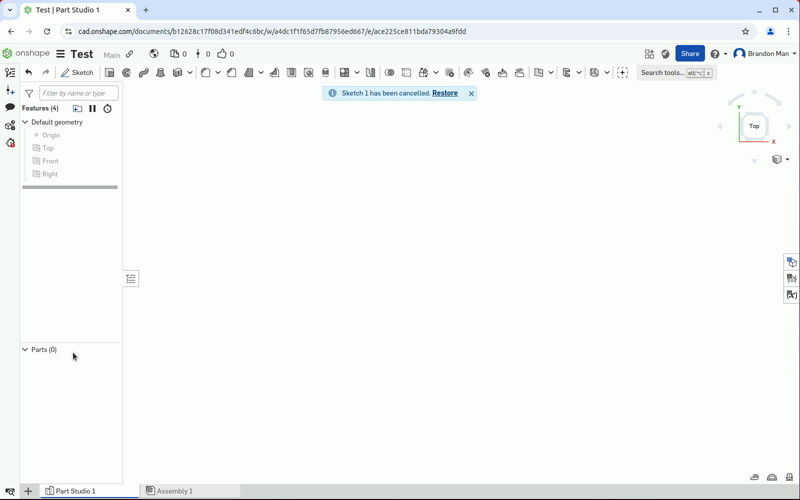
key(y)
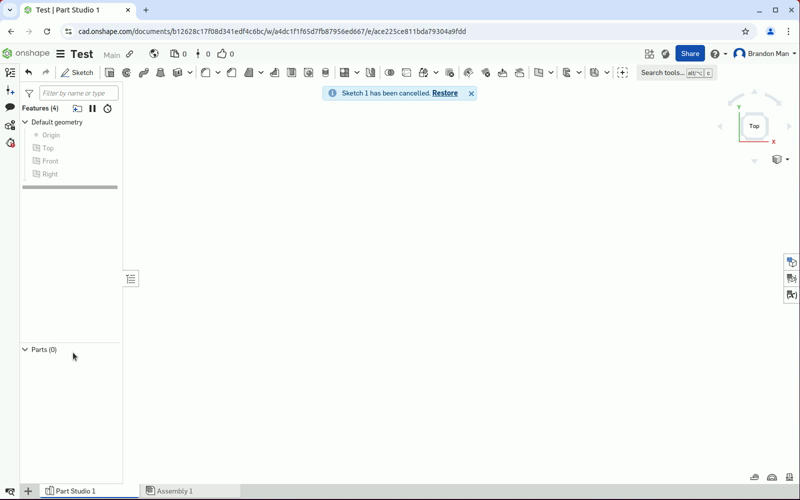
key(shift+p)
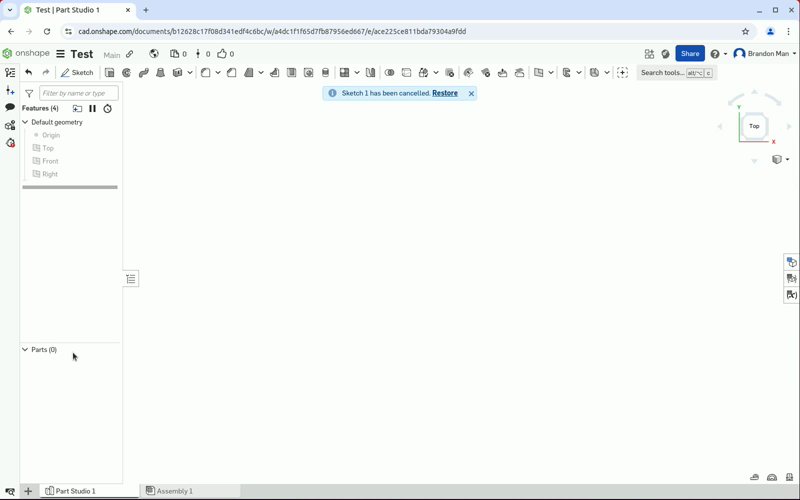
key(space)
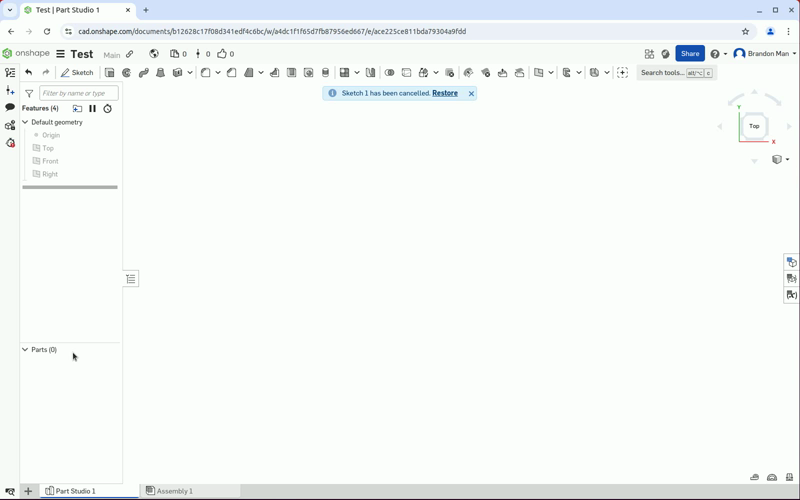
key_down(shift)
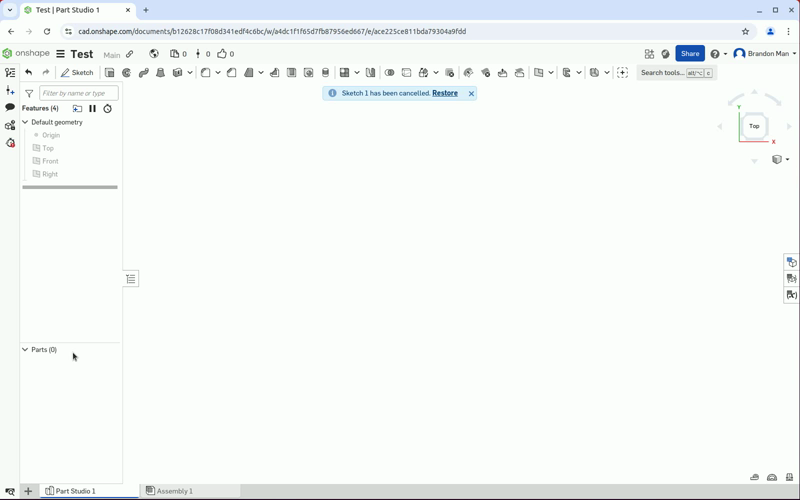
key(up)
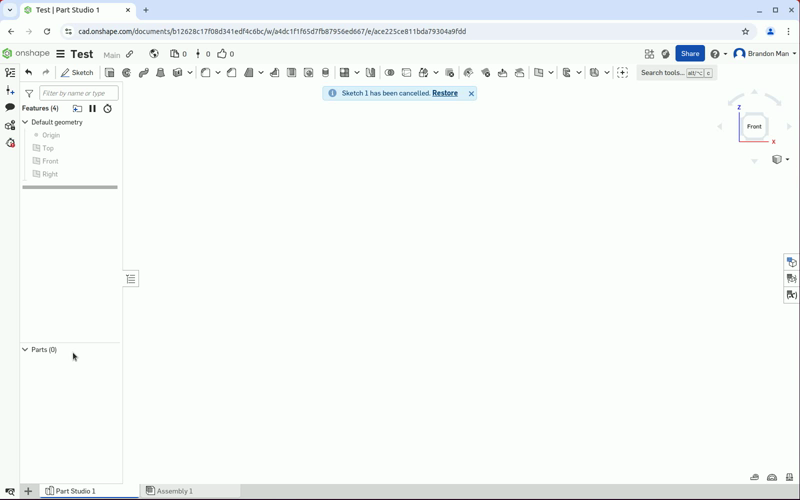
key_up(shift)
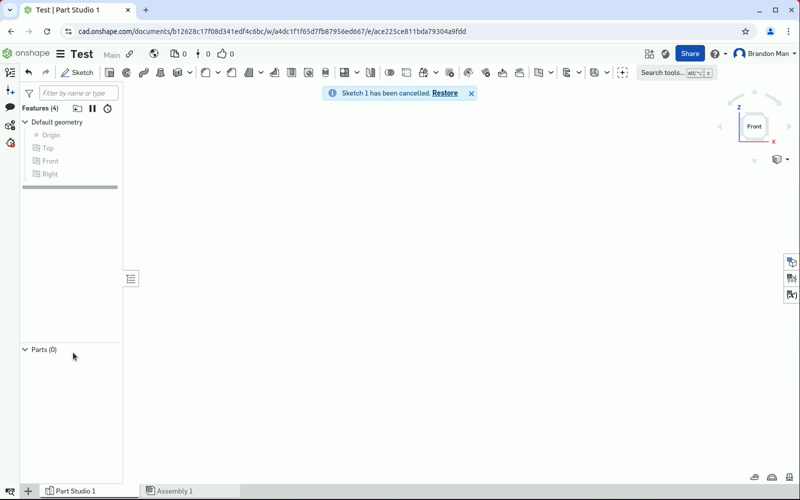
mouse_move(73, 352)
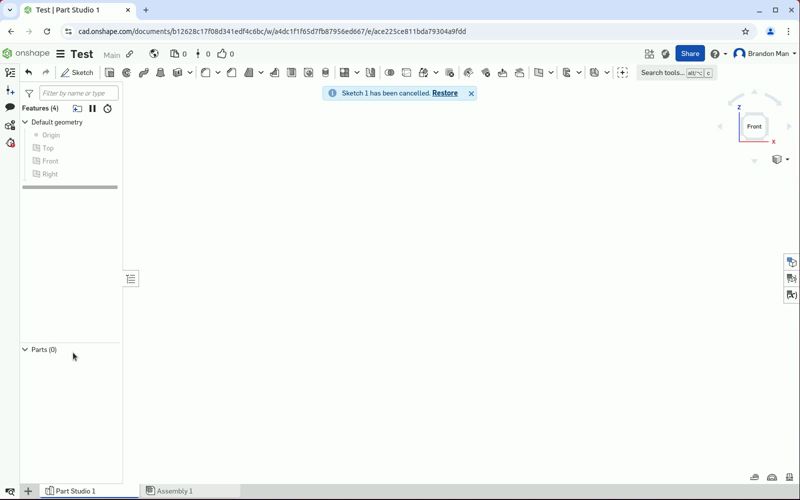
key(shift+y)
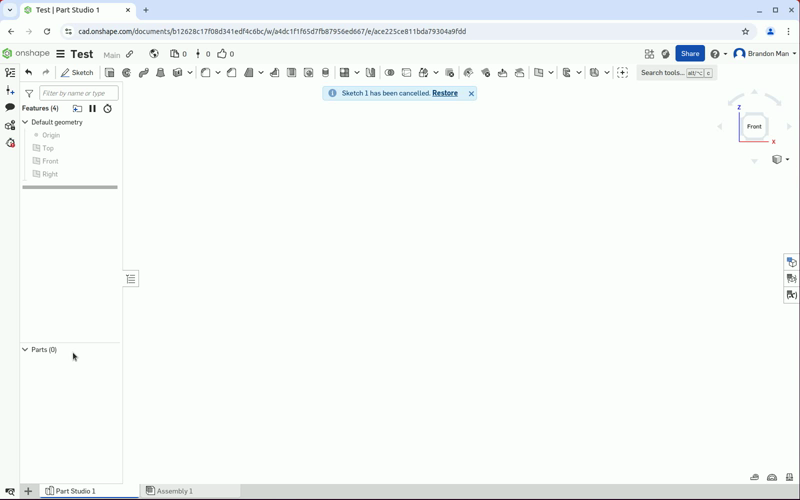
key(shift+s)
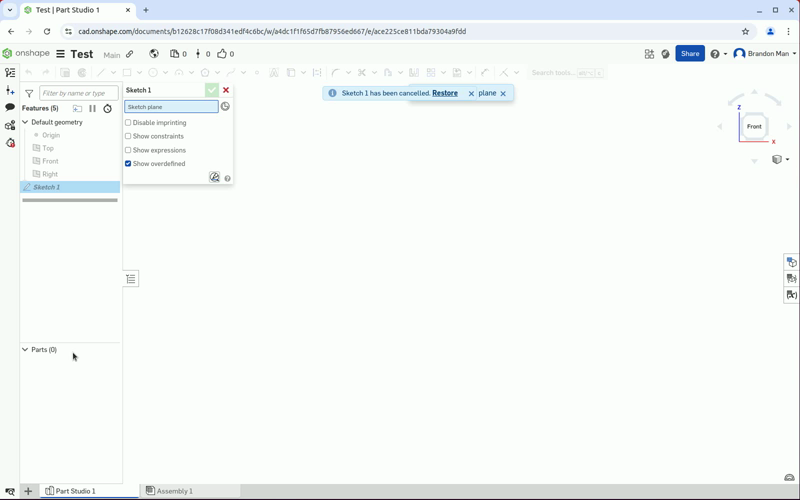
mouse_move(73, 163)
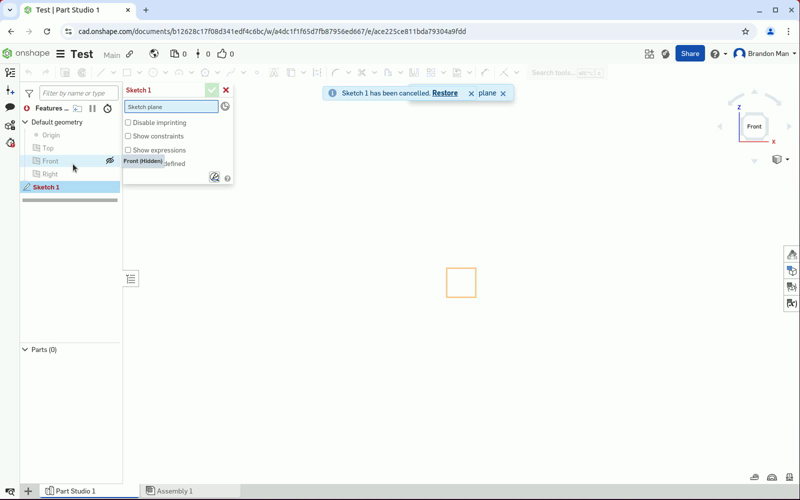
click(73, 163)
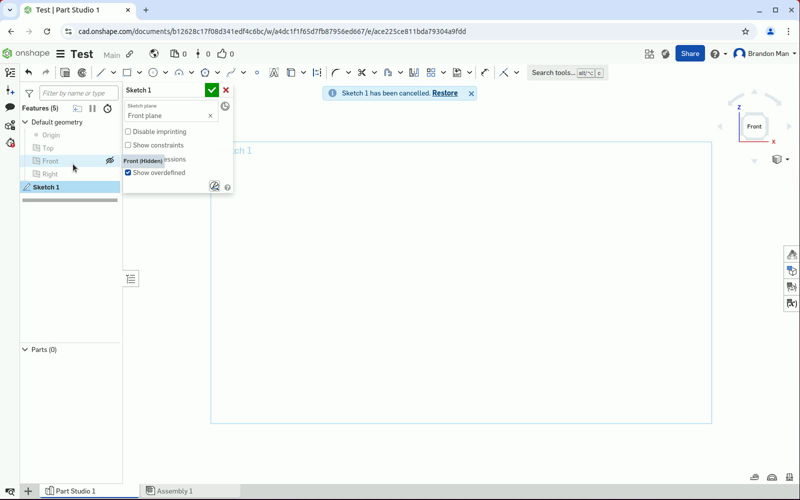
mouse_move(73, 352)
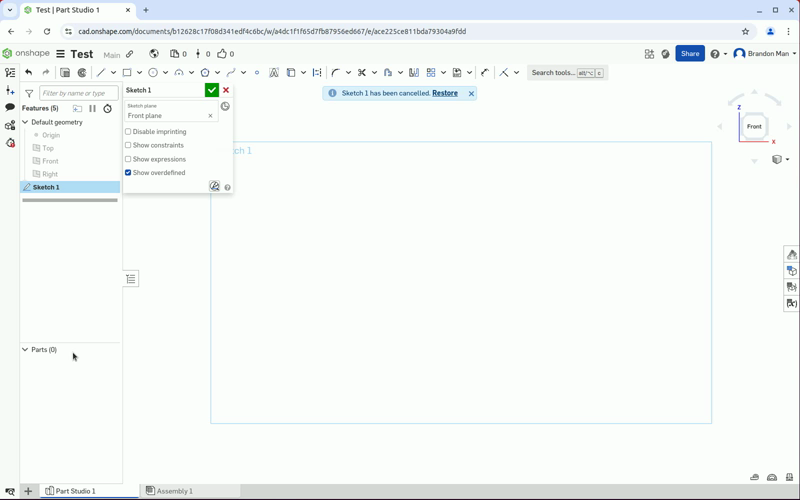
key(y)
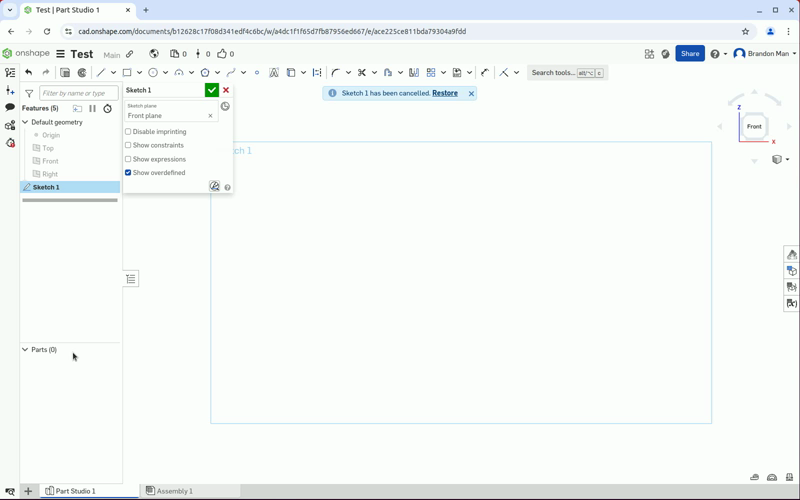
key(l)
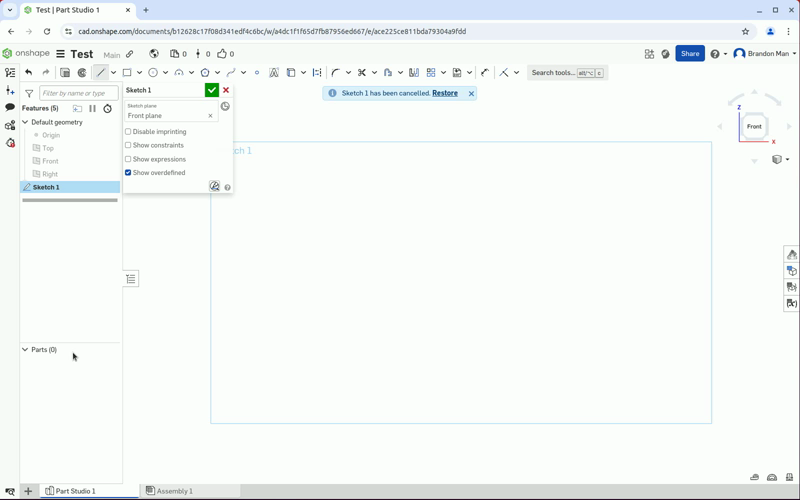
key_down(shift)
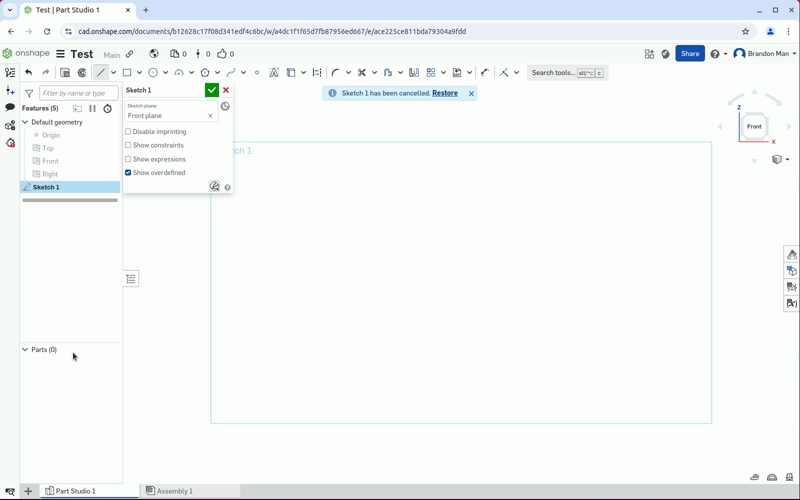
mouse_move(456, 319)
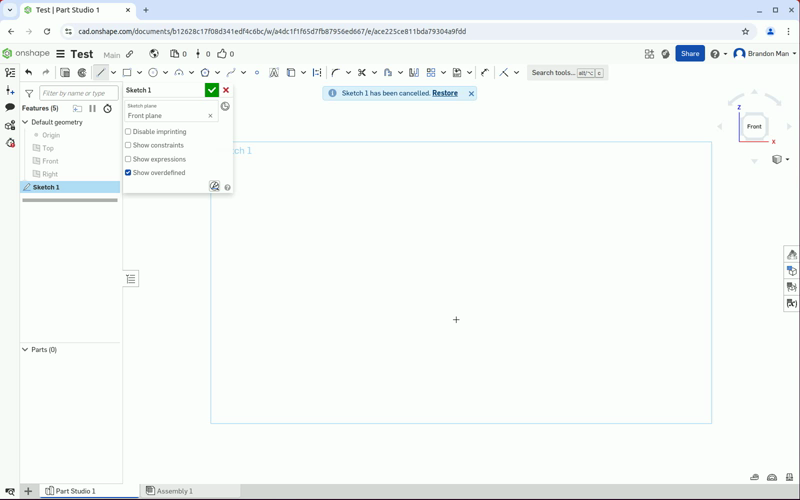
click(456, 319)
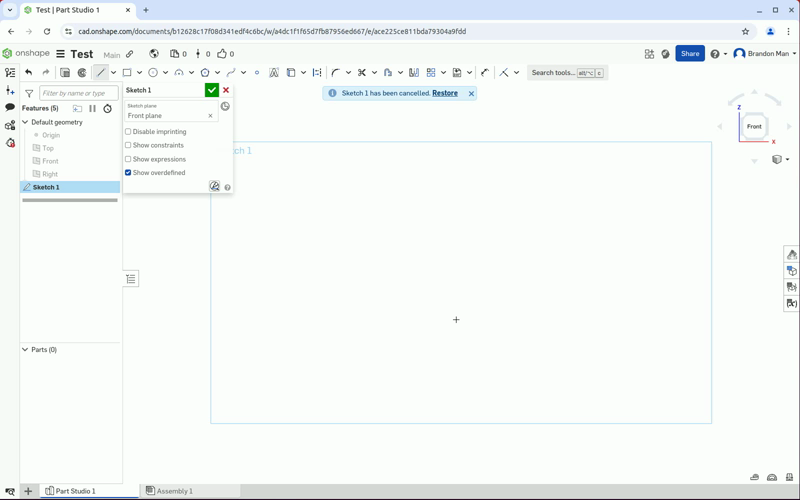
key_up(shift)
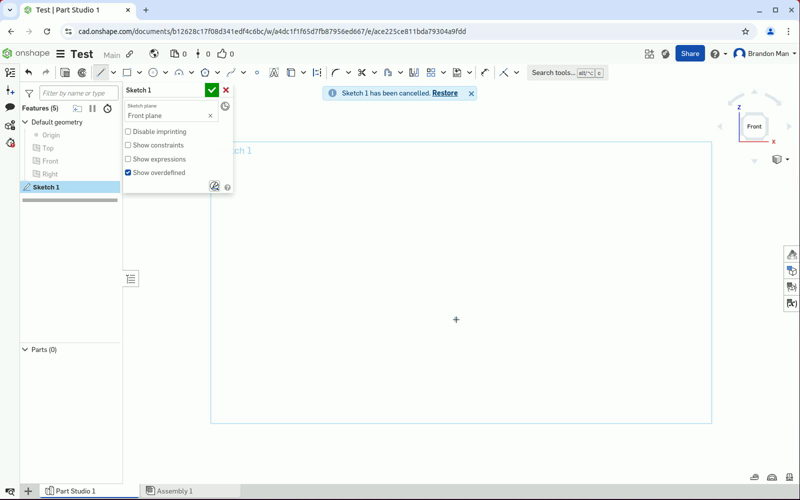
key_down(shift)
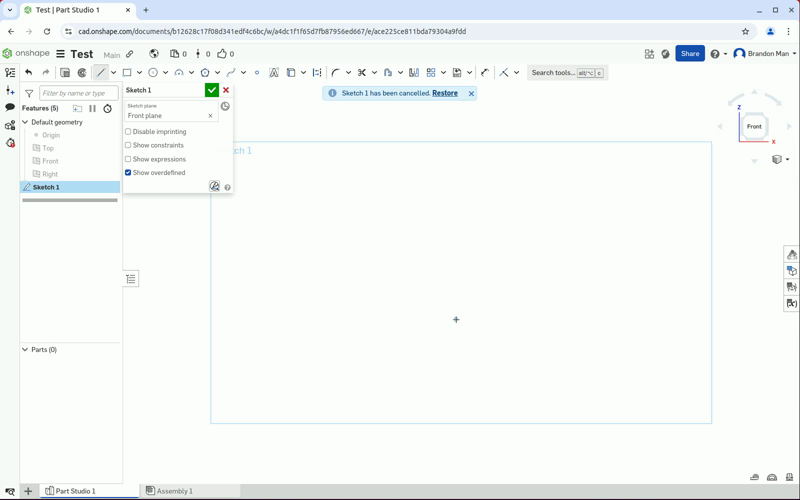
mouse_move(531, 319)
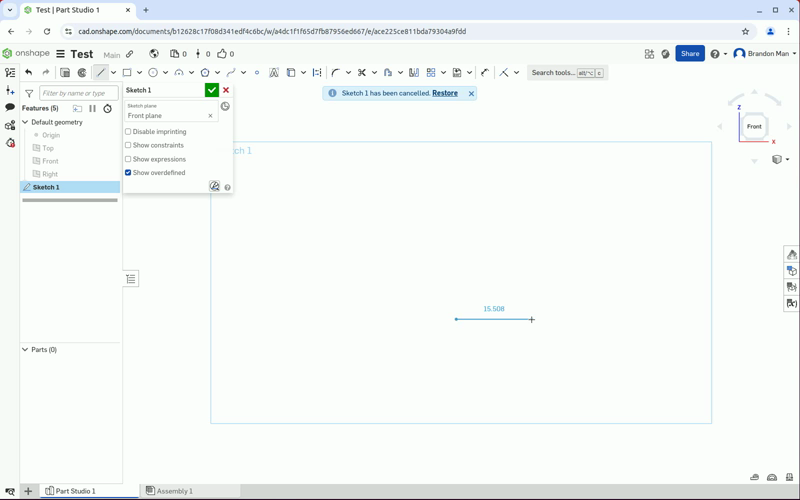
click(531, 319)
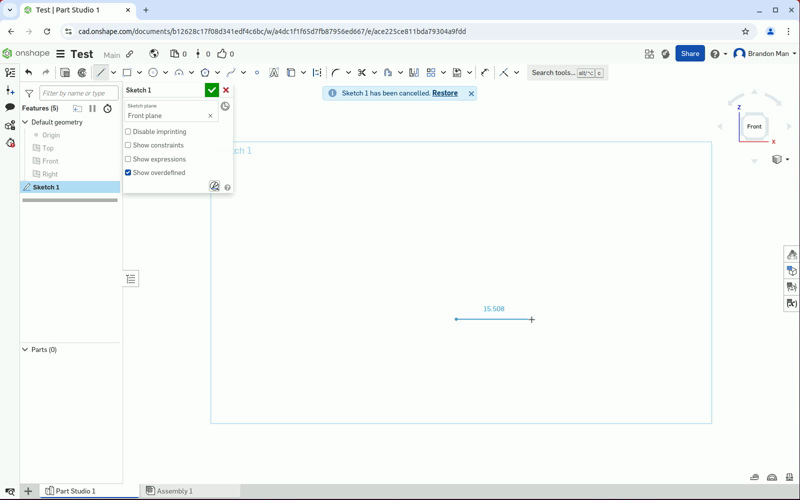
key_up(shift)
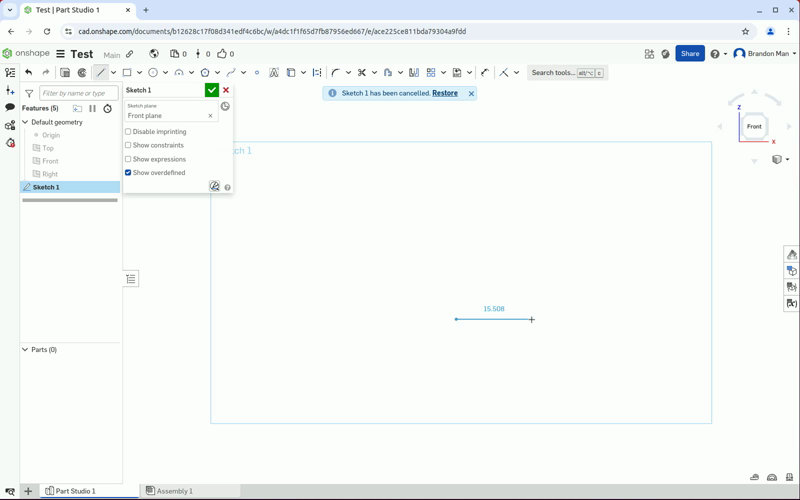
key_down(shift)
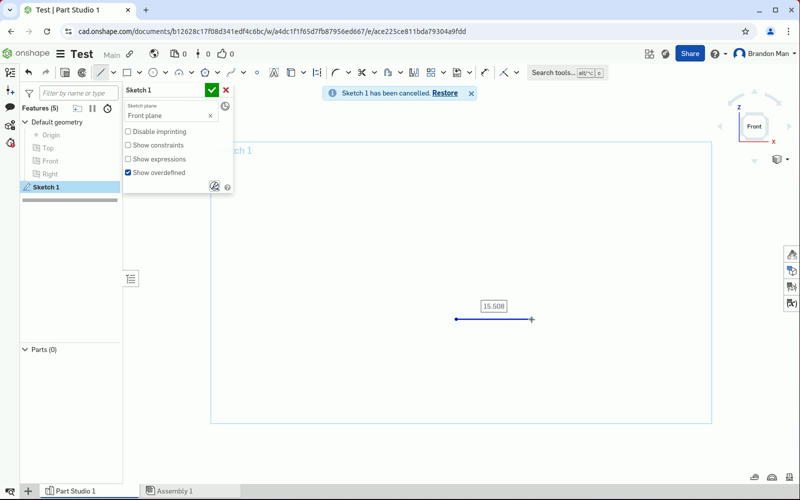
mouse_move(531, 243)
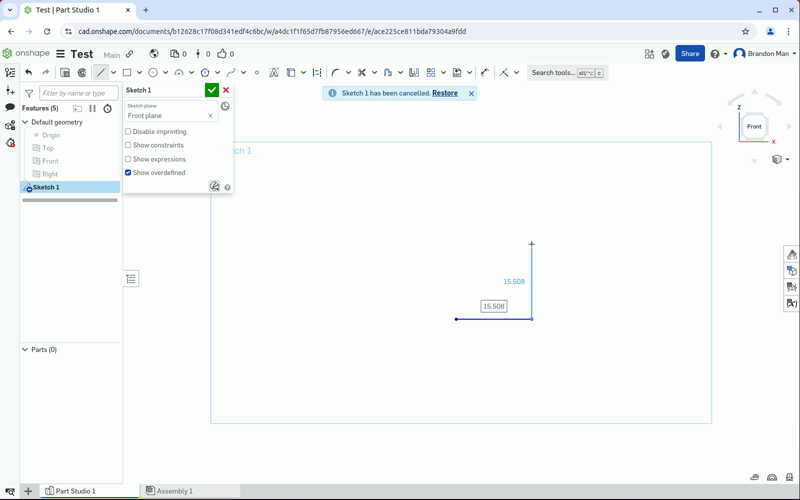
click(531, 243)
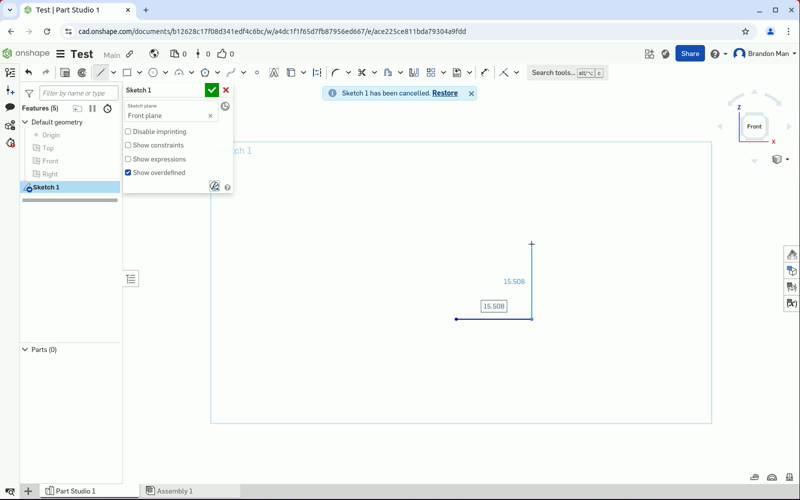
key_up(shift)
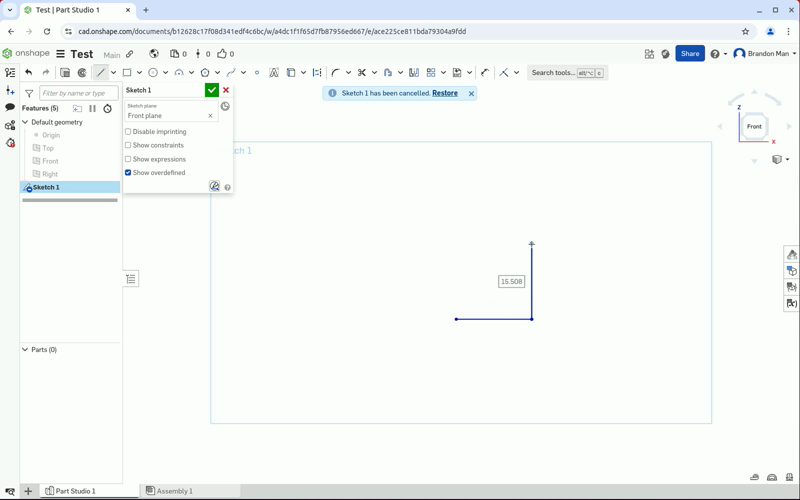
key_down(shift)
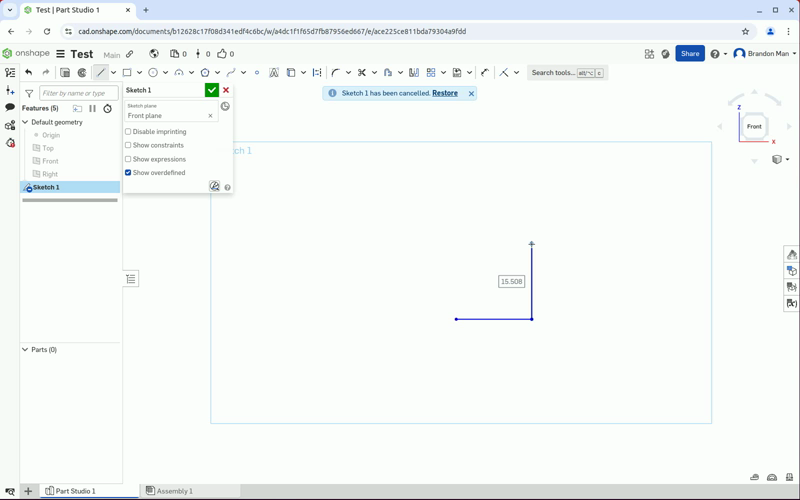
mouse_move(456, 243)
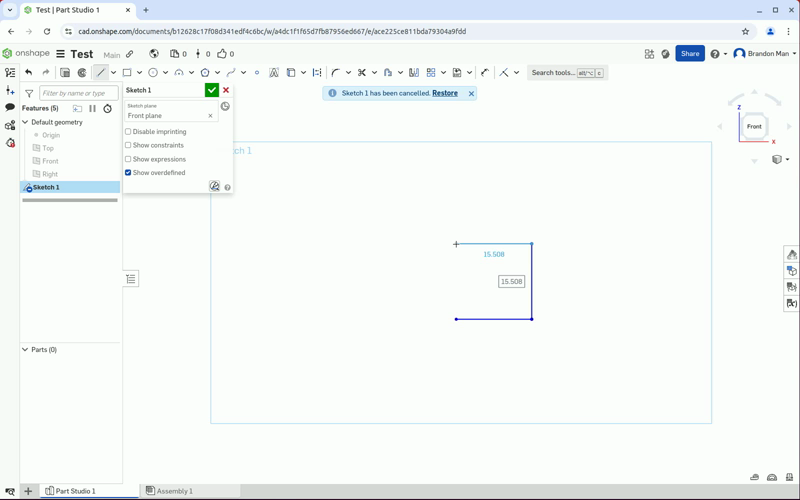
click(456, 243)
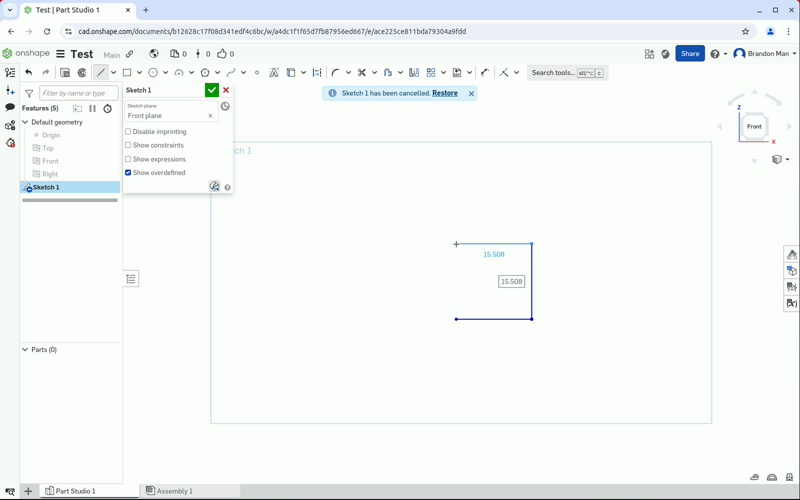
key_up(shift)
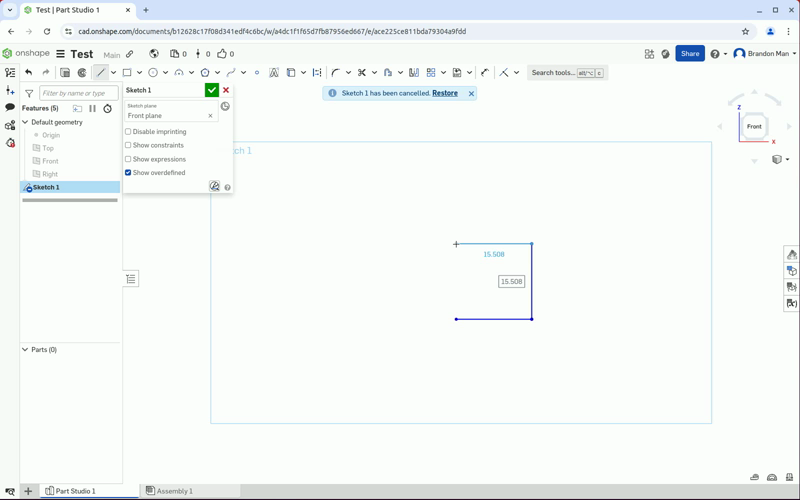
key_down(shift)
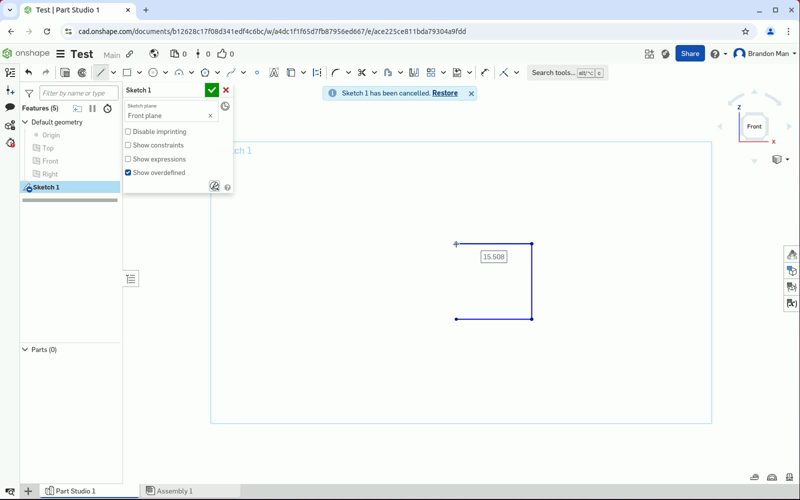
mouse_move(456, 319)
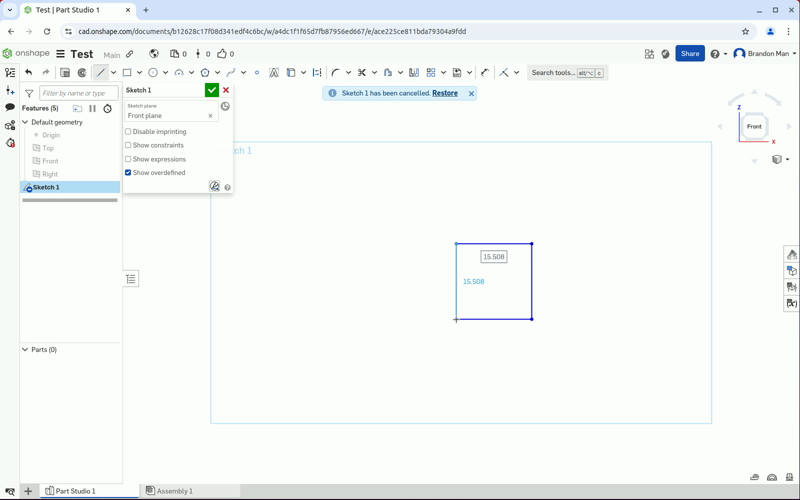
key_up(shift)
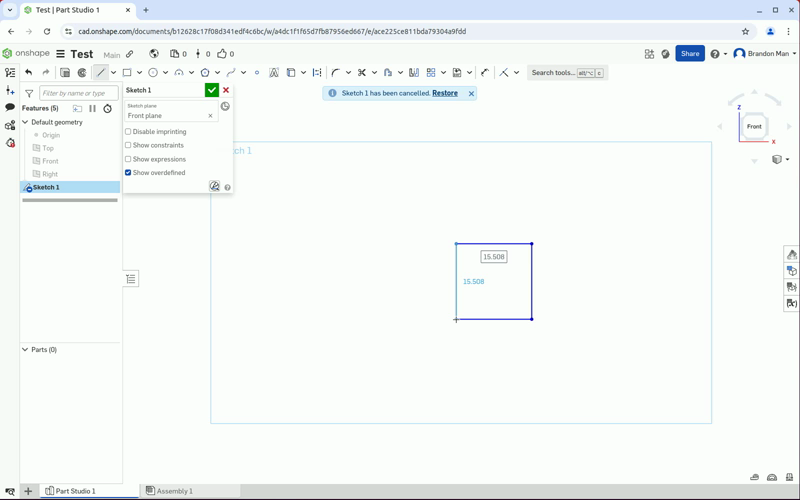
click(456, 319)
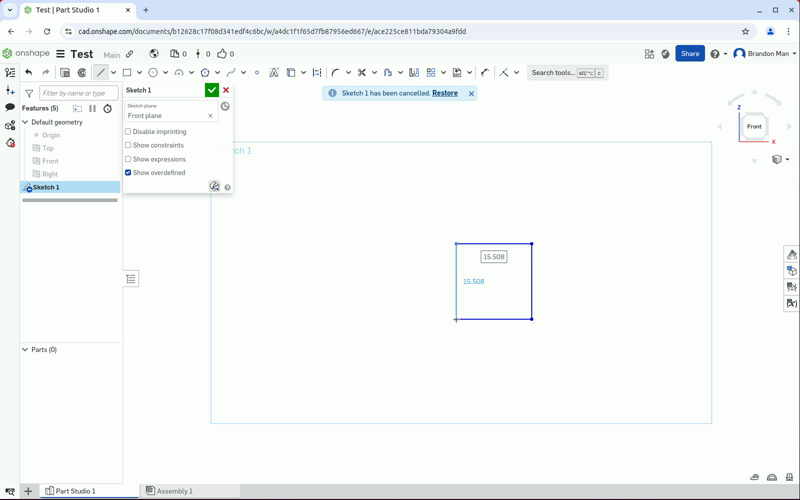
key(esc)
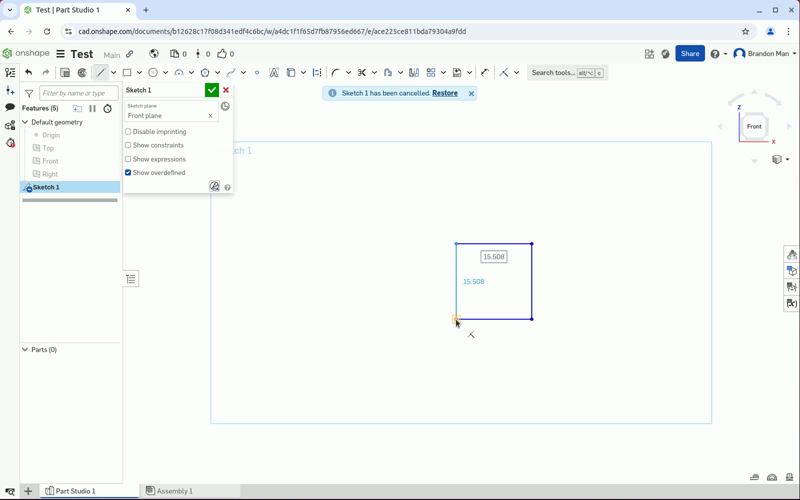
mouse_move(466, 265)
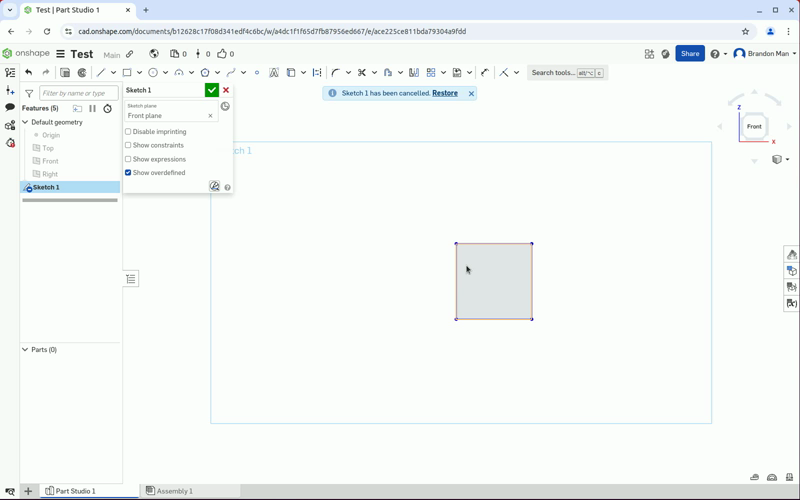
click(466, 265)
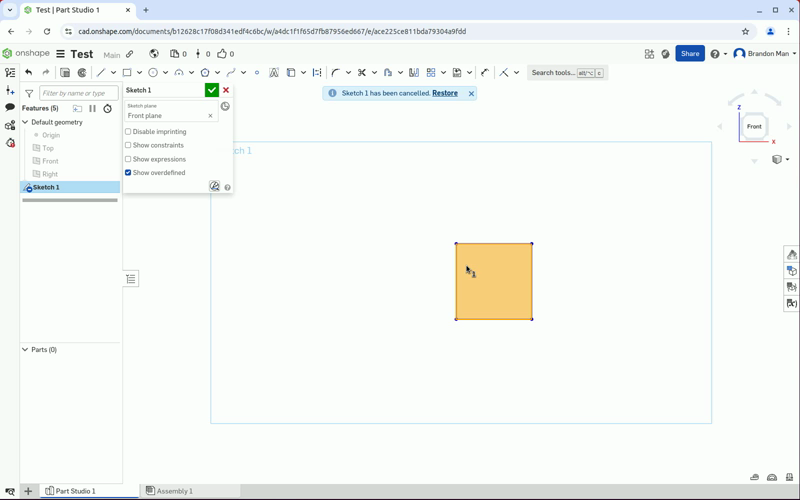
mouse_move(73, 352)
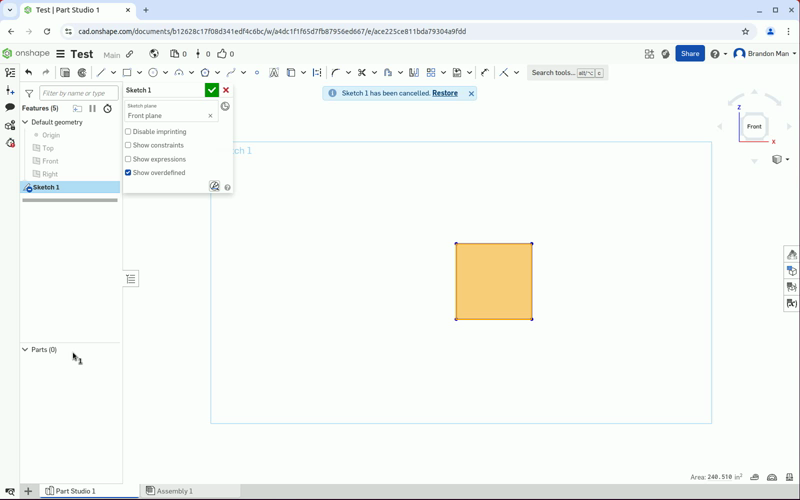
key(shift+y)
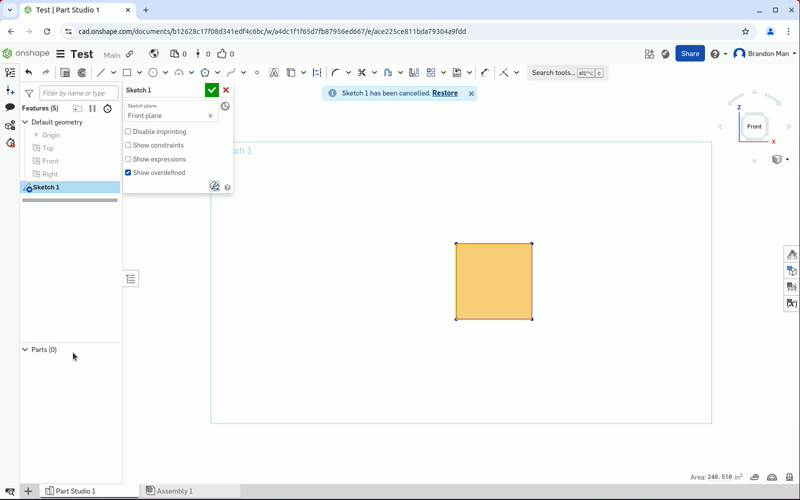
key(shift+e)
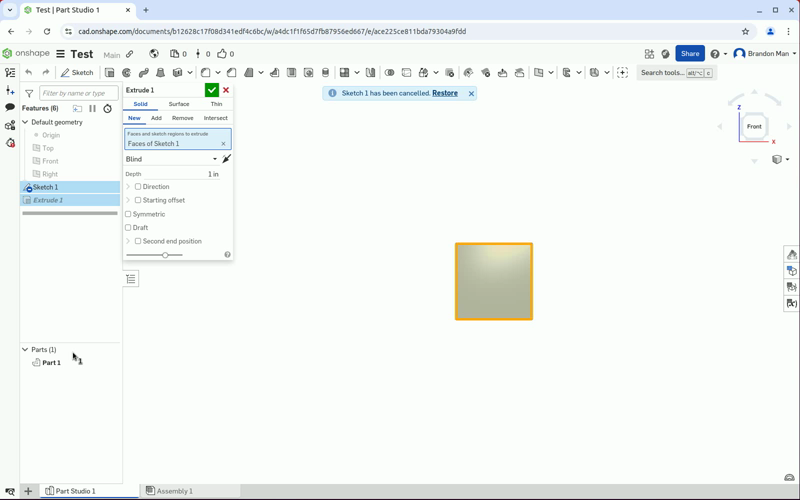
mouse_move(143, 106)
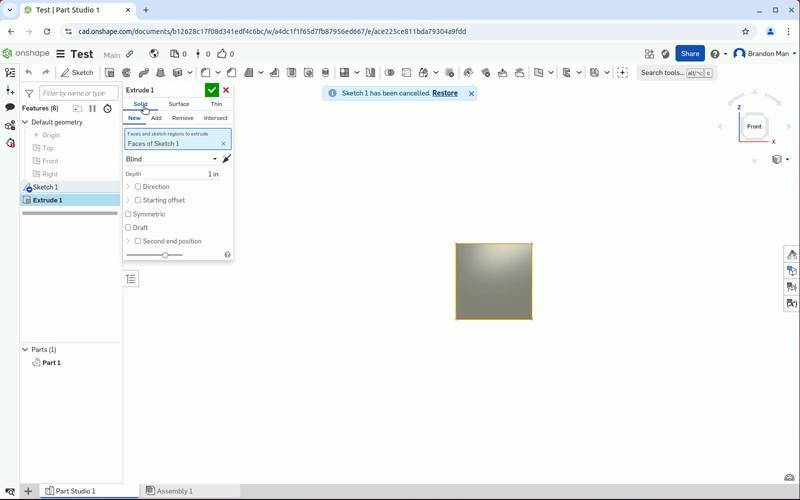
click(143, 106)
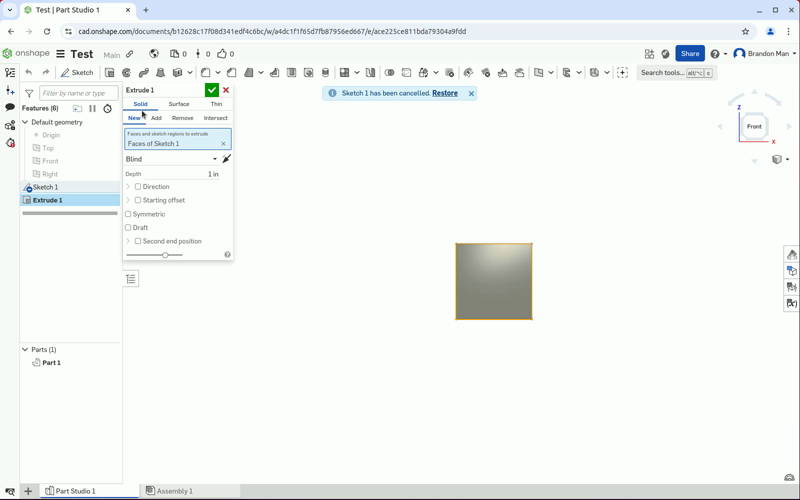
mouse_move(137, 120)
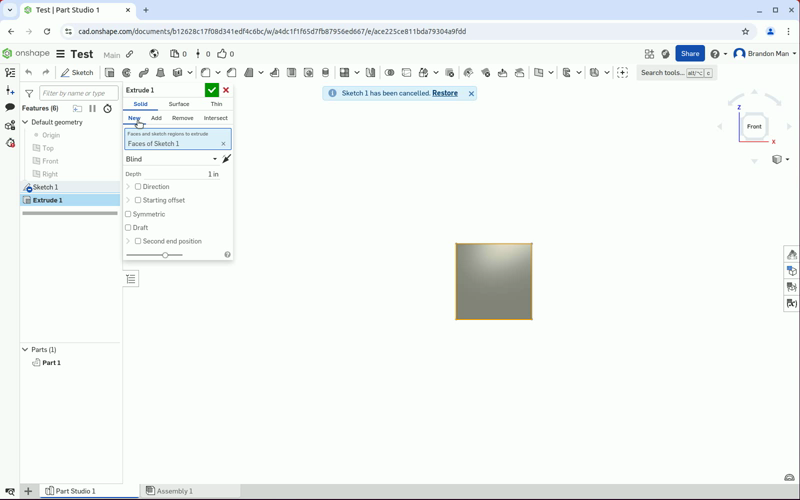
click(137, 120)
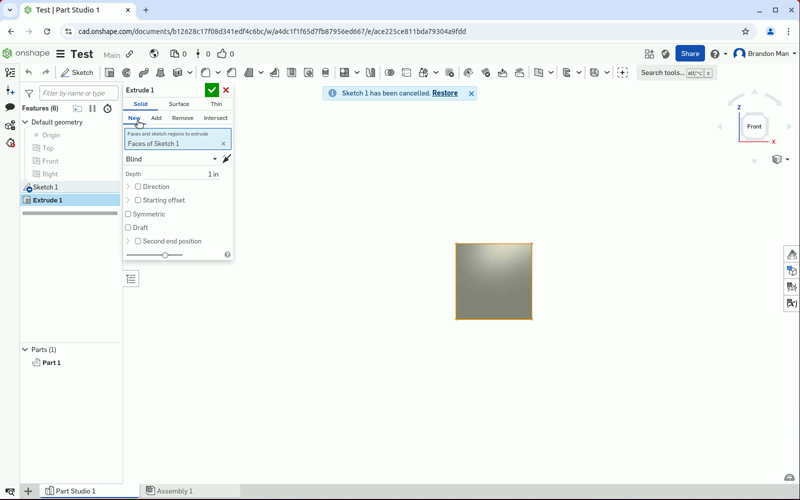
key(tab, 4)
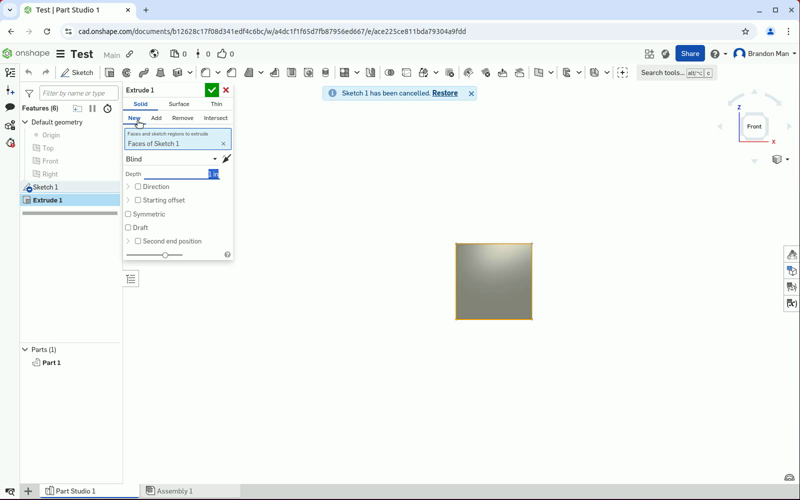
text(15.405)
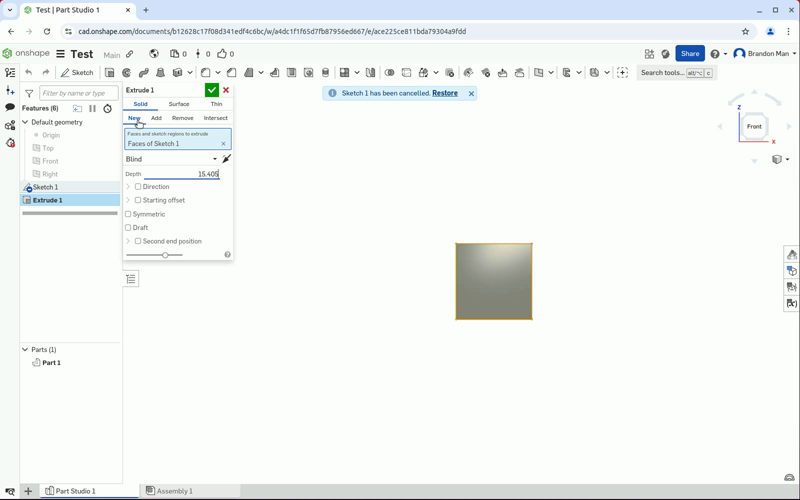
key(enter)
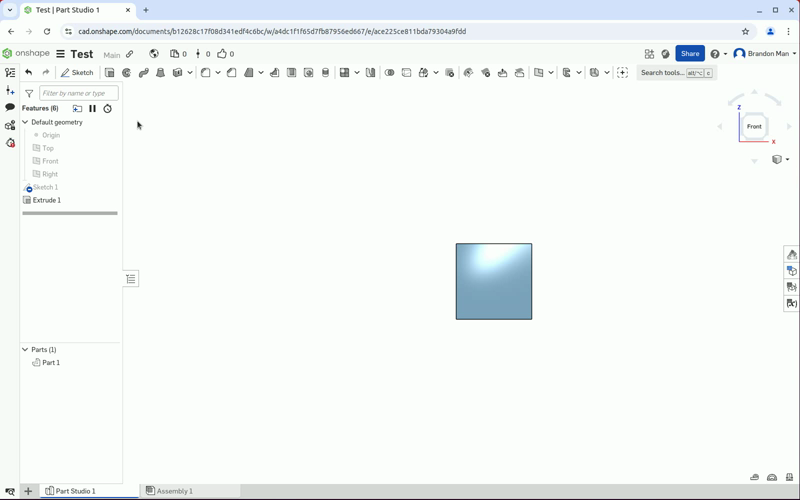
key(shift+h)
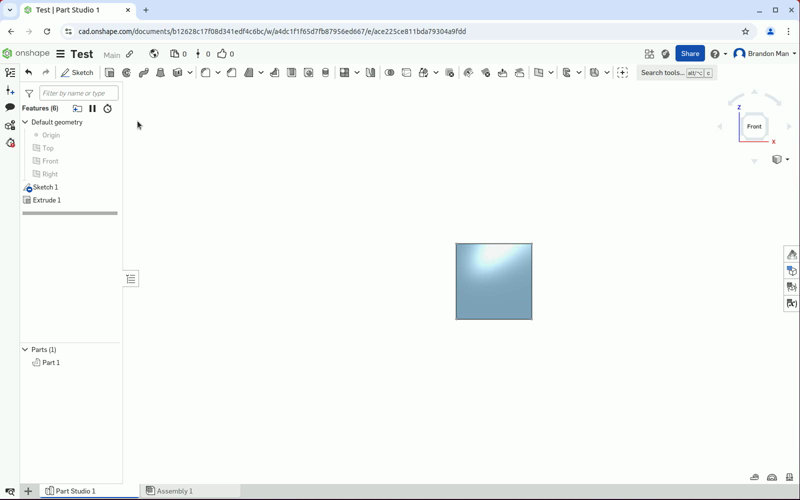
key(shift+h)
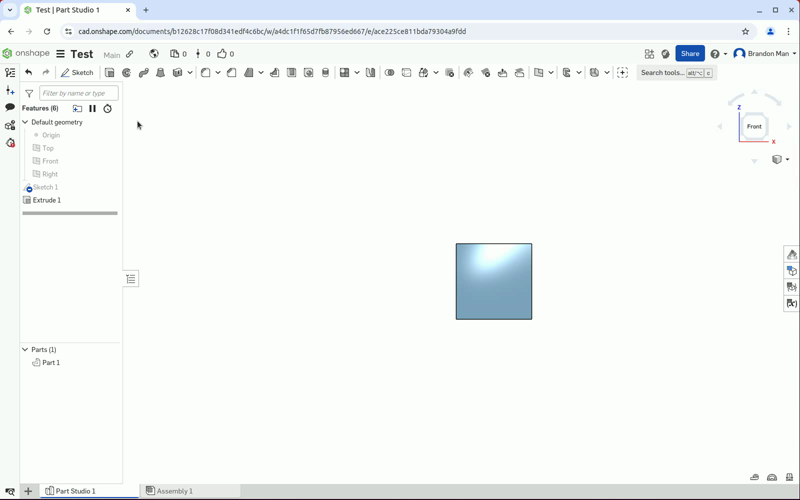
mouse_move(73, 189)
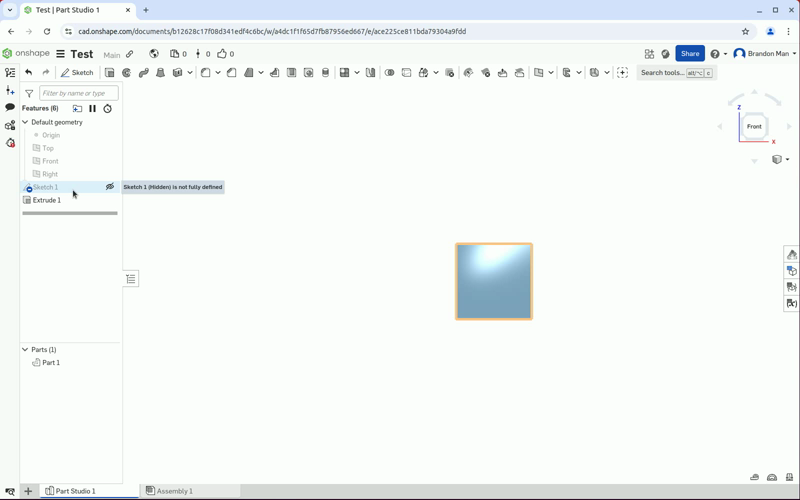
click(73, 189)
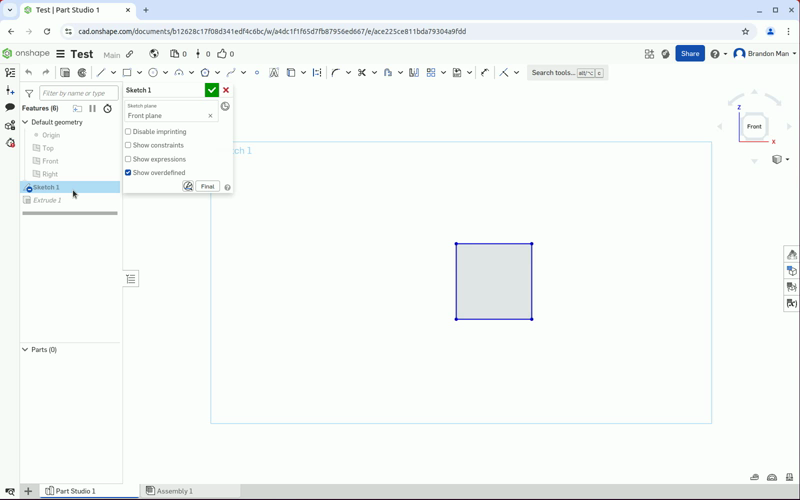
mouse_move(229, 92)
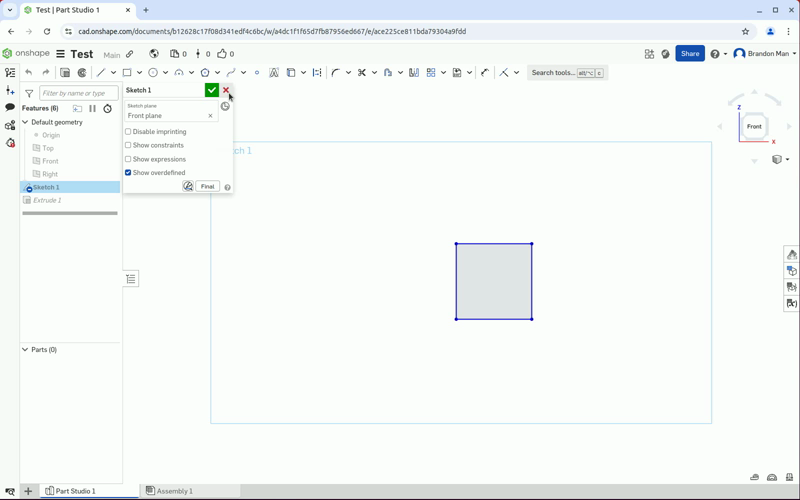
click(229, 92)
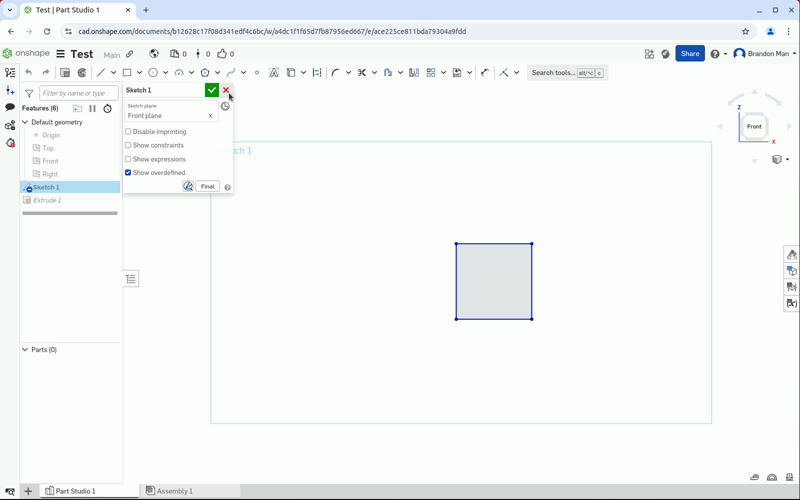
key(shift+s)
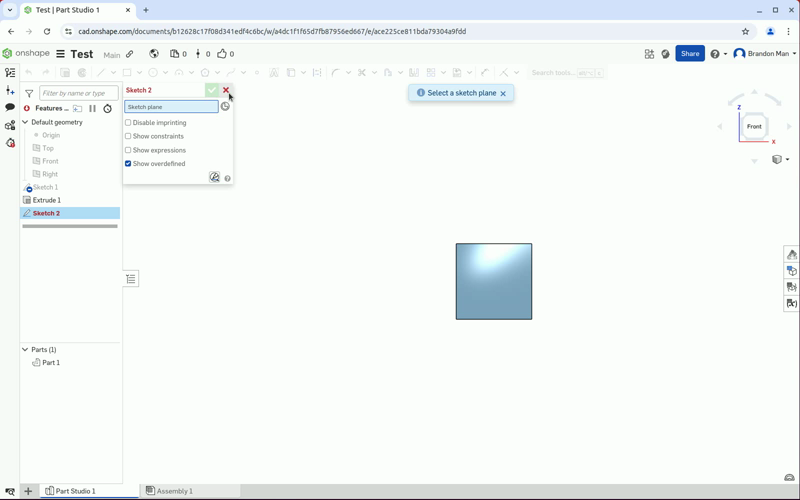
mouse_move(73, 163)
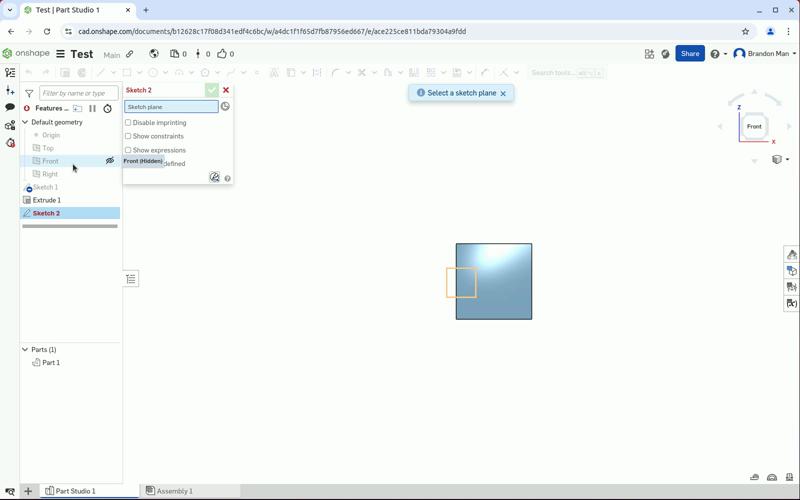
click(73, 163)
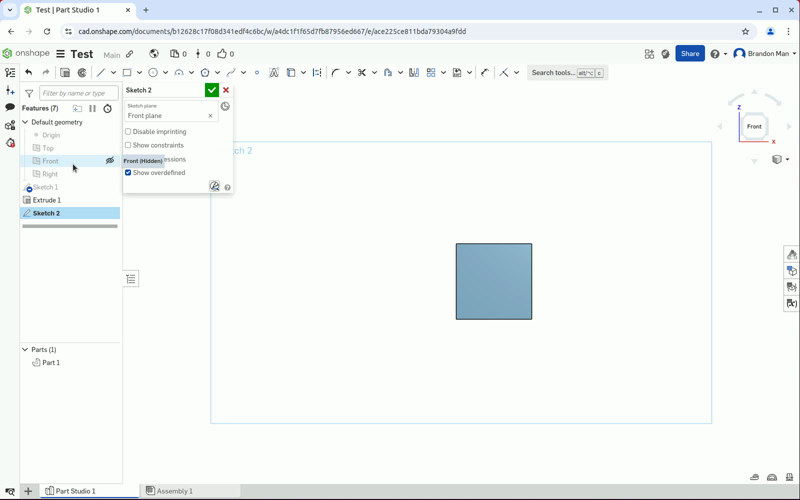
mouse_move(73, 352)
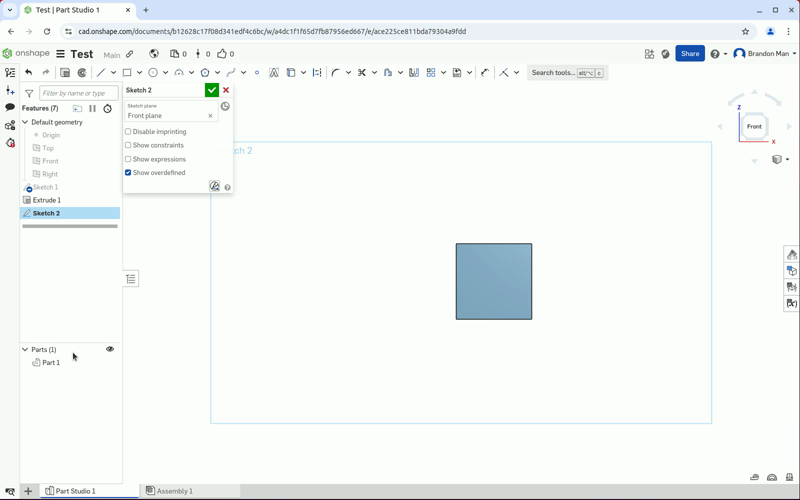
key(y)
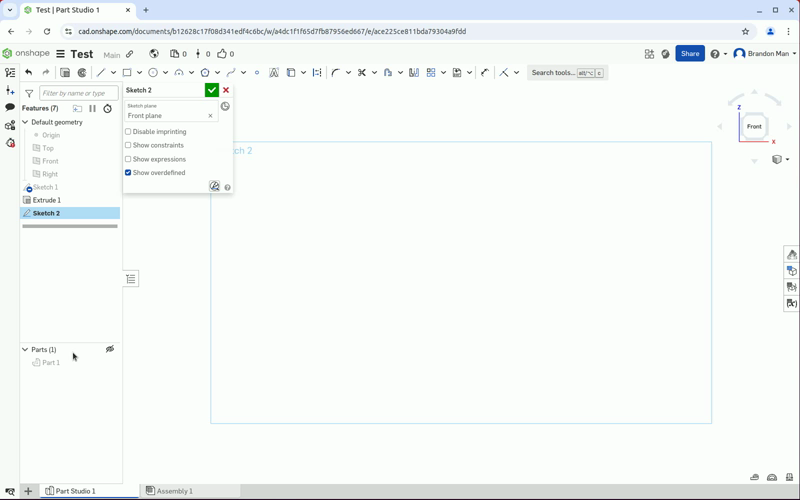
key(c)
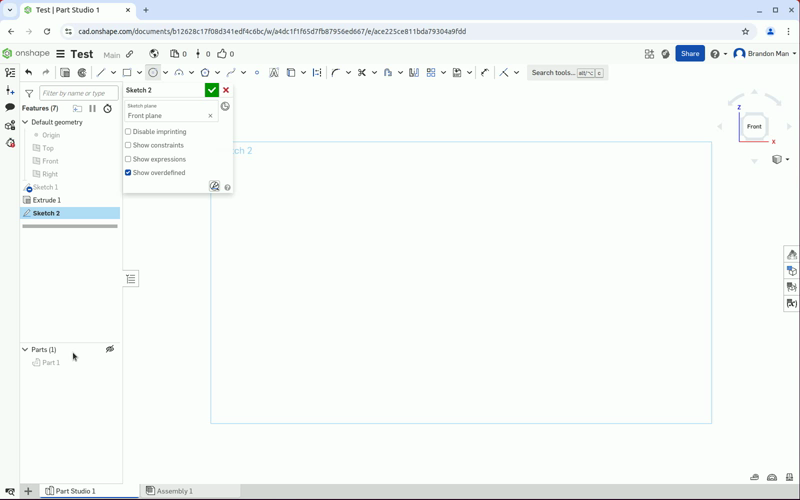
key_down(shift)
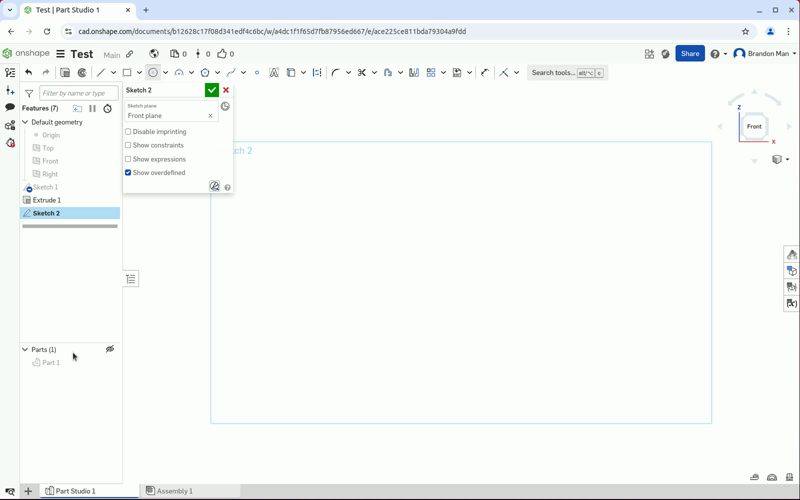
mouse_move(493, 282)
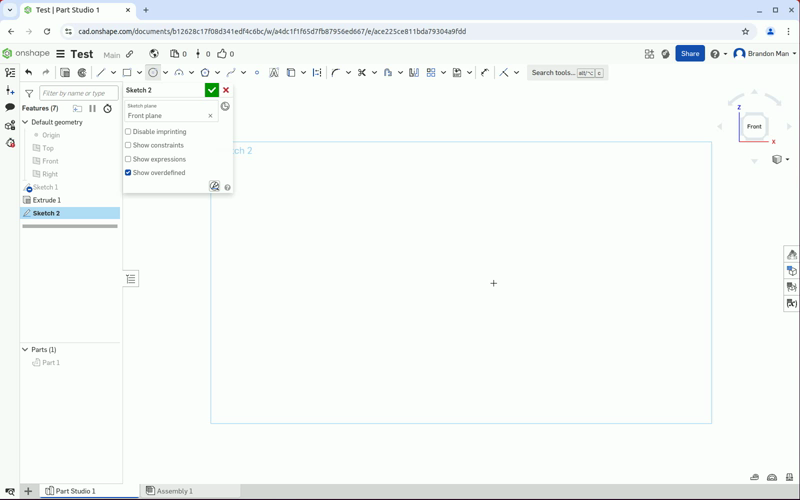
click(493, 282)
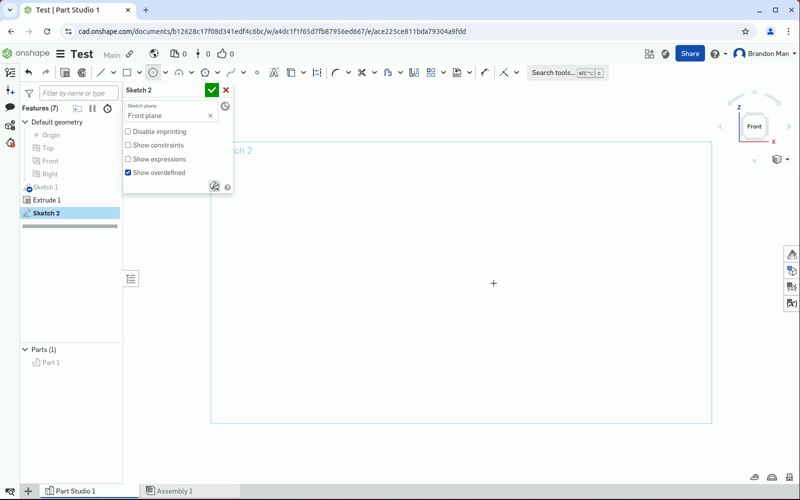
key_up(shift)
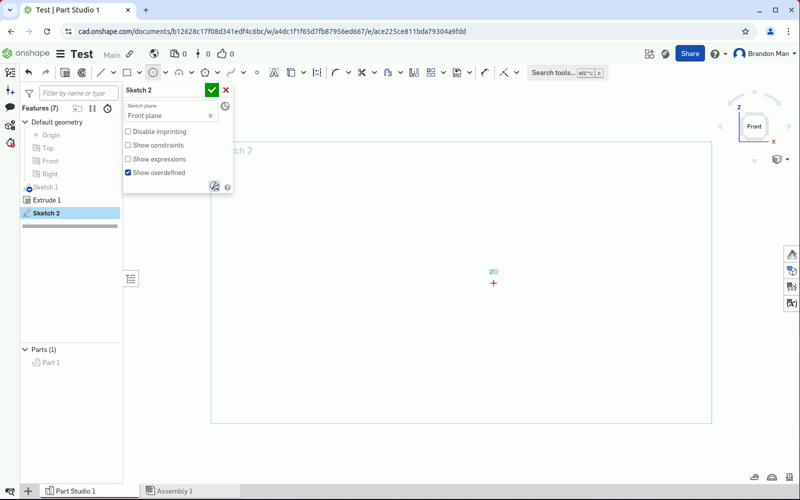
mouse_move(514, 282)
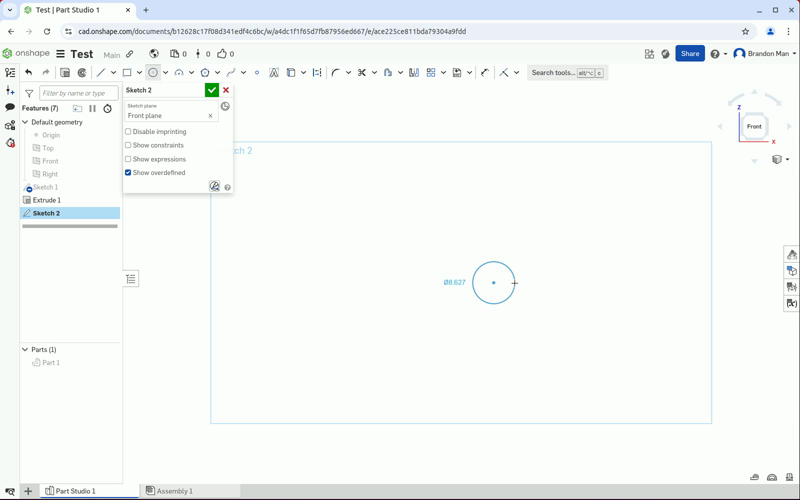
click(514, 282)
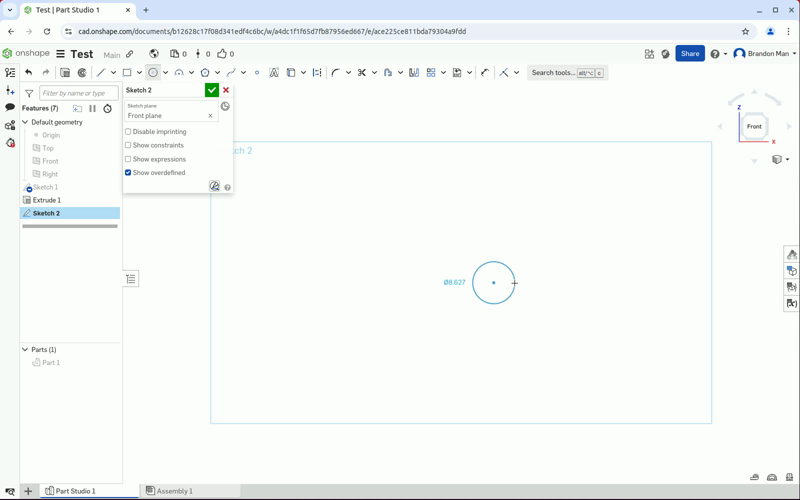
key(esc)
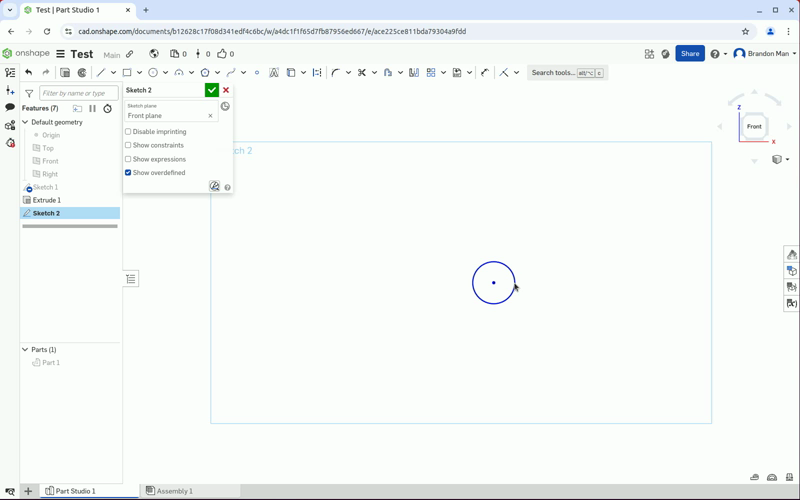
mouse_move(486, 291)
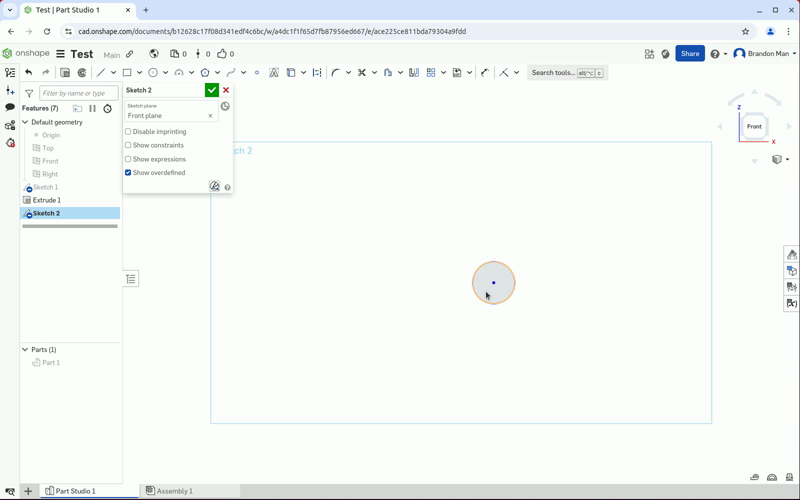
scroll(6)
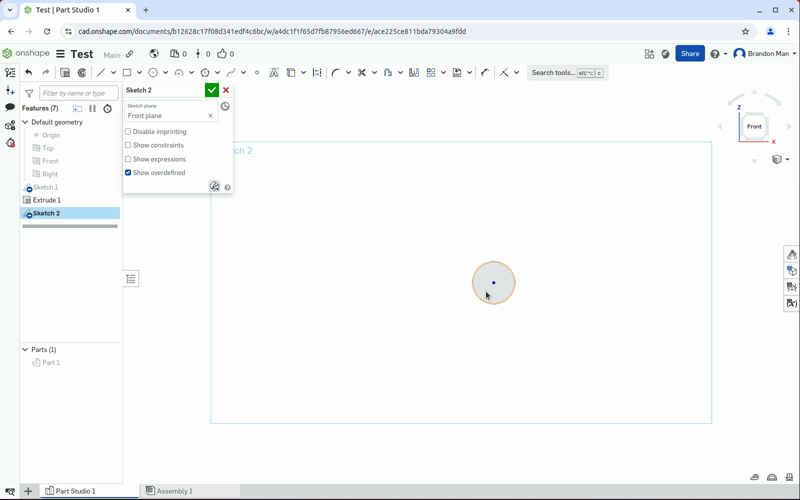
scroll(6)
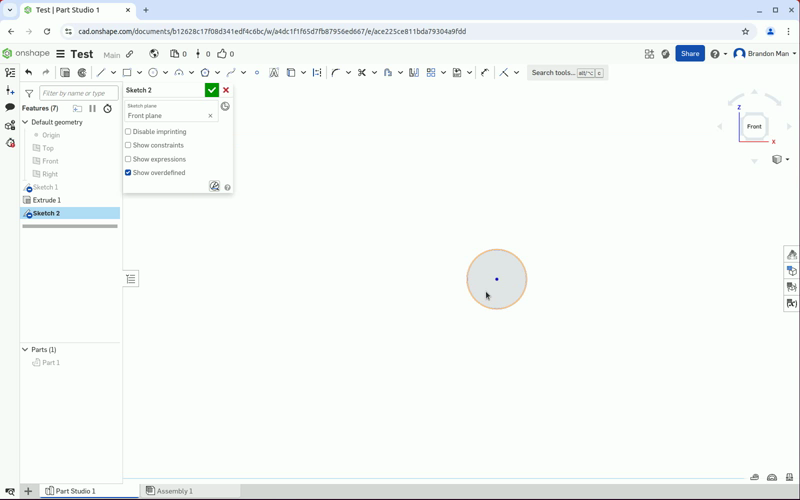
scroll(6)
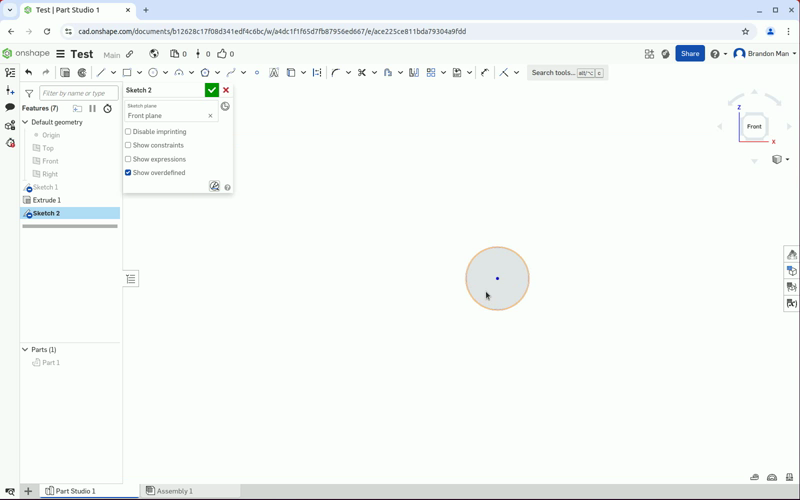
scroll(6)
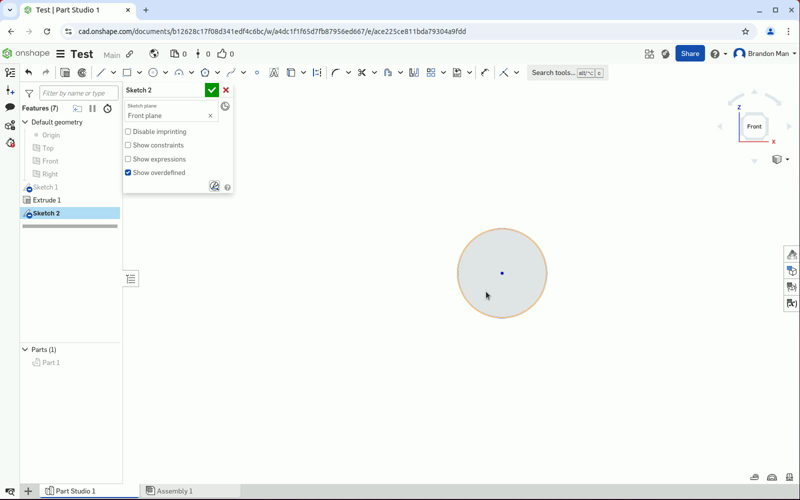
scroll(6)
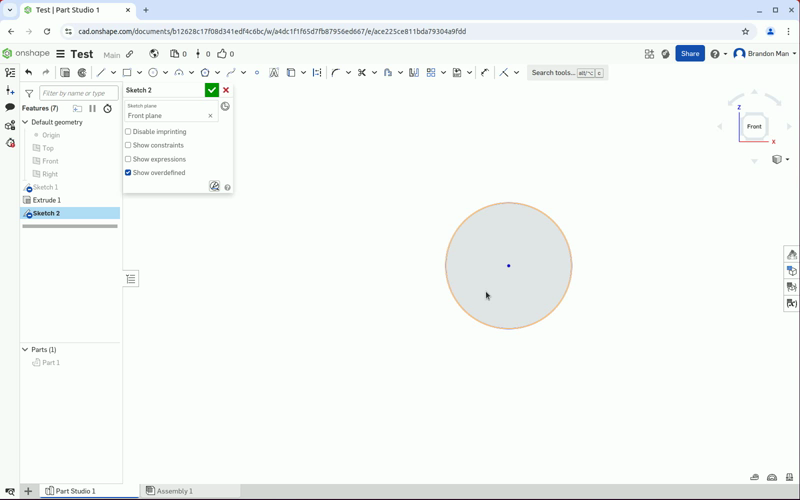
scroll(6)
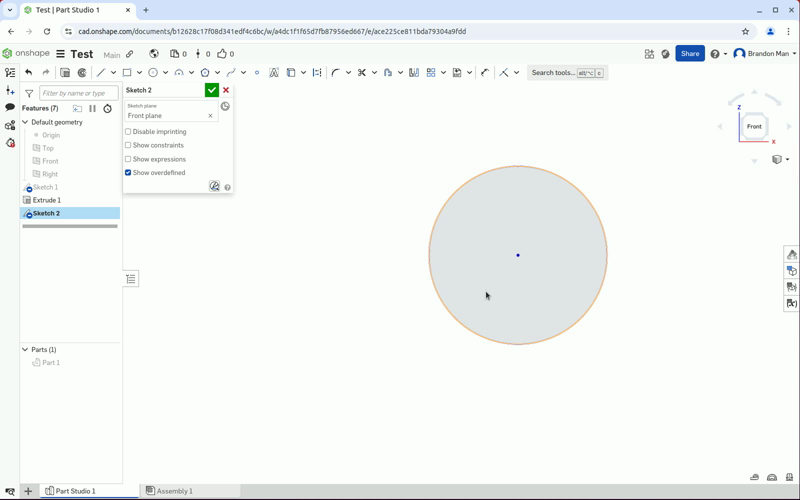
scroll(6)
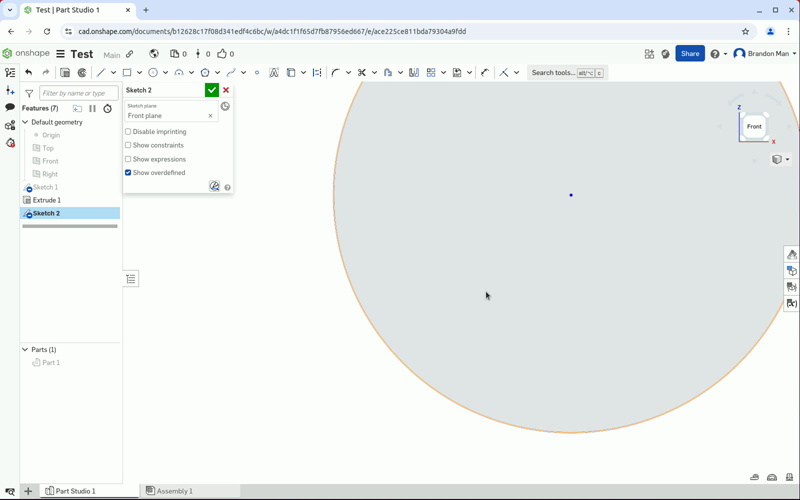
click(486, 291)
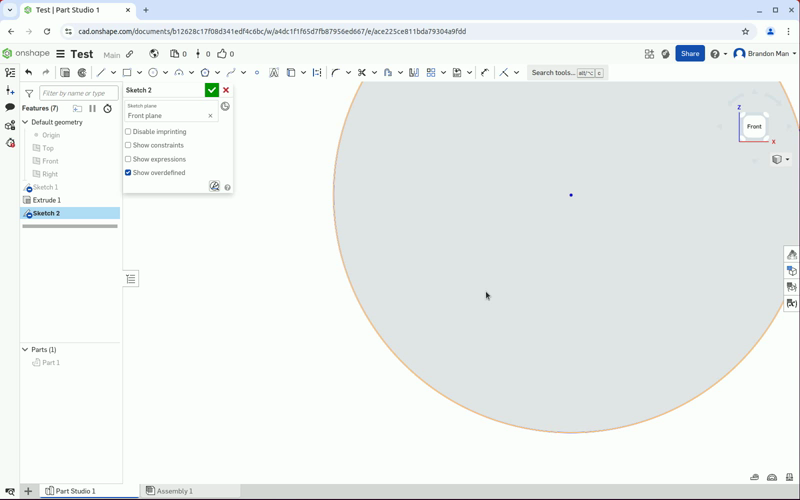
scroll(-6)
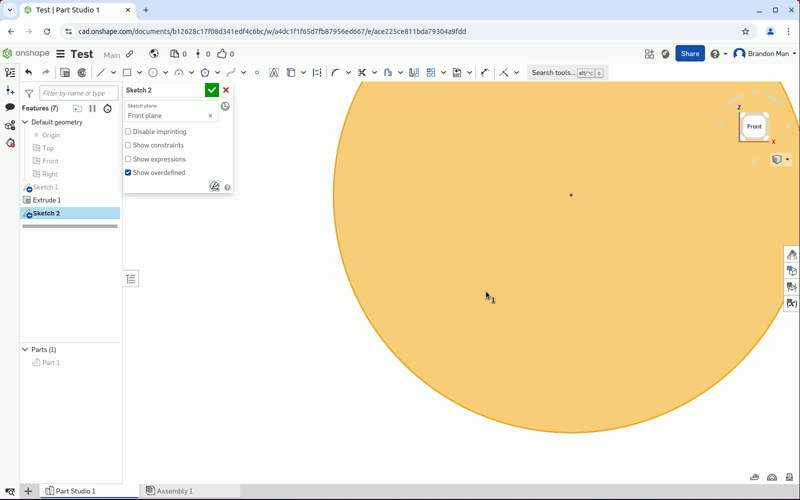
scroll(-6)
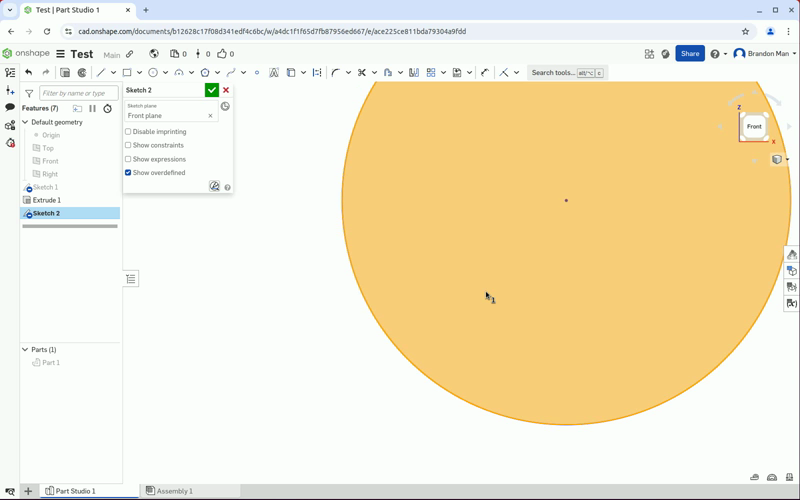
scroll(-6)
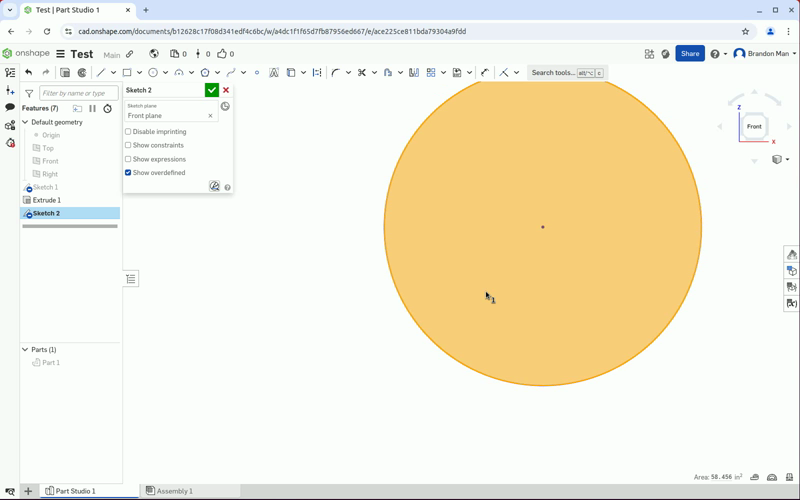
scroll(-6)
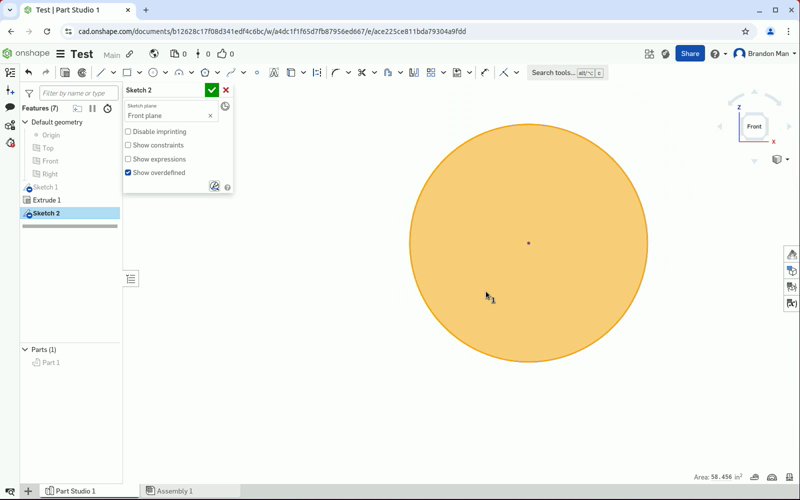
scroll(-6)
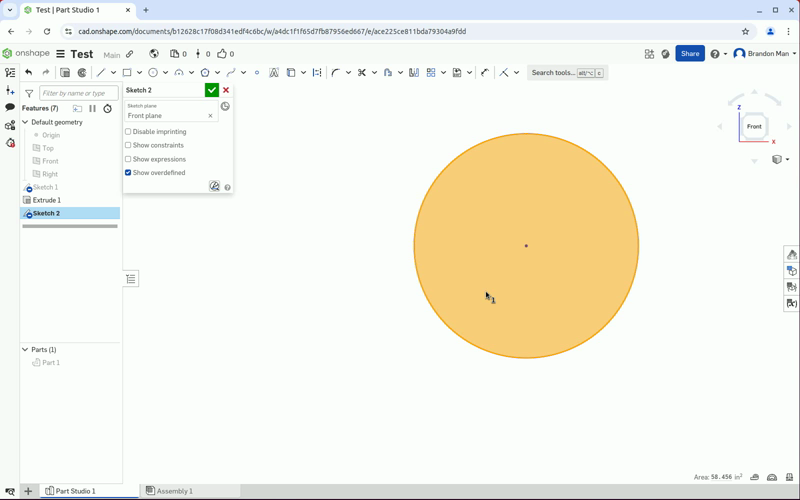
scroll(-6)
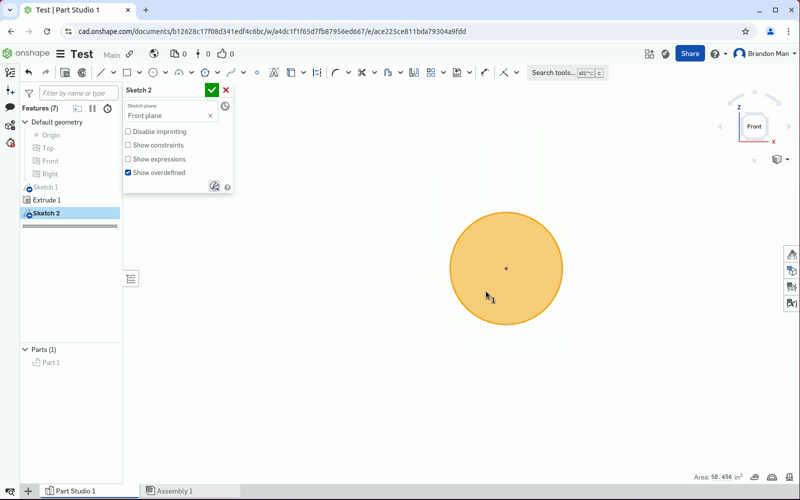
scroll(-6)
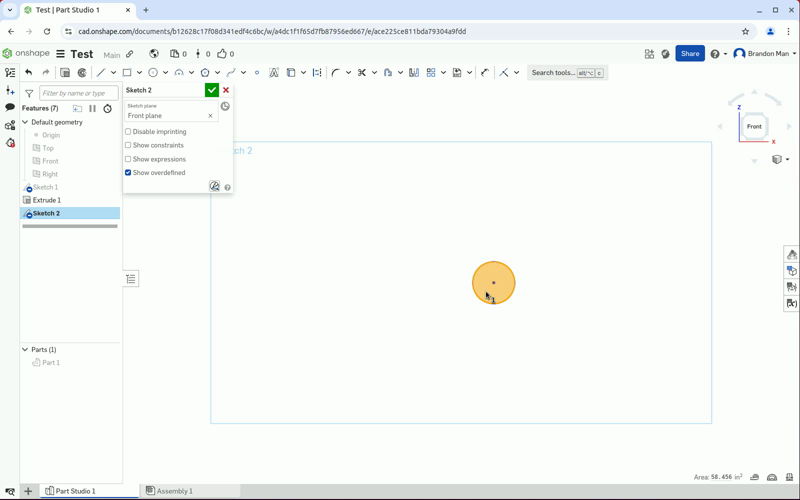
mouse_move(73, 352)
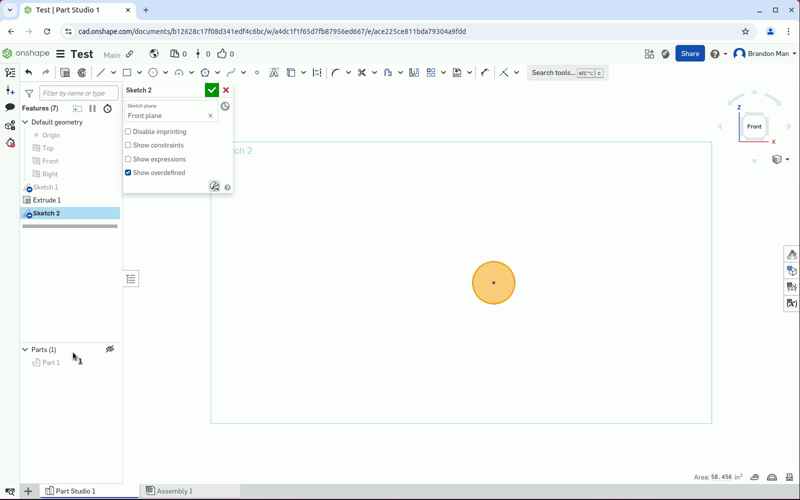
key(shift+y)
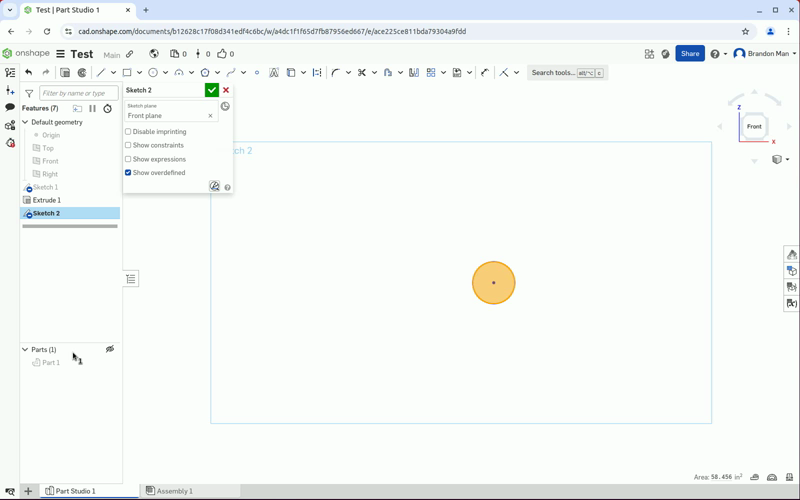
key(shift+e)
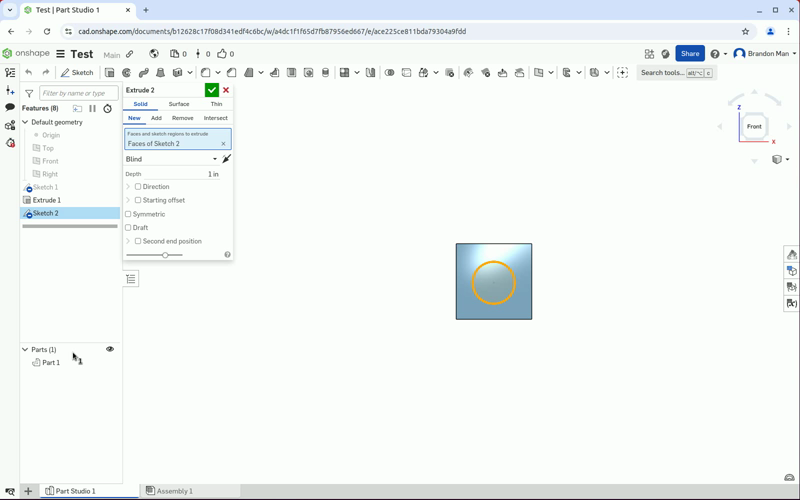
mouse_move(143, 106)
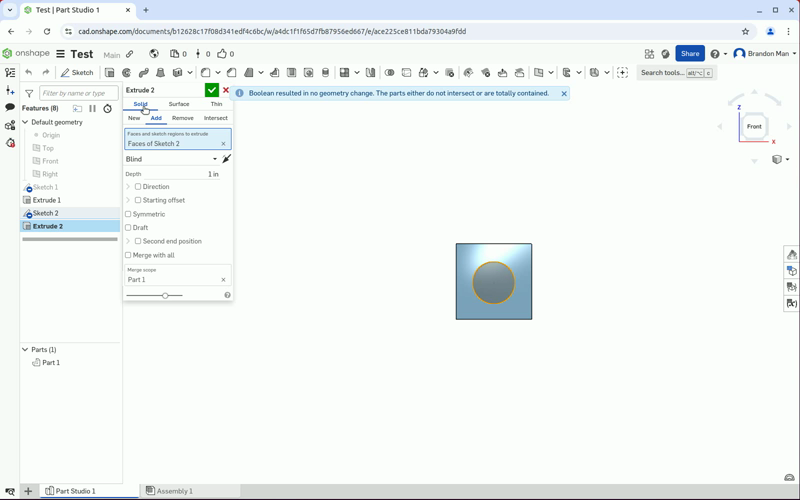
click(143, 106)
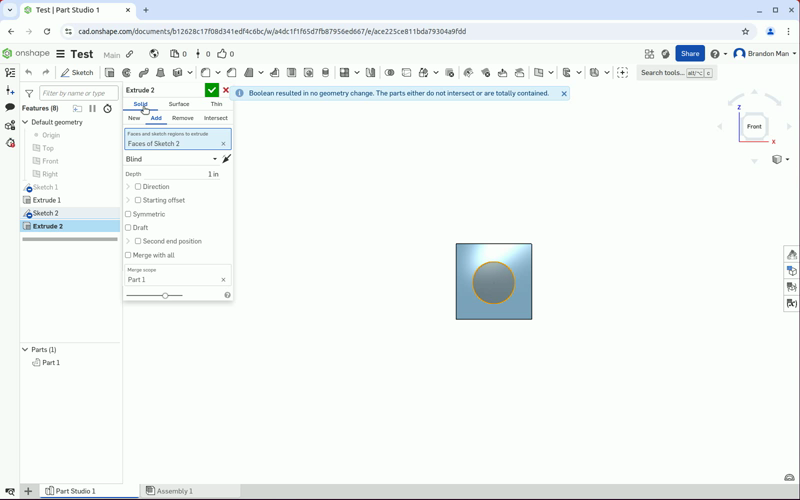
mouse_move(137, 120)
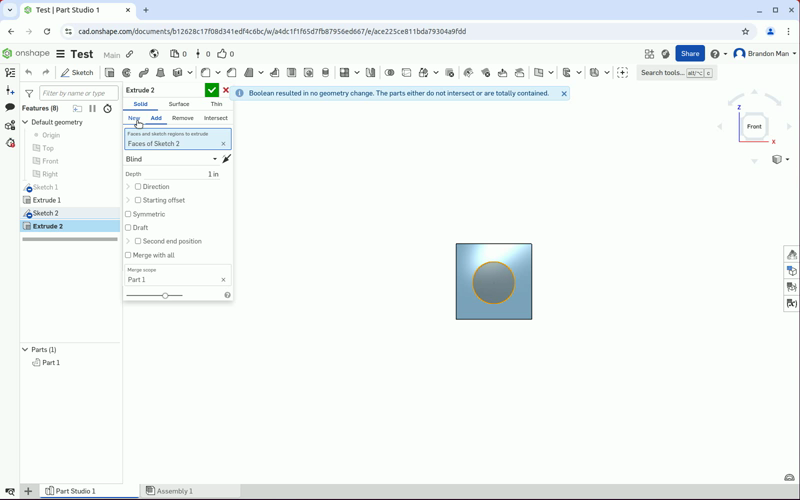
click(137, 120)
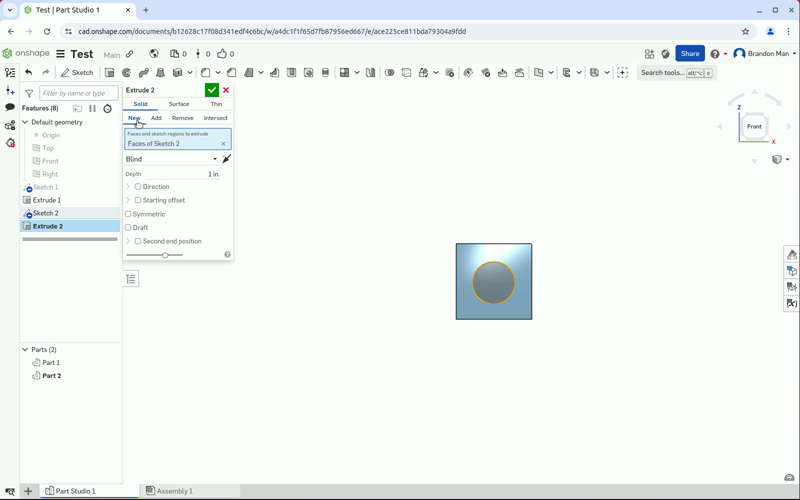
key(tab, 4)
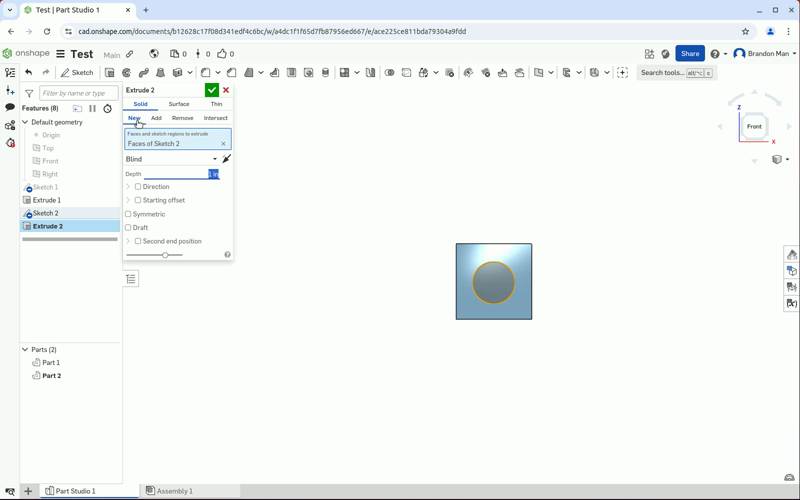
text(15.405)
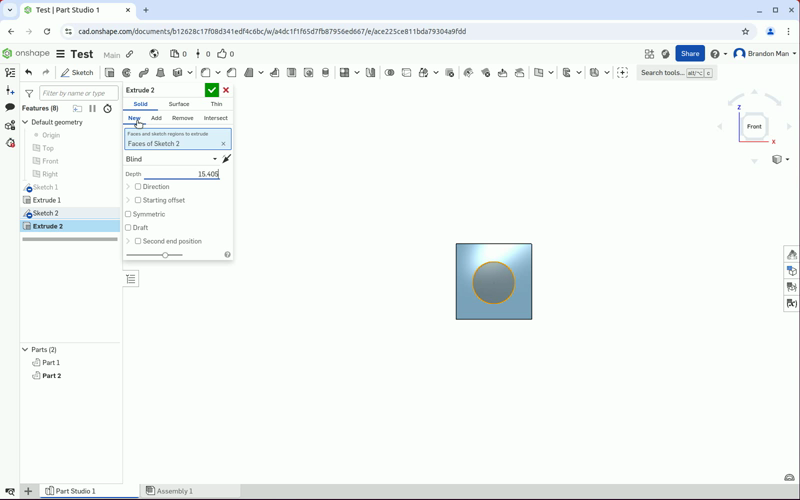
key(enter)
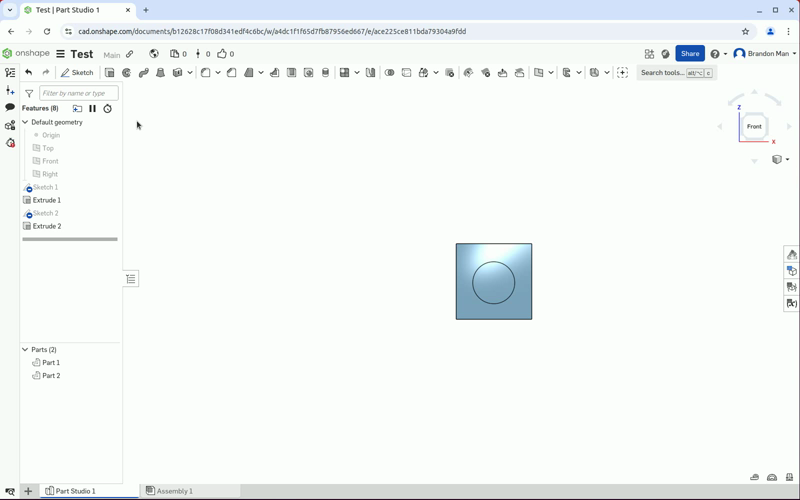
key(shift+h)
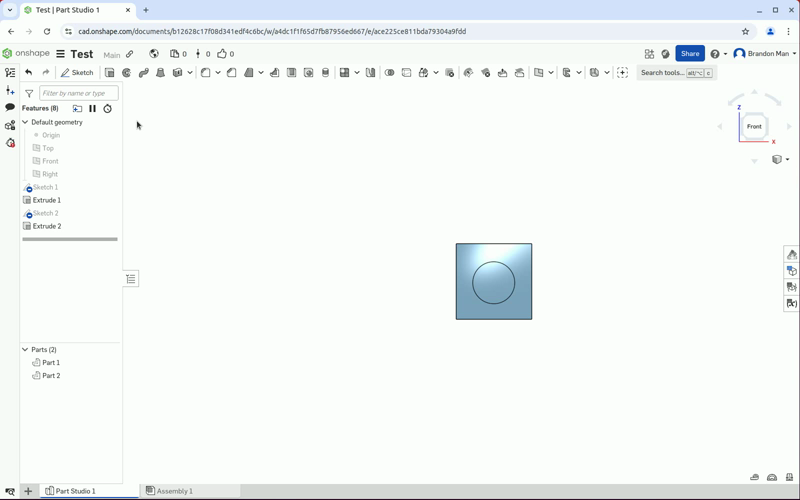
key(shift+h)
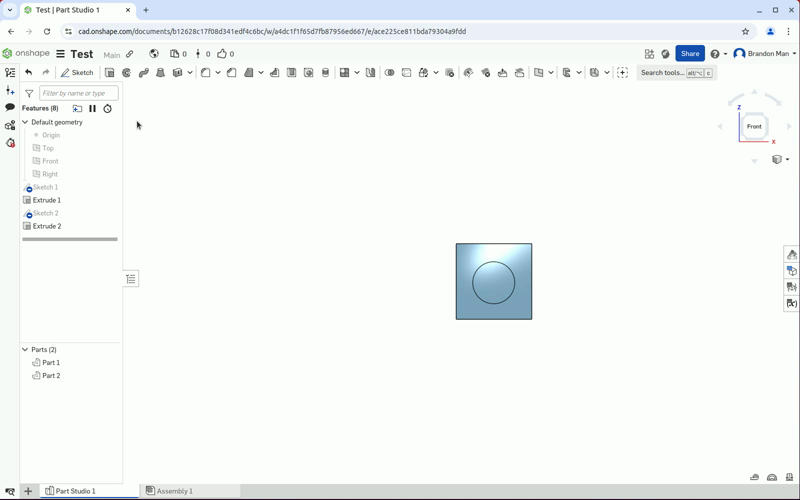
mouse_move(73, 189)
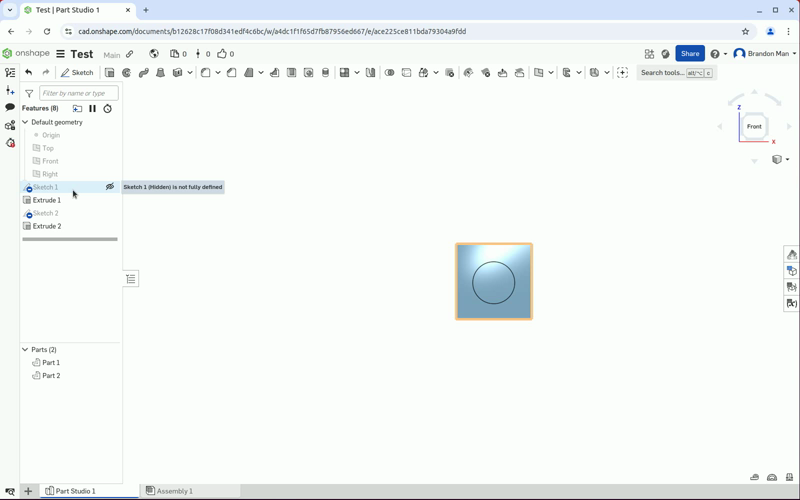
click(73, 189)
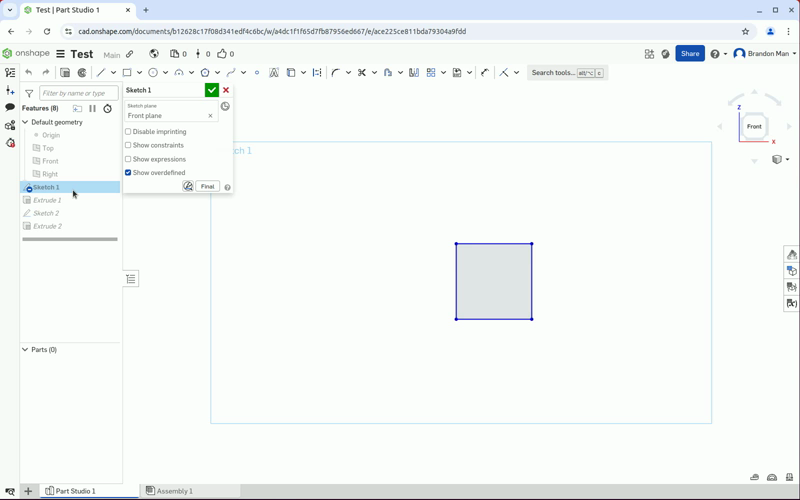
mouse_move(229, 92)
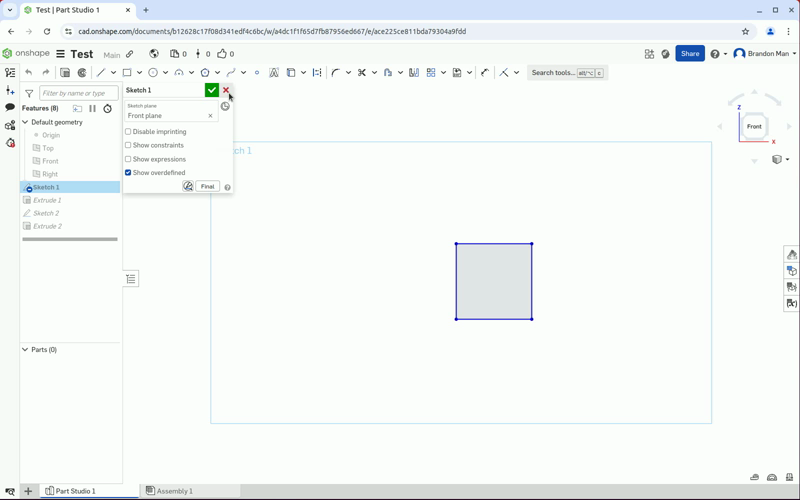
click(229, 92)
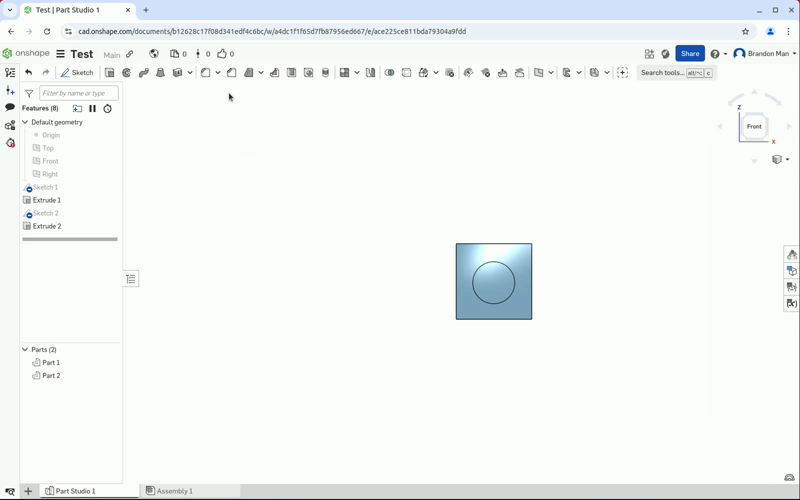
mouse_move(541, 75)
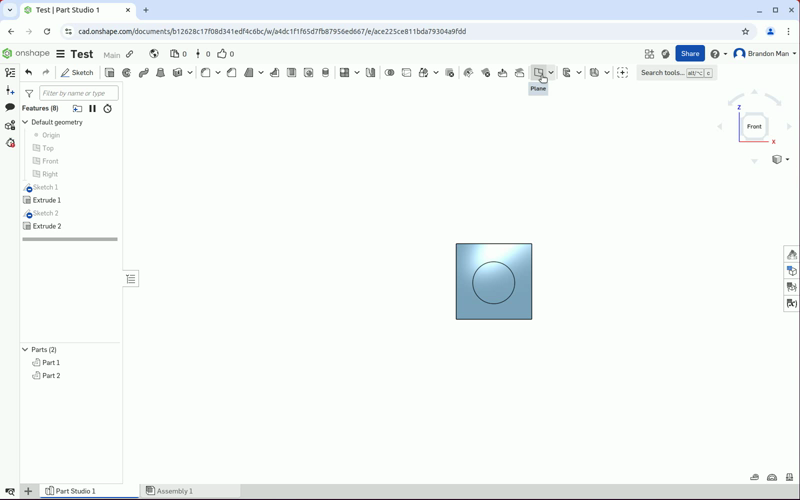
click(541, 75)
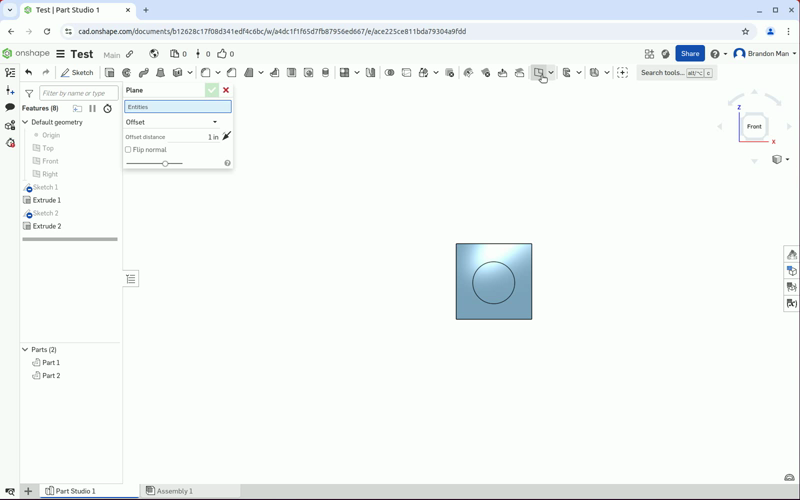
mouse_move(73, 163)
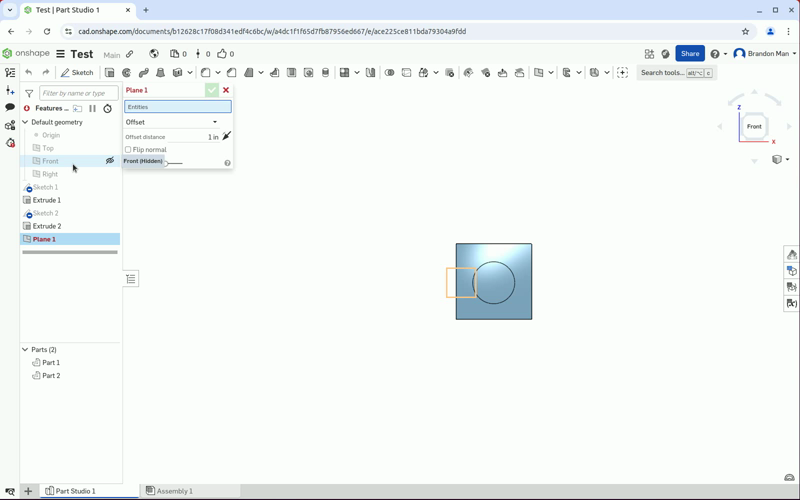
click(73, 163)
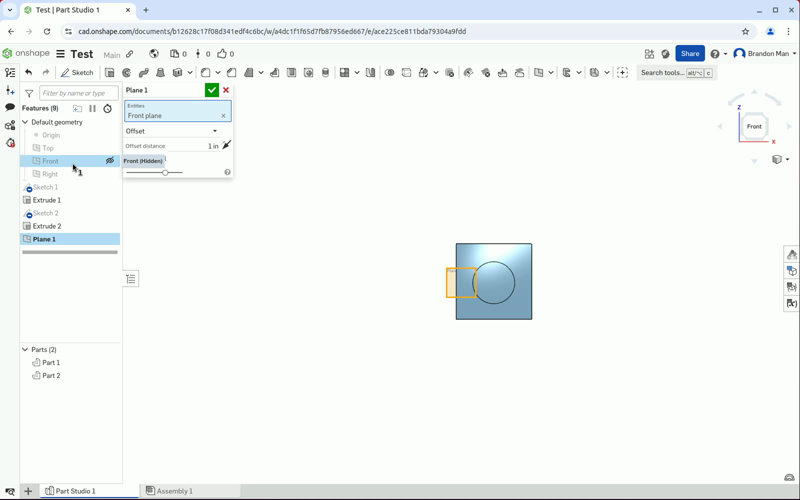
key(tab, 2)
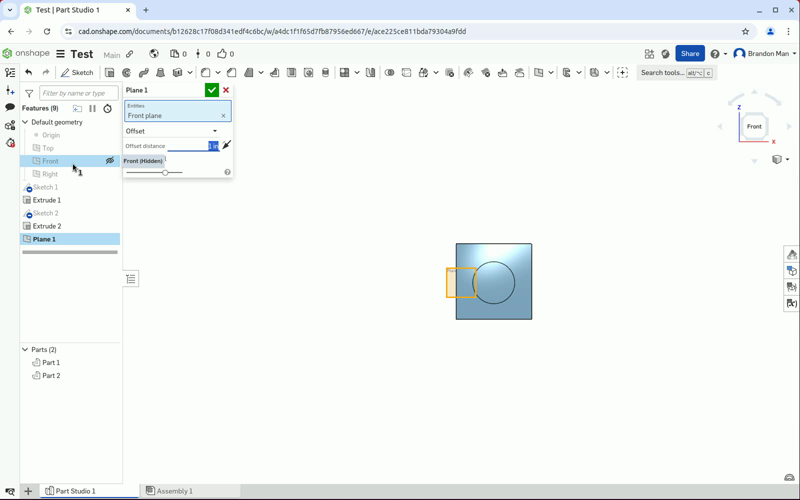
text(15.405)
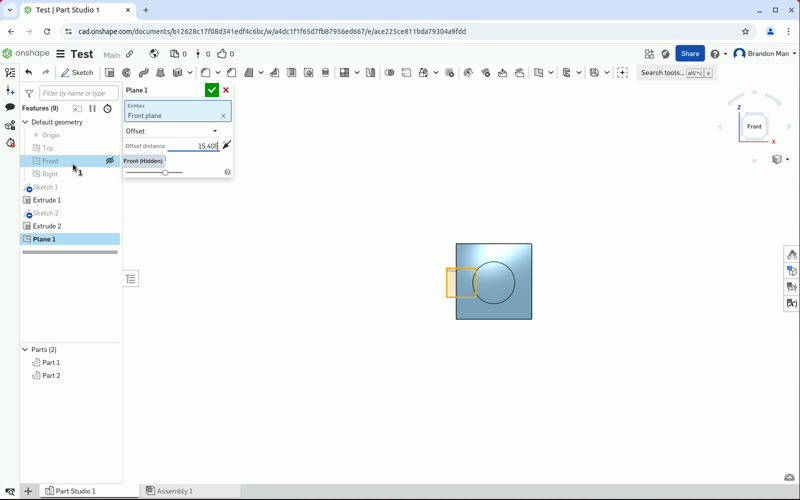
key(enter, 2)
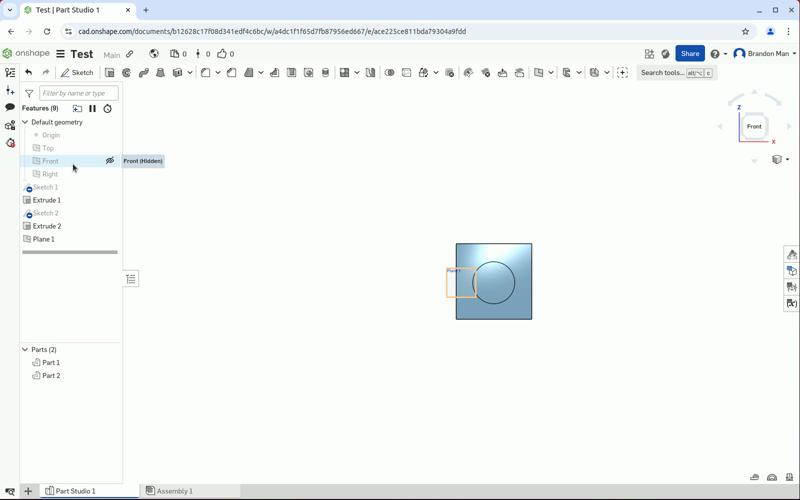
key(shift+s)
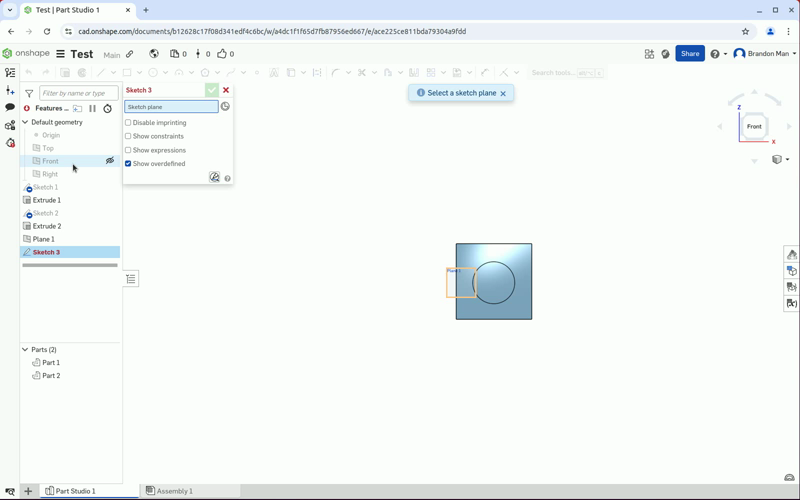
mouse_move(73, 241)
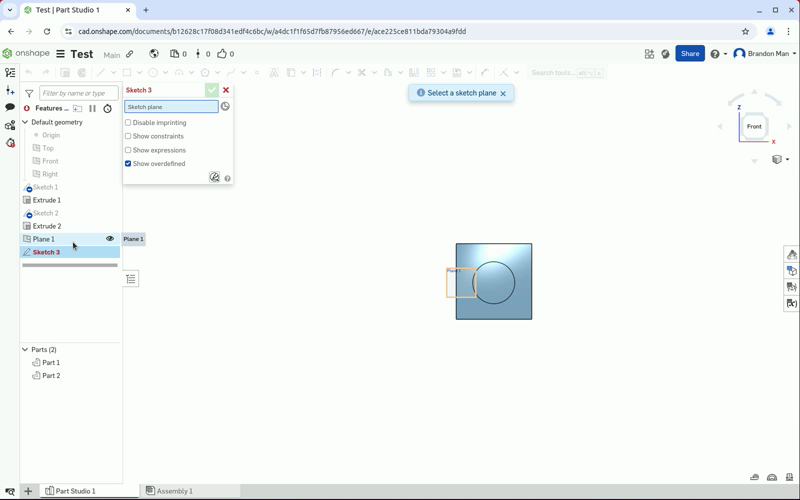
click(73, 241)
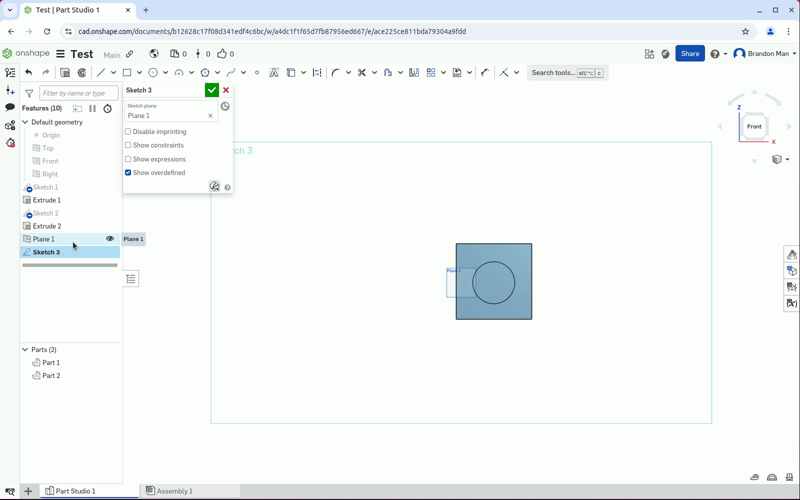
mouse_move(73, 352)
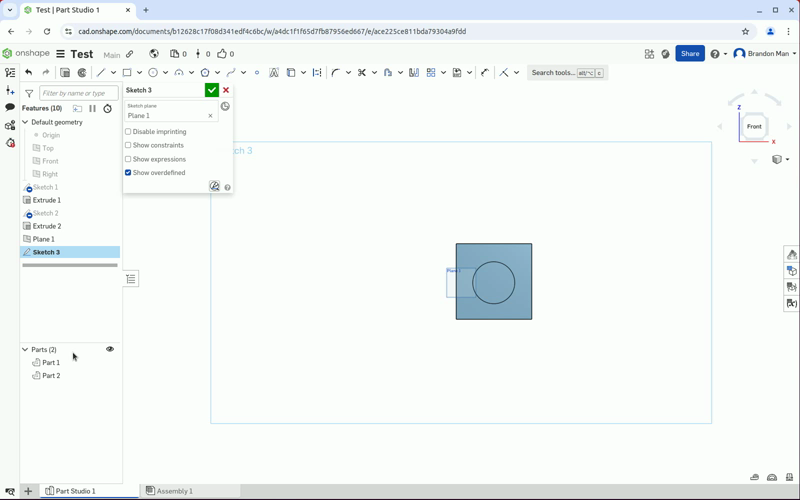
key(y)
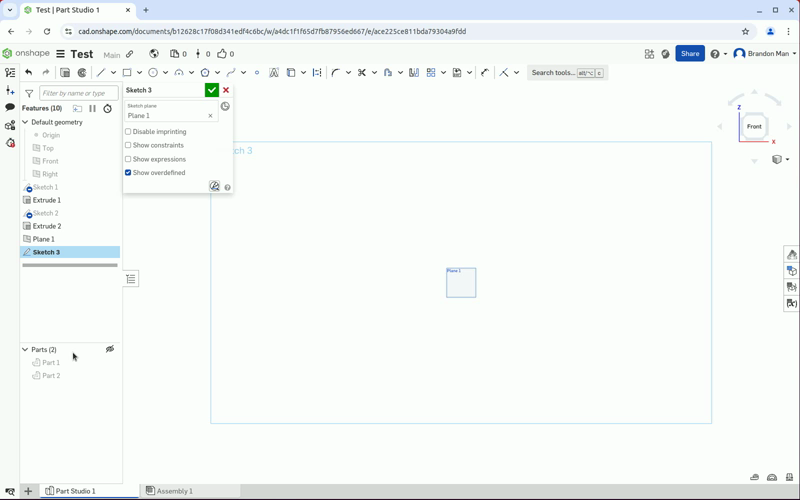
key(c)
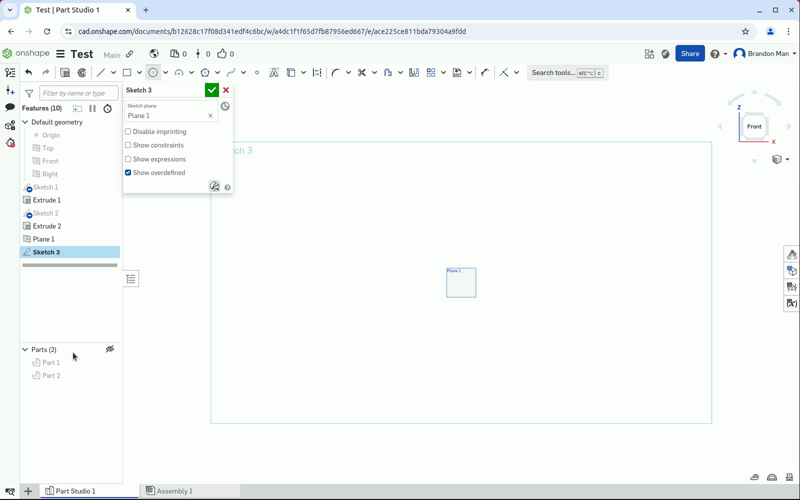
key_down(shift)
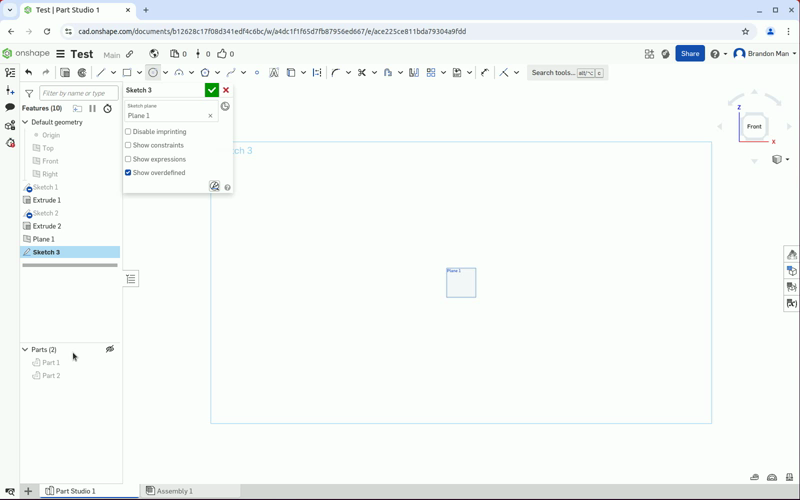
mouse_move(496, 282)
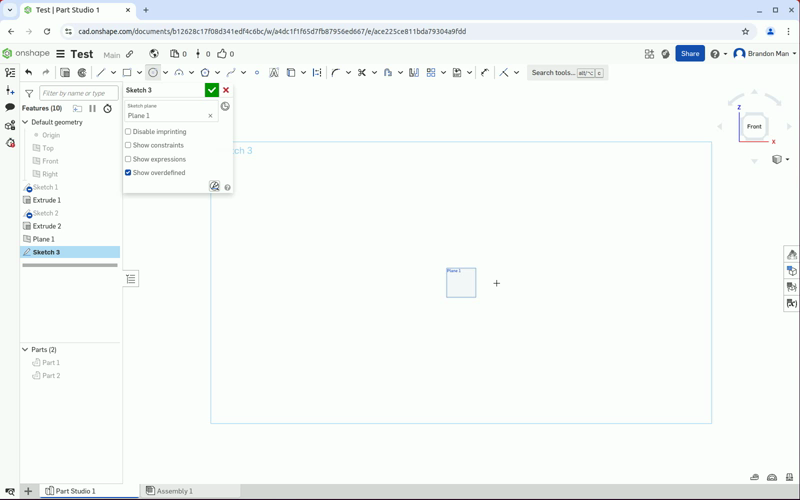
click(496, 282)
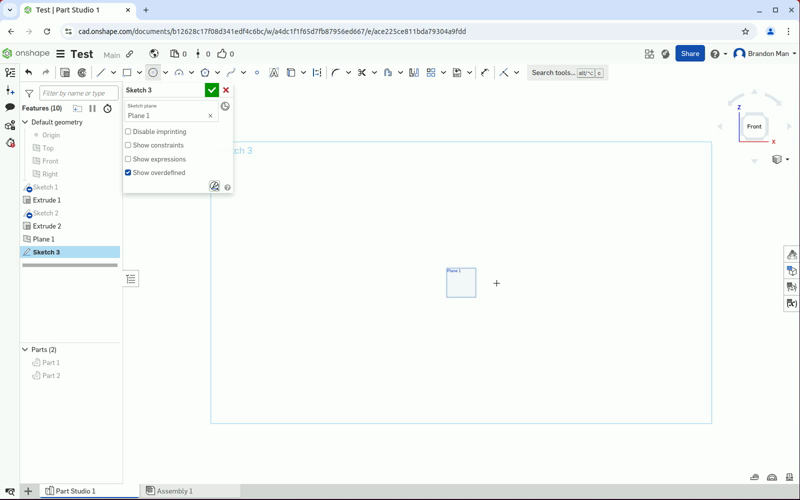
key_up(shift)
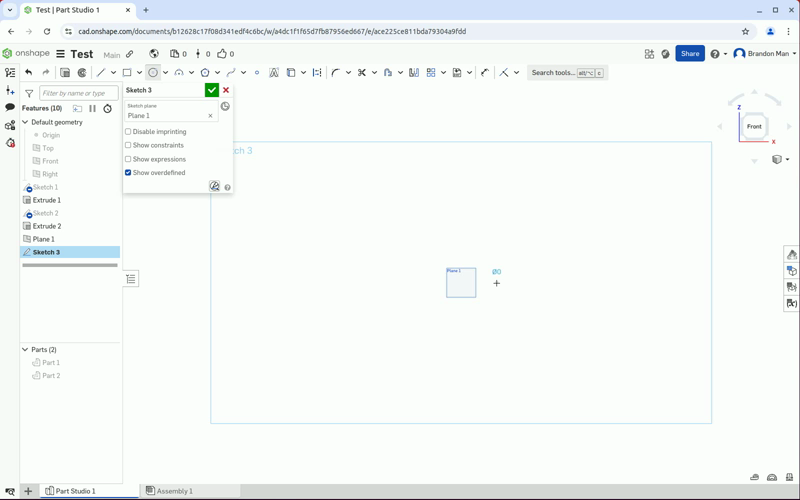
mouse_move(513, 282)
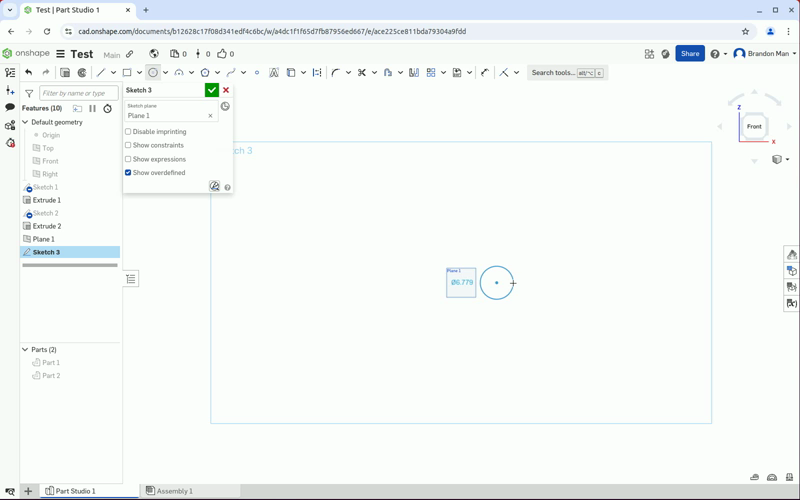
click(513, 282)
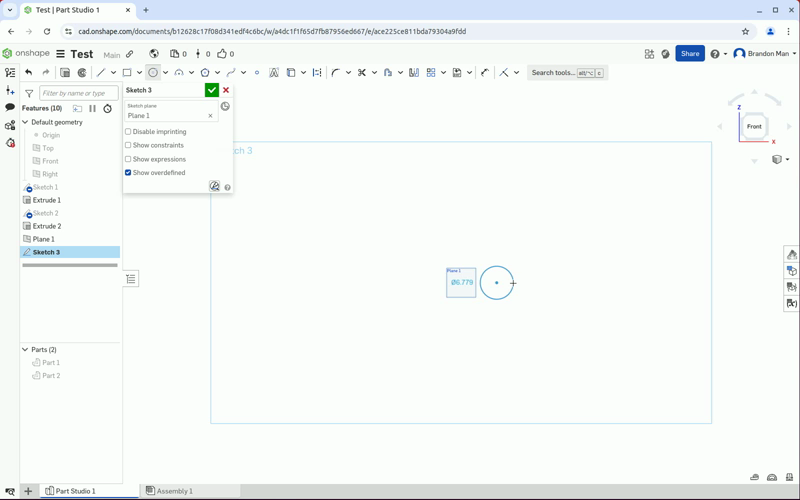
key(esc)
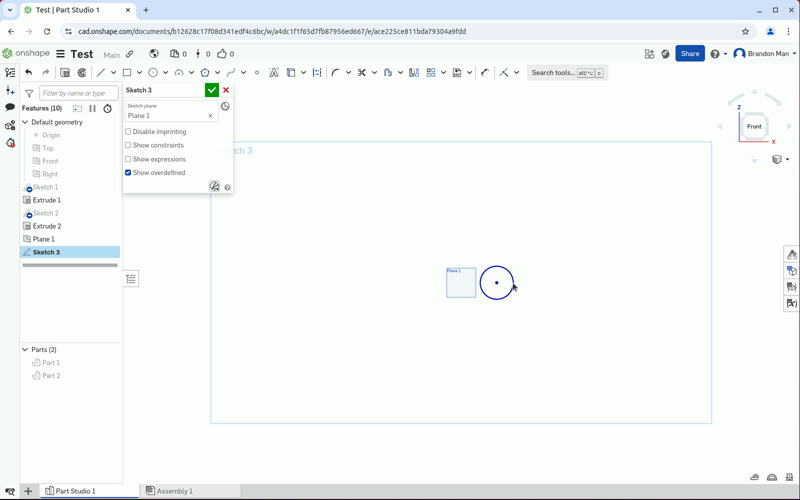
key(c)
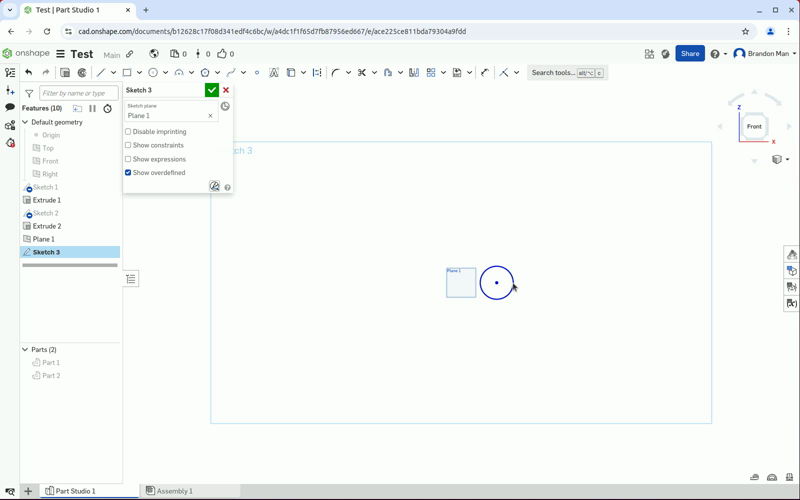
key_down(shift)
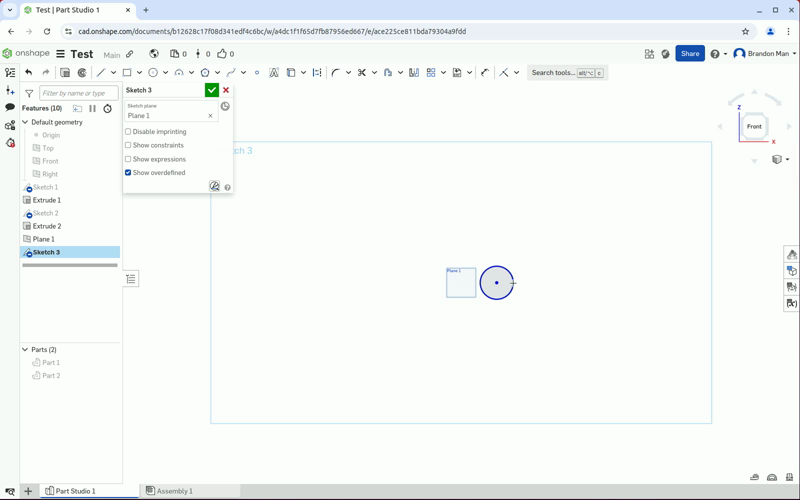
mouse_move(496, 282)
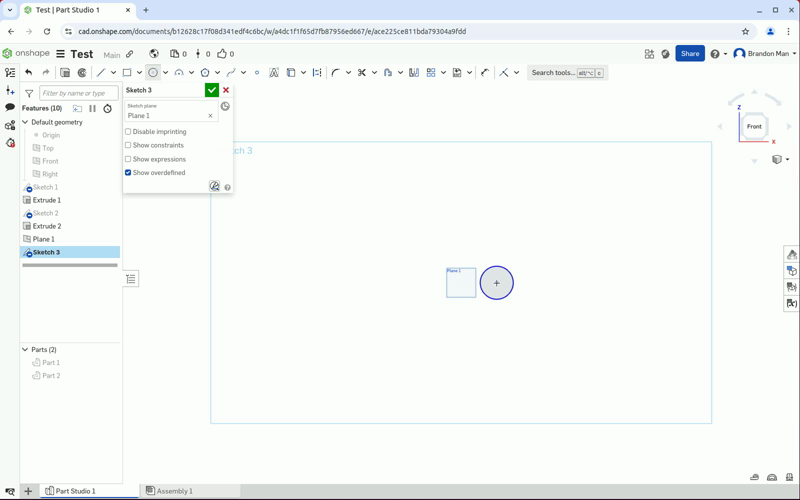
click(496, 282)
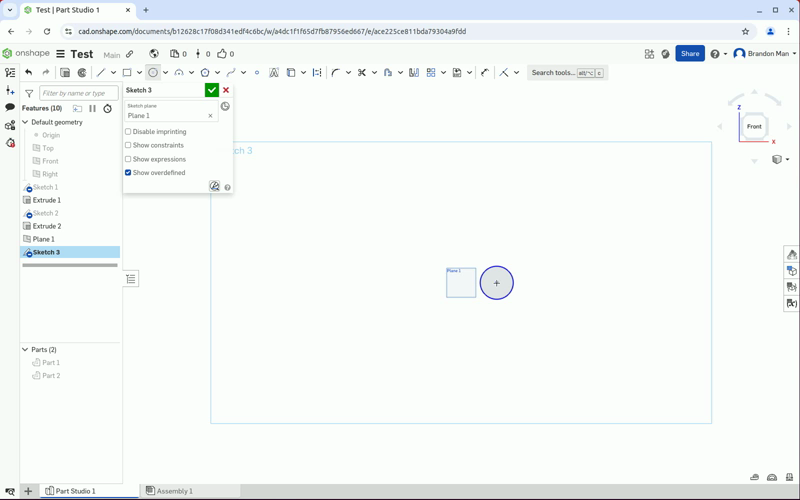
key_up(shift)
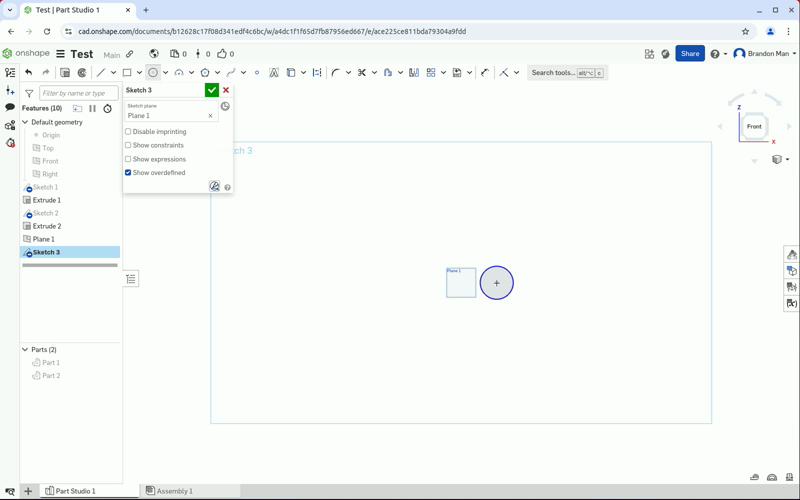
mouse_move(497, 282)
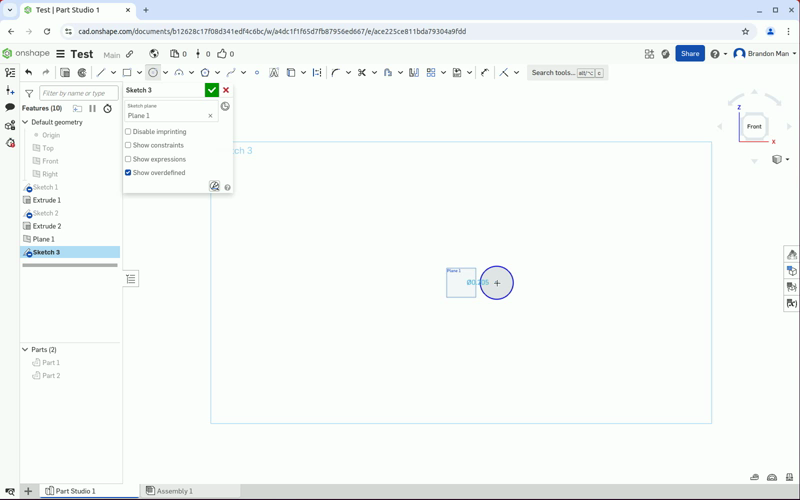
scroll(6)
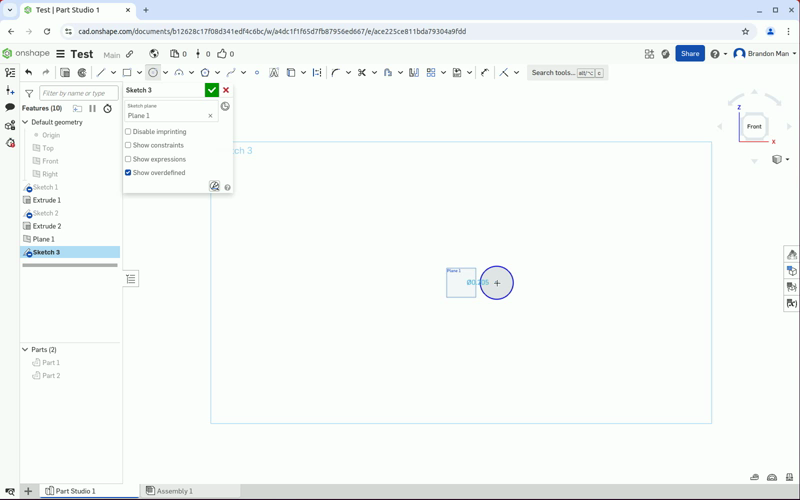
scroll(6)
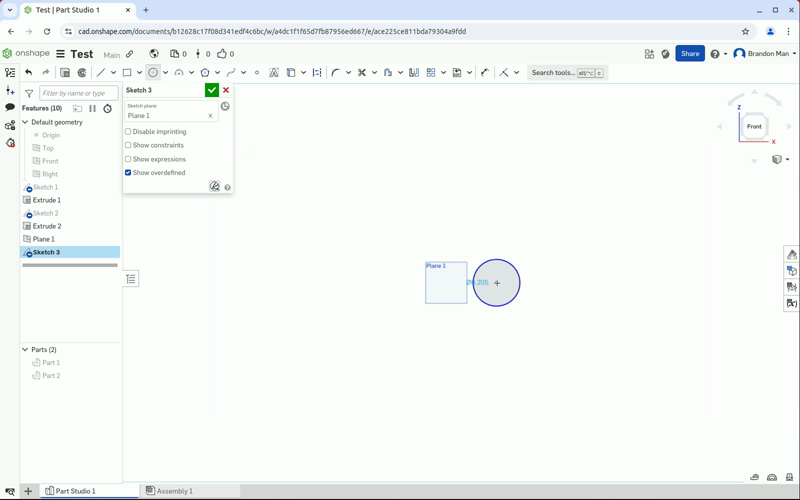
scroll(6)
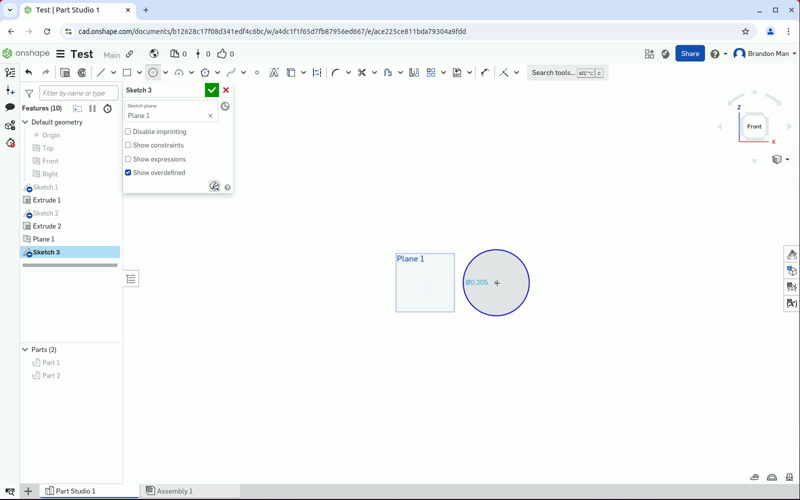
scroll(6)
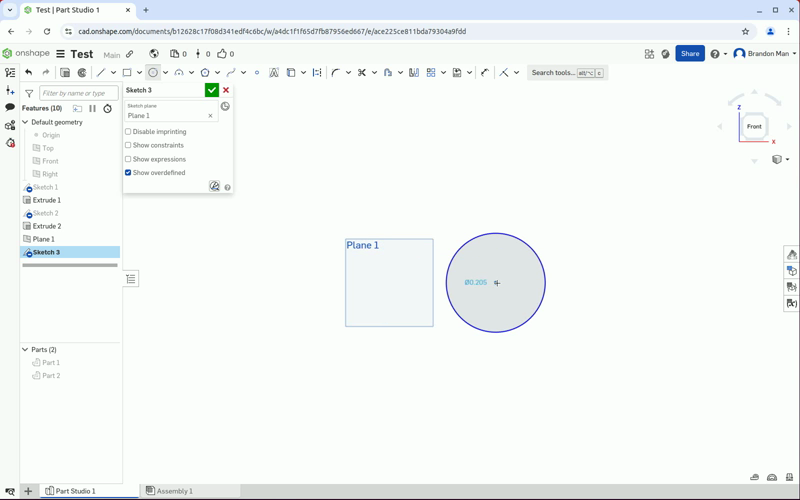
scroll(6)
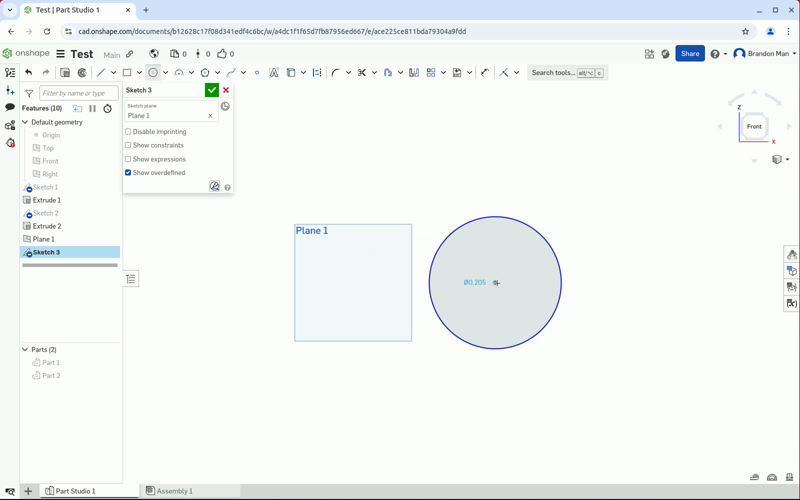
scroll(6)
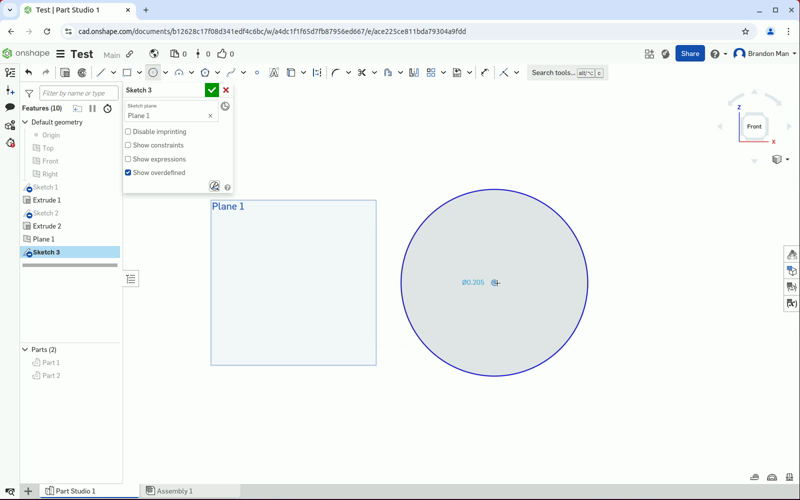
scroll(6)
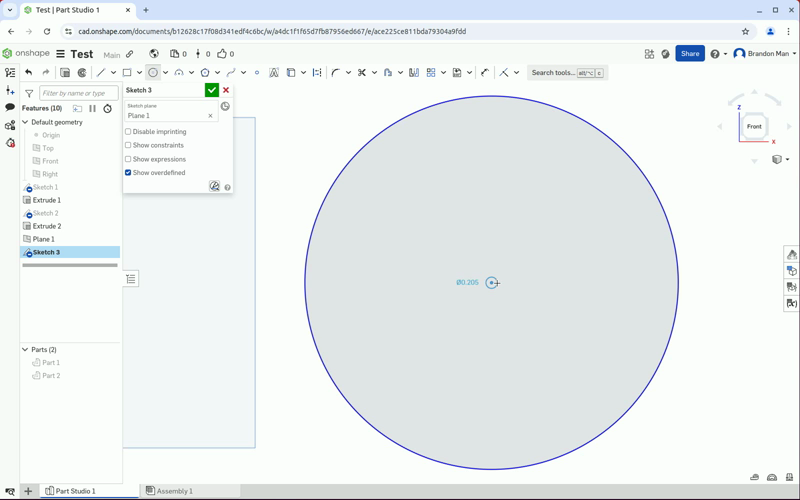
click(497, 282)
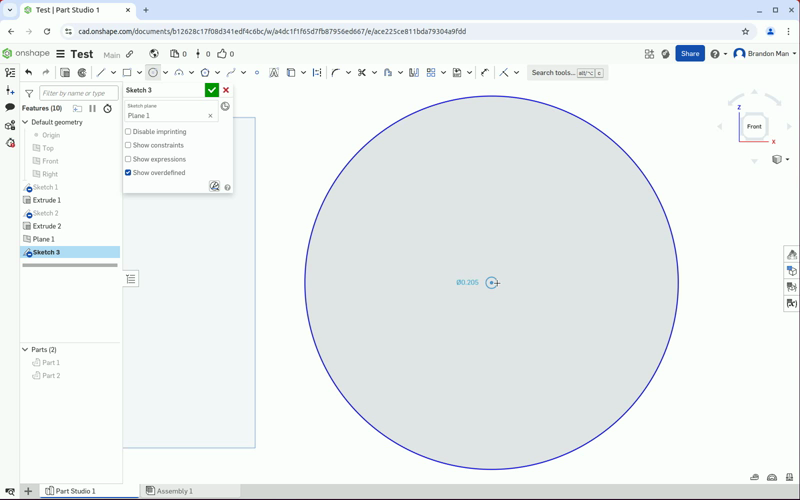
scroll(-6)
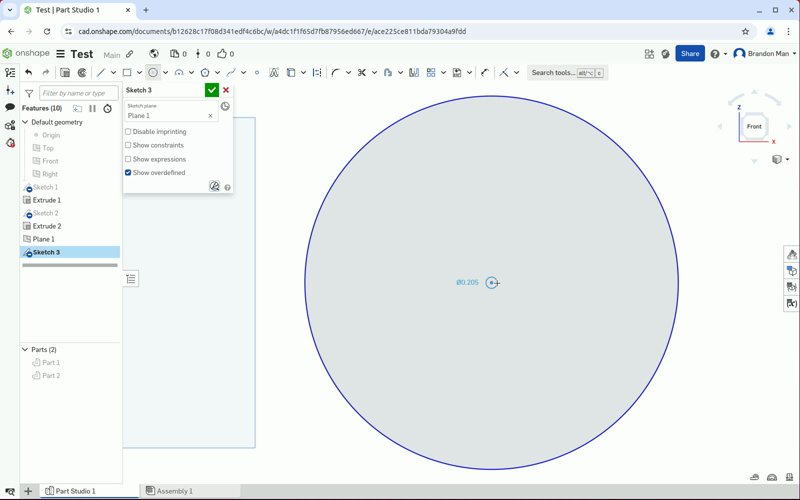
scroll(-6)
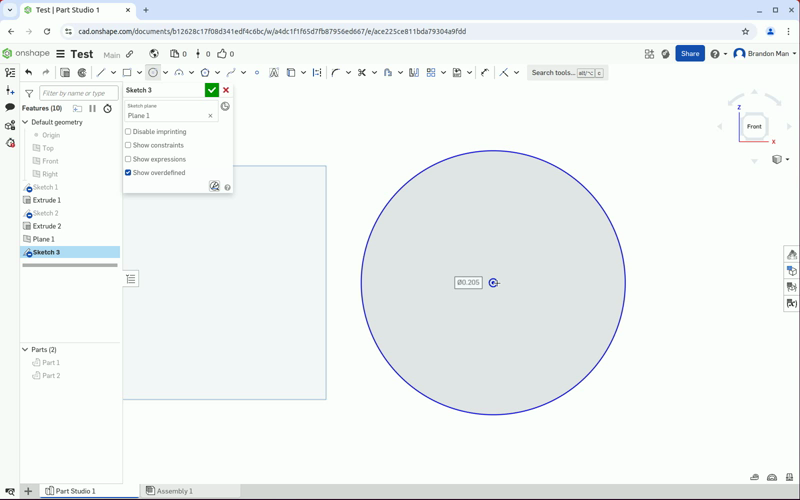
scroll(-6)
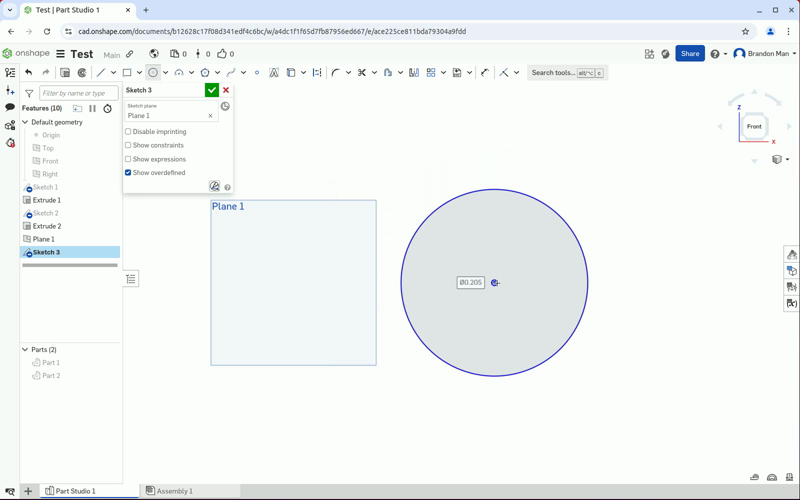
scroll(-6)
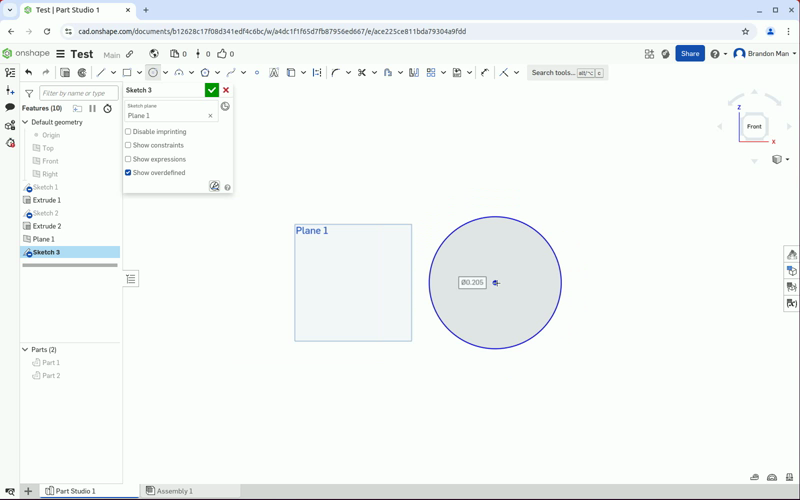
scroll(-6)
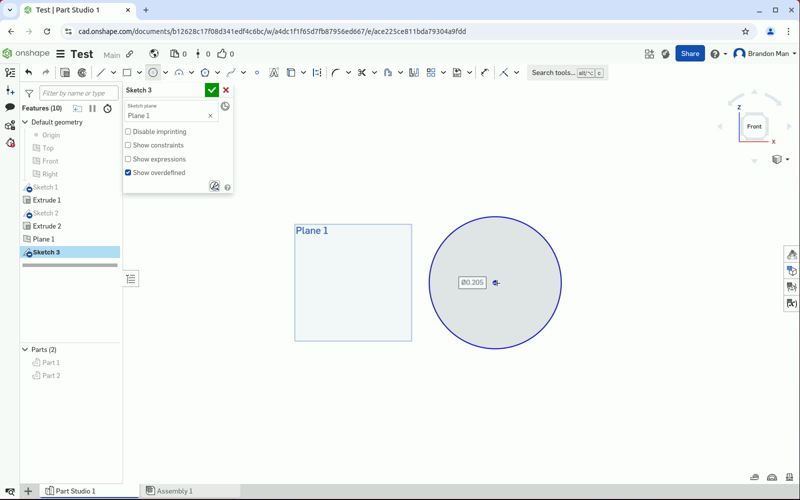
scroll(-6)
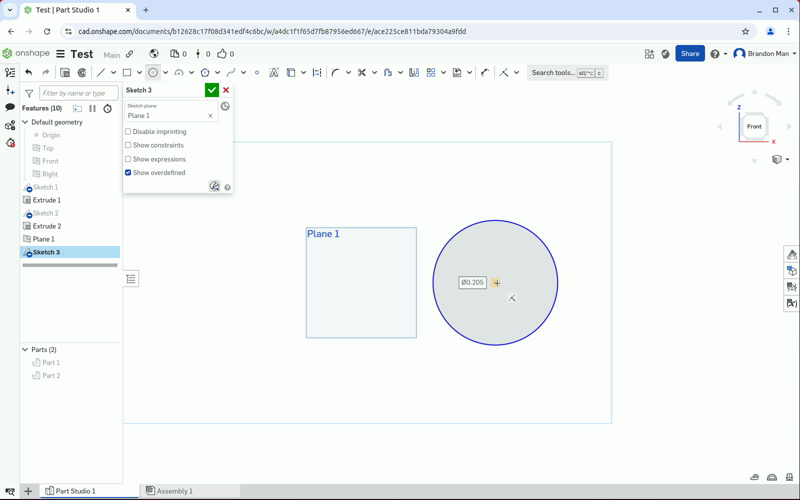
scroll(-6)
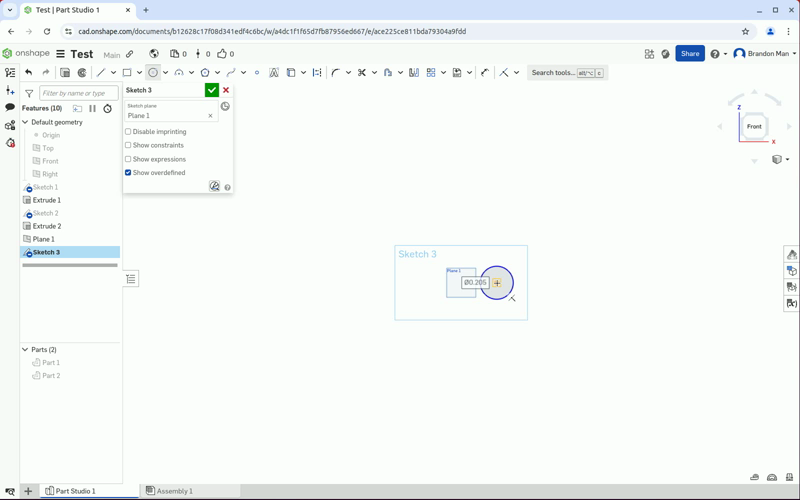
key(esc)
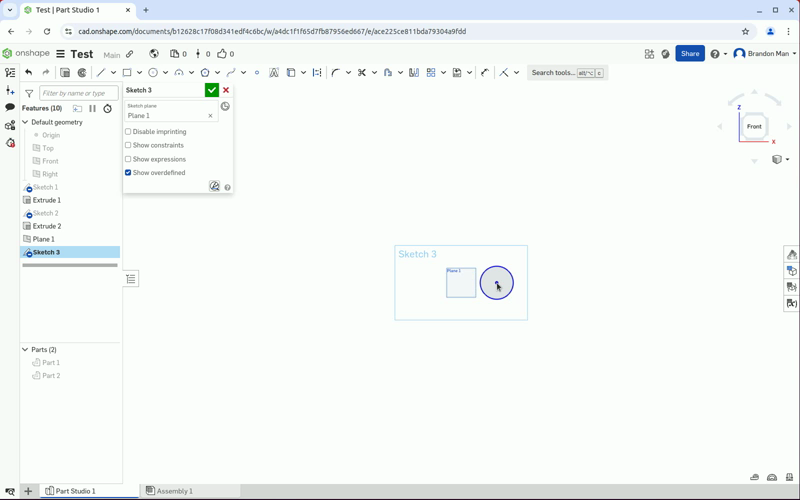
mouse_move(501, 295)
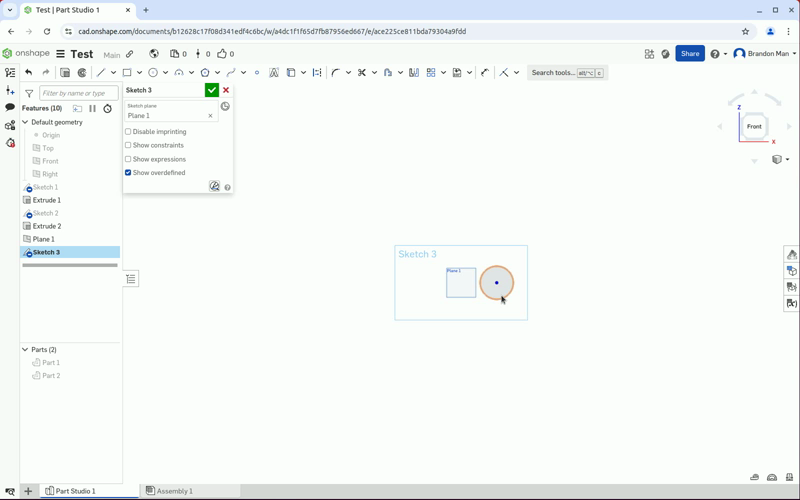
scroll(6)
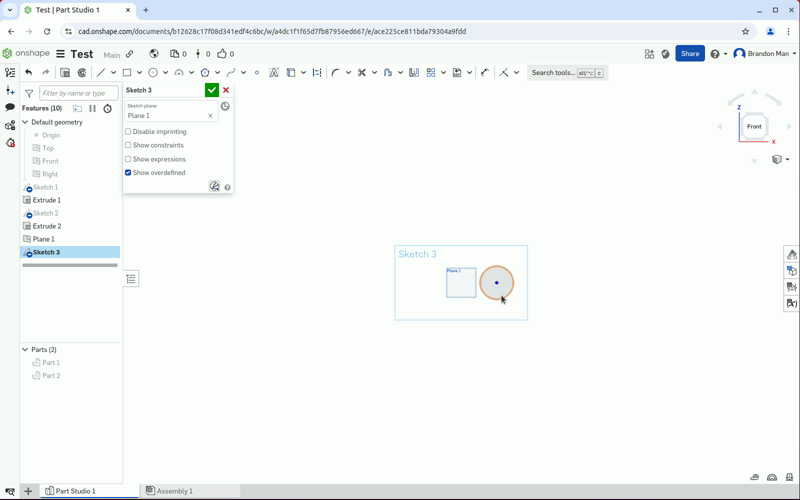
scroll(6)
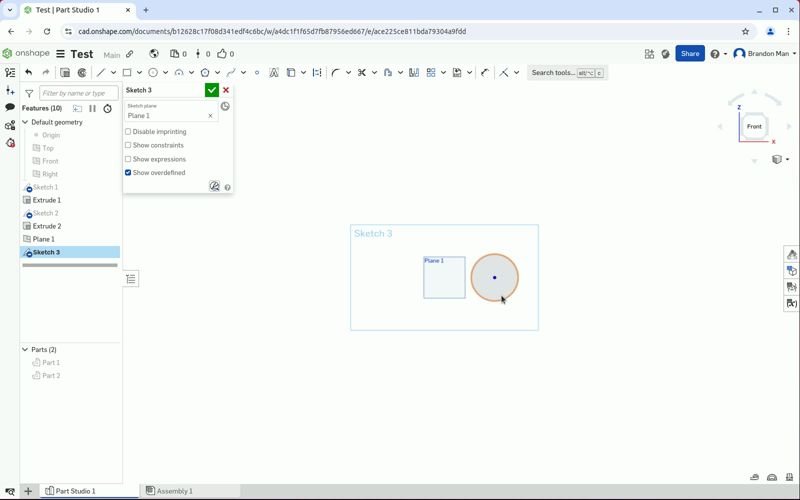
scroll(6)
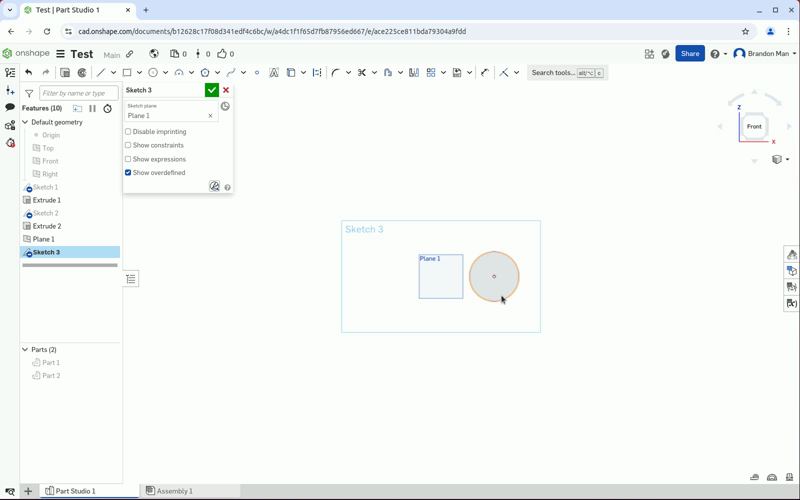
scroll(6)
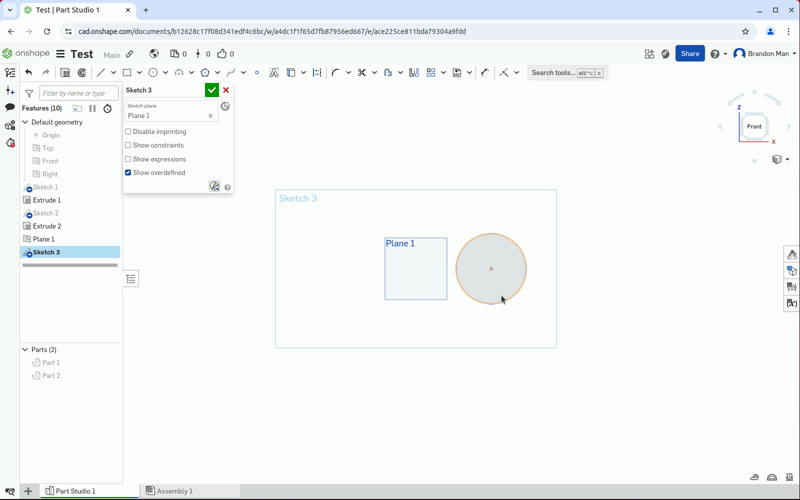
scroll(6)
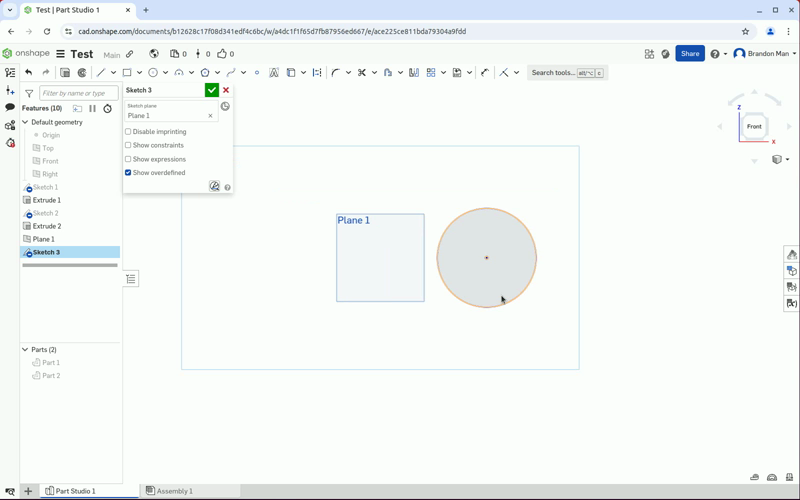
scroll(6)
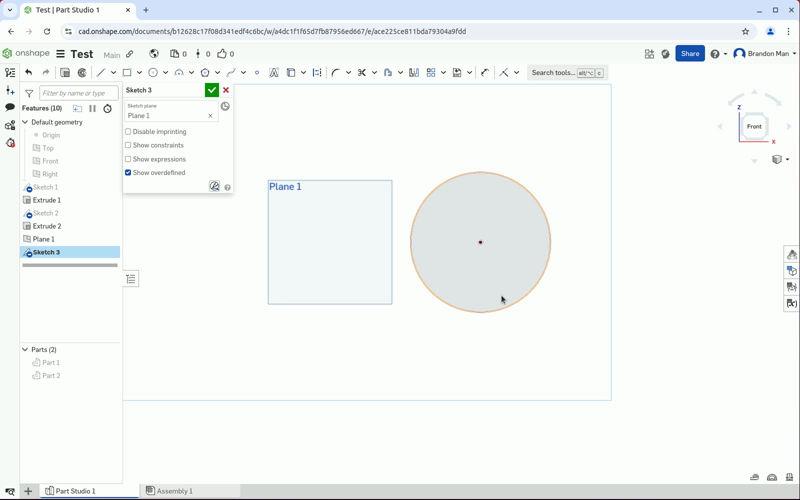
scroll(6)
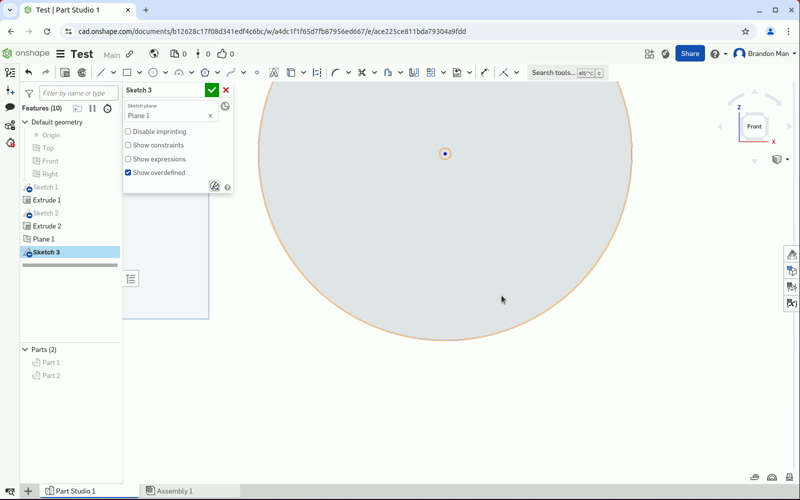
click(501, 295)
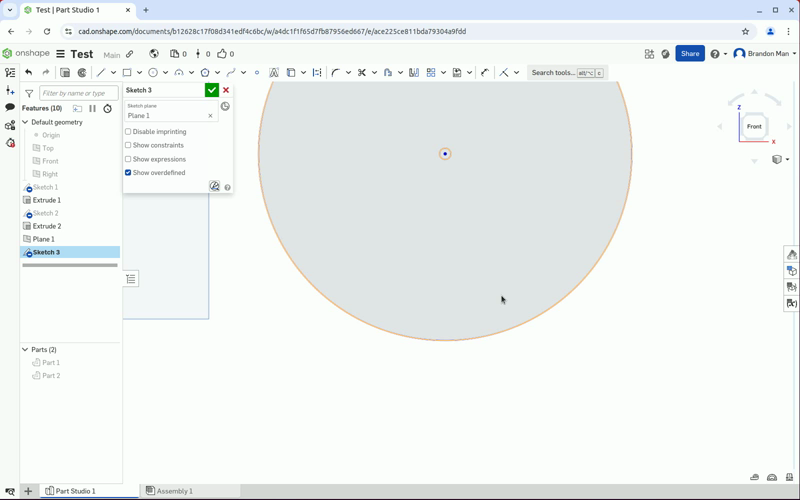
scroll(-6)
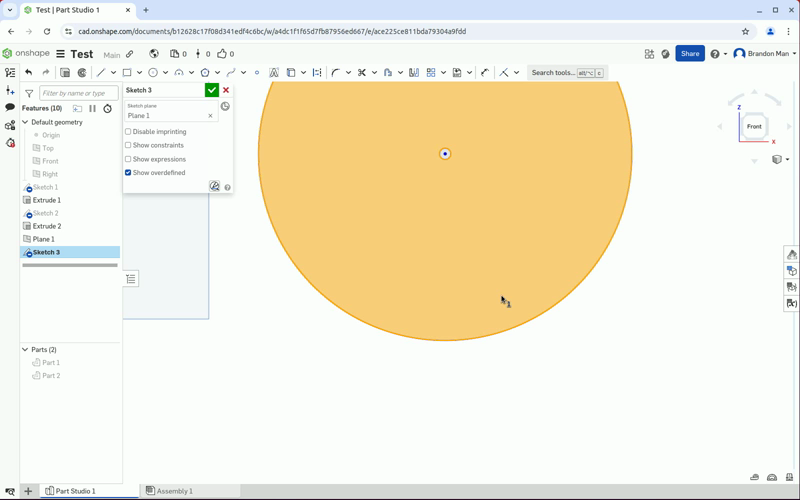
scroll(-6)
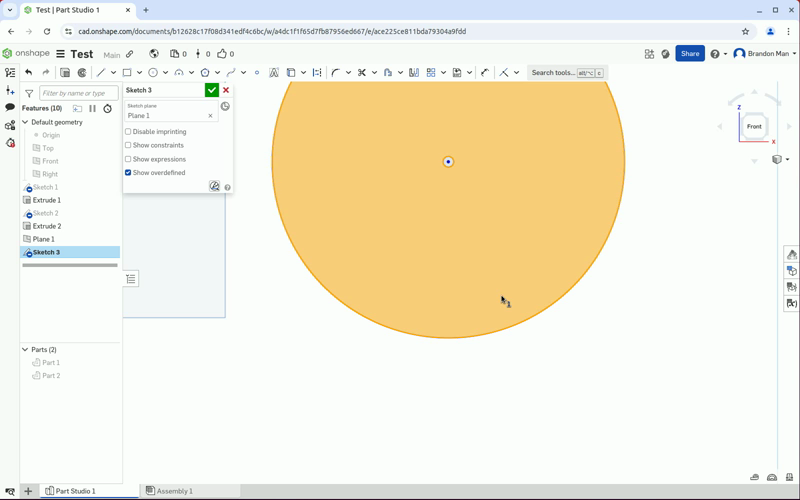
scroll(-6)
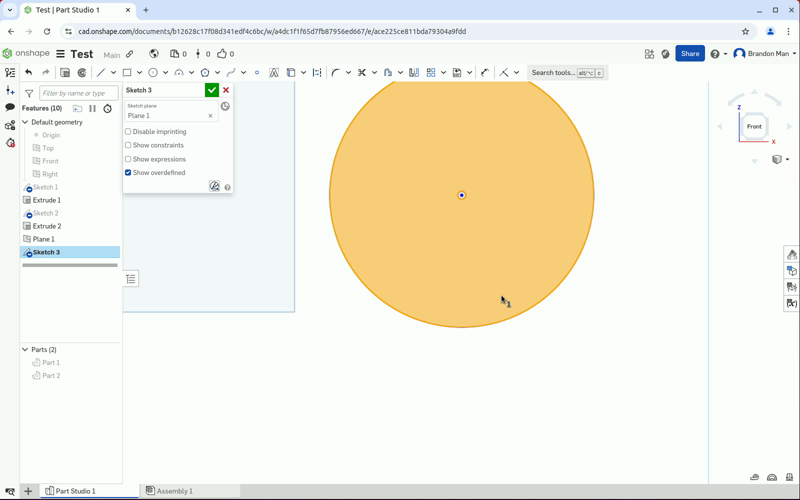
scroll(-6)
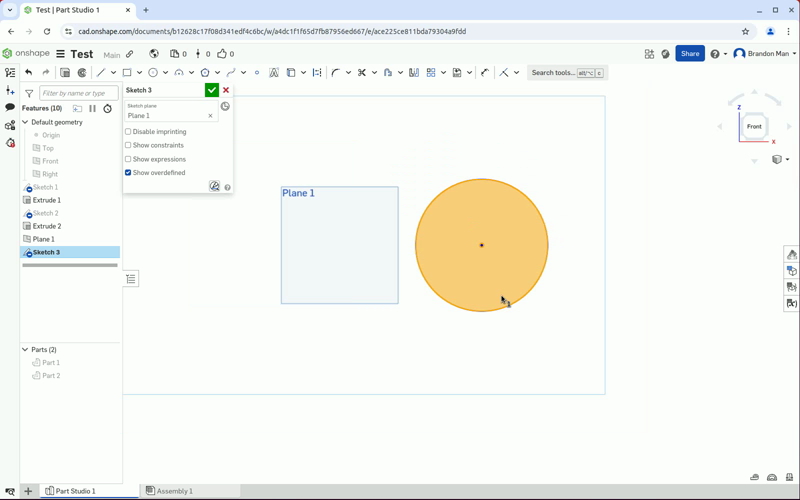
scroll(-6)
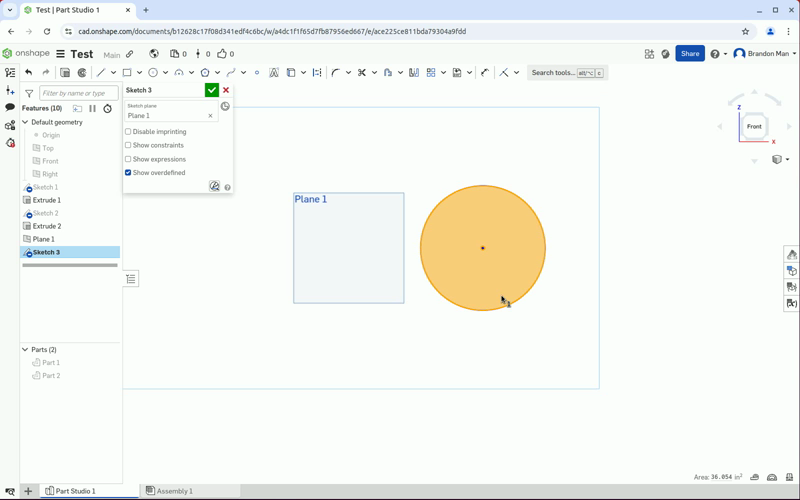
scroll(-6)
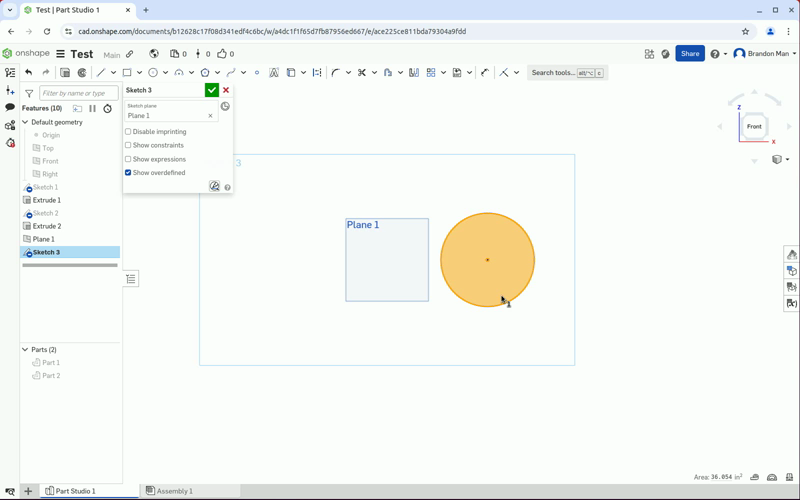
scroll(-6)
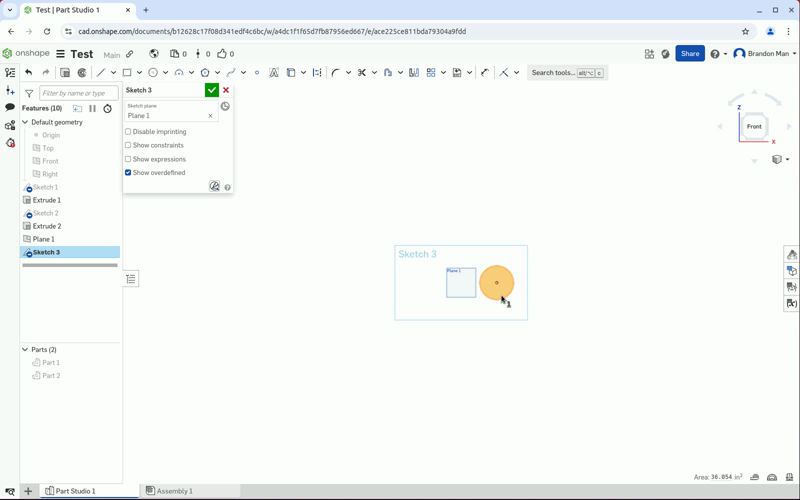
mouse_move(73, 352)
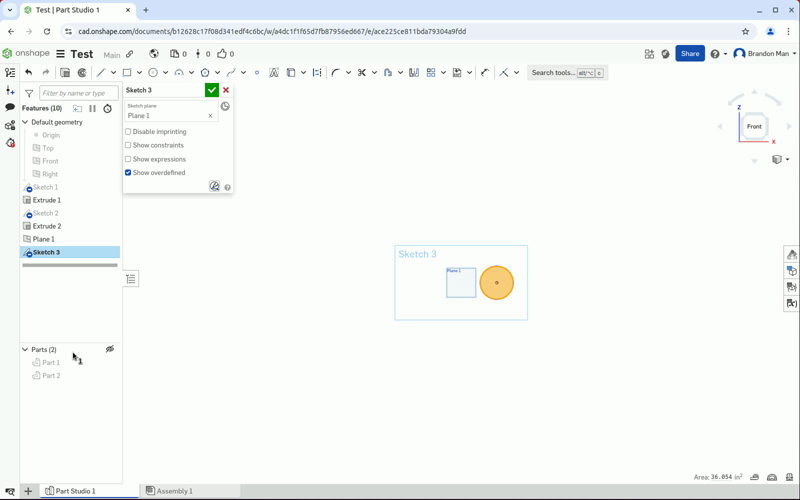
key(shift+y)
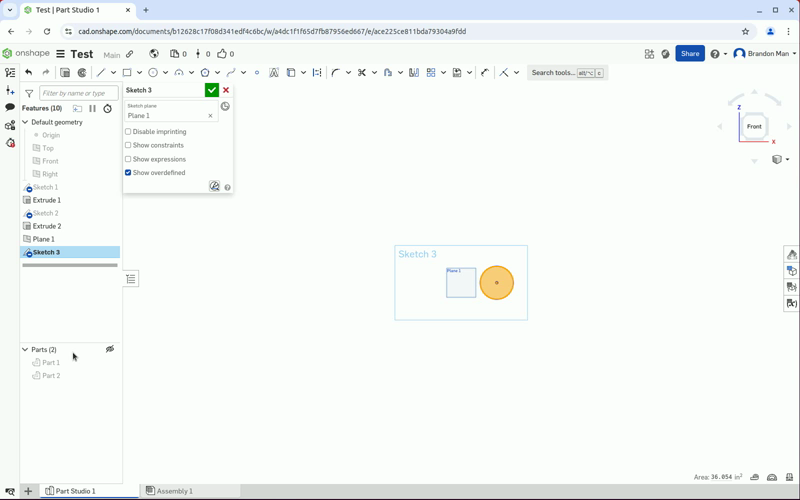
key(shift+e)
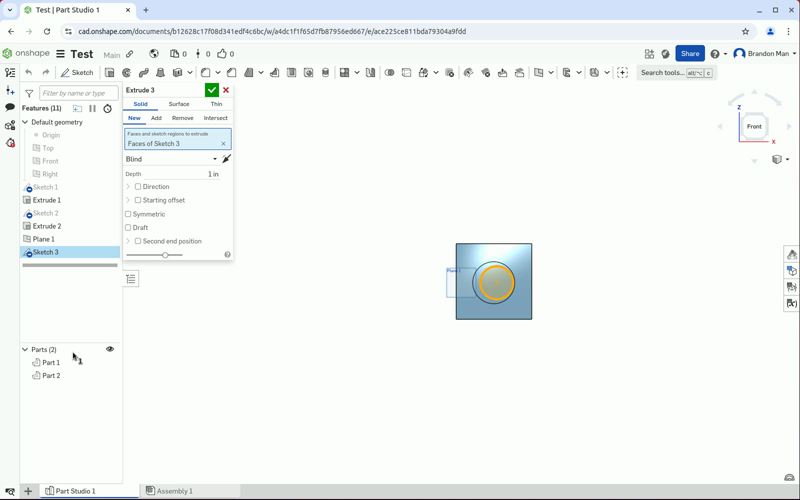
mouse_move(143, 106)
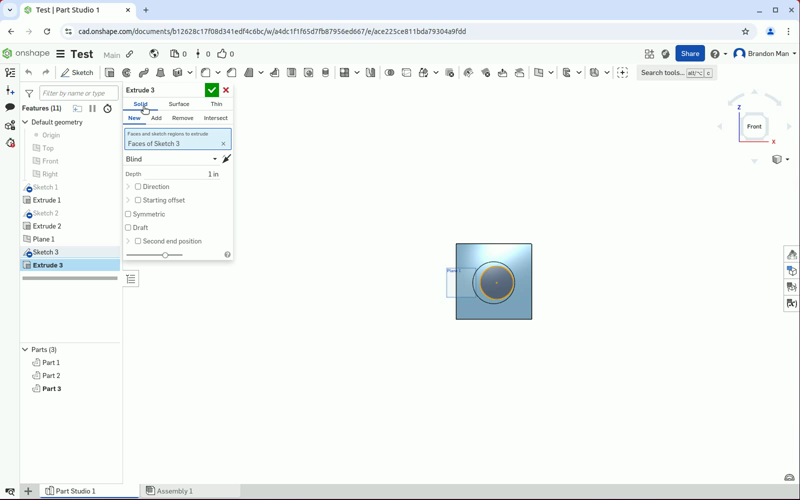
click(143, 106)
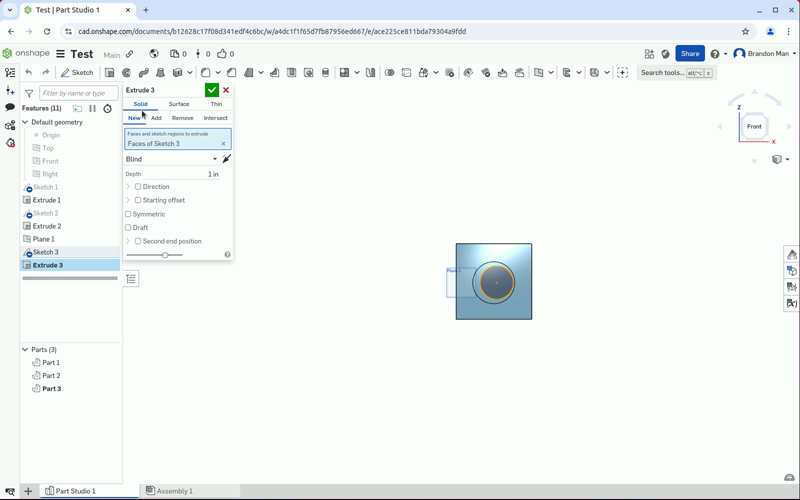
mouse_move(137, 120)
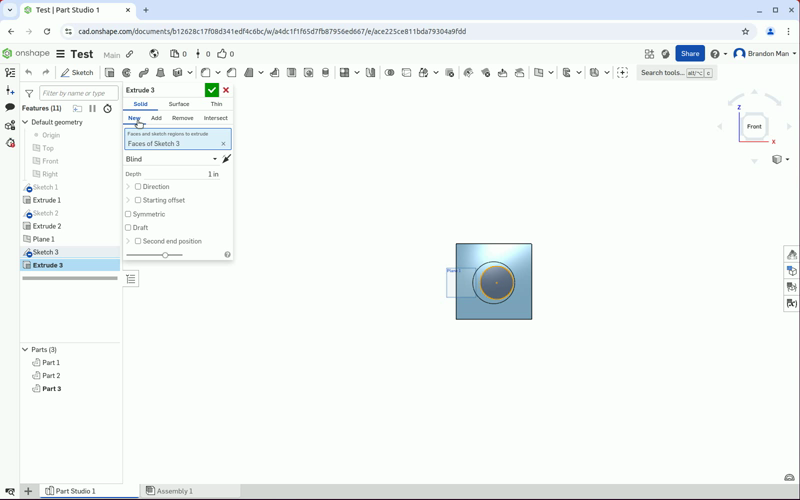
click(137, 120)
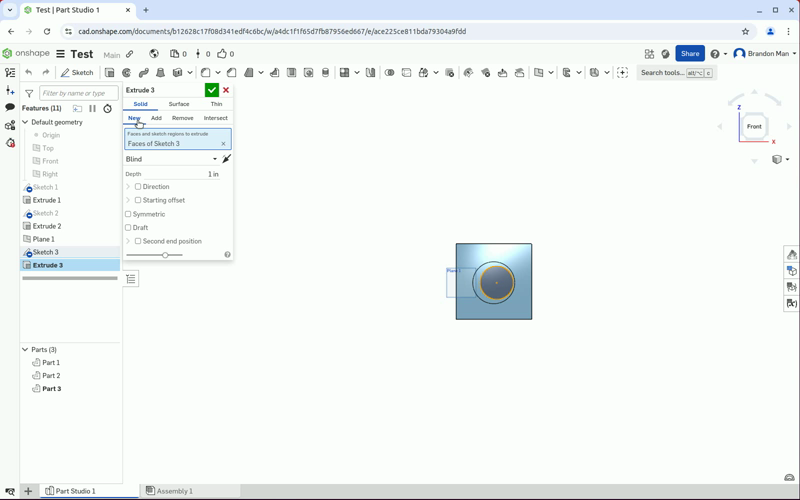
key(tab, 4)
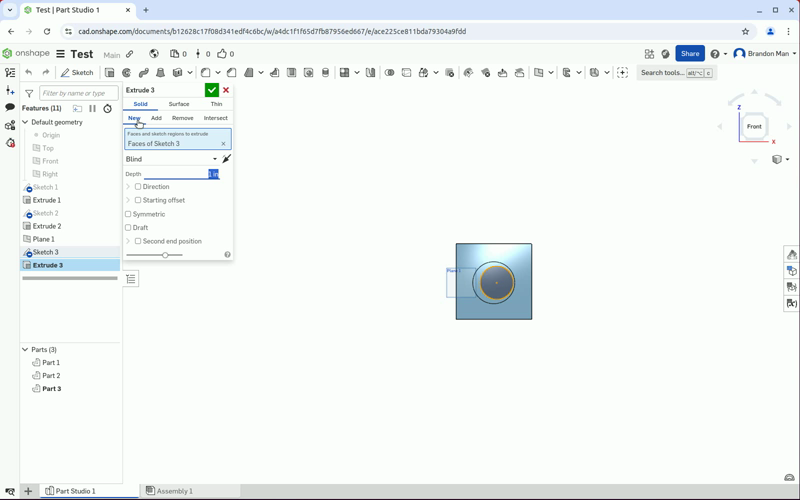
text(7.703)
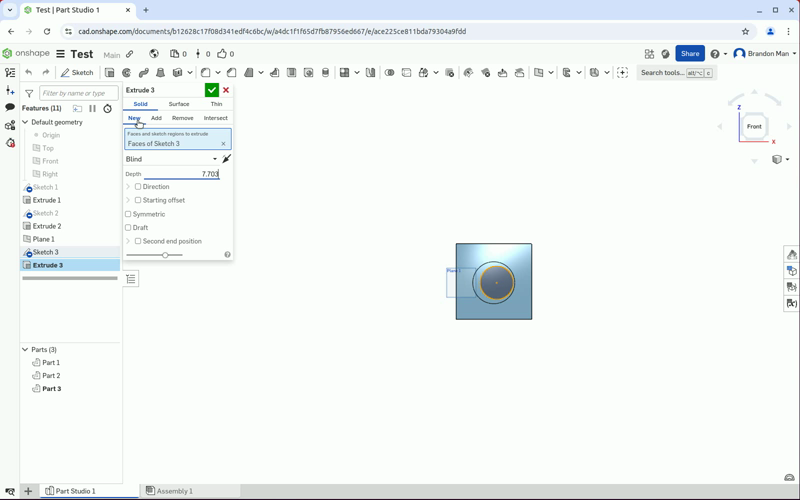
key(enter)
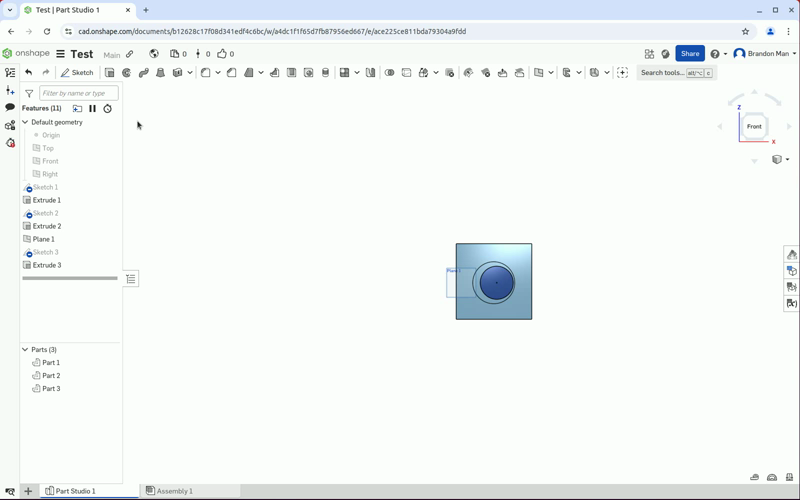
key(shift+h)
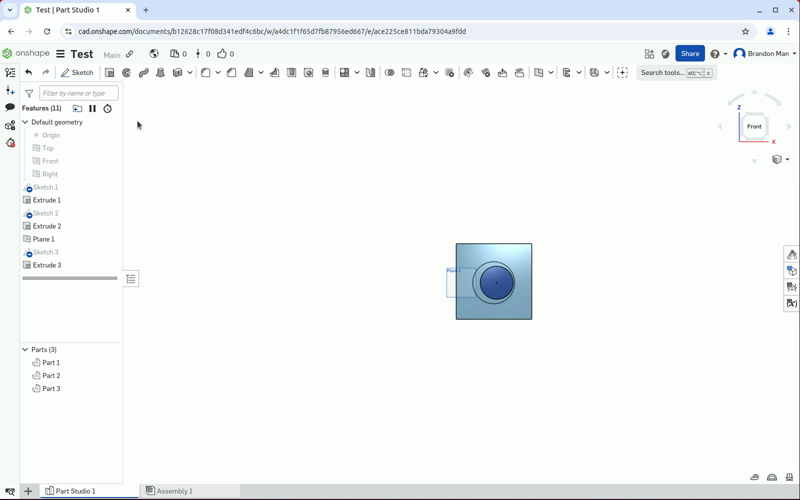
key(shift+h)
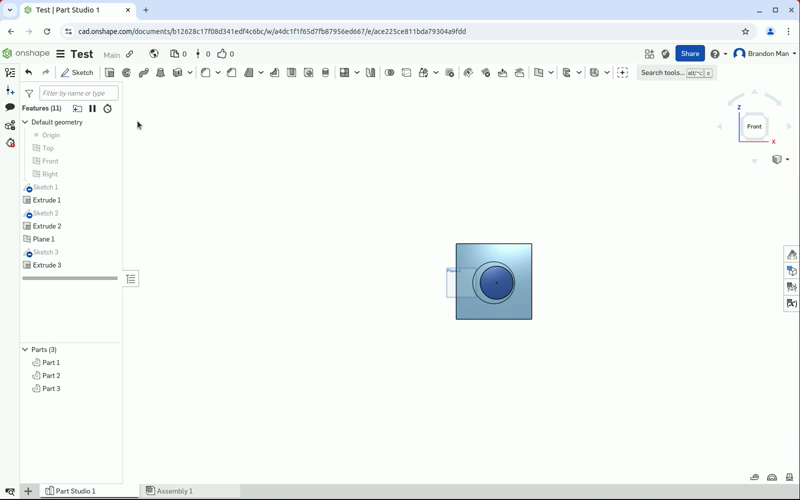
mouse_move(73, 189)
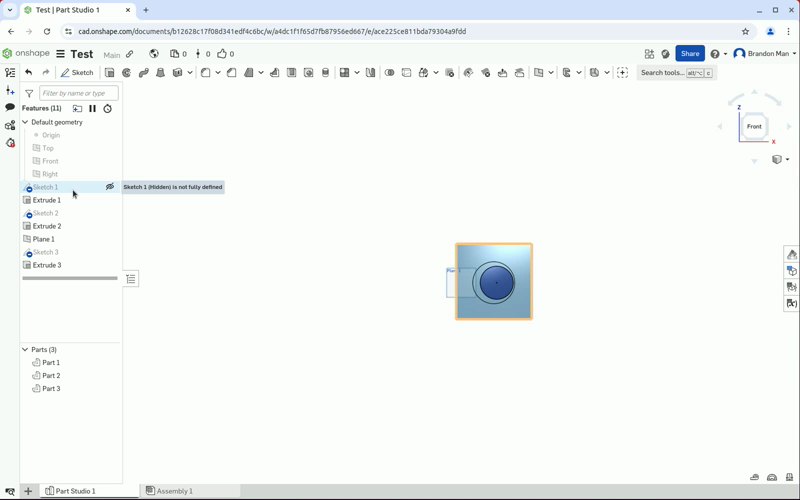
click(73, 189)
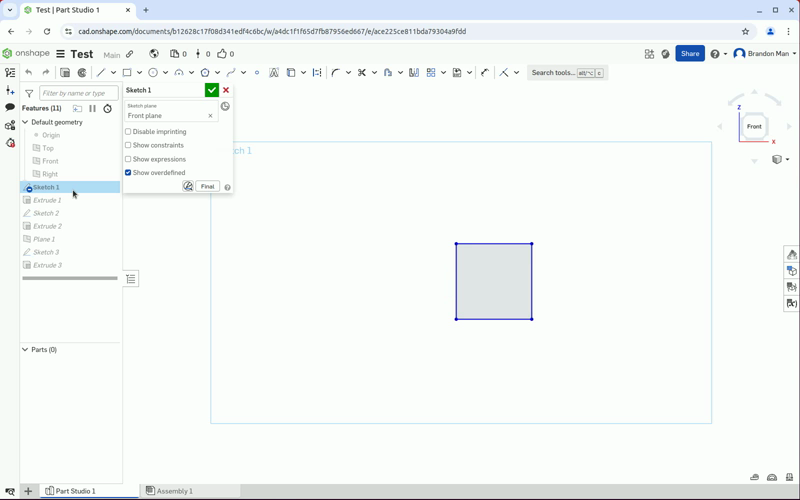
mouse_move(229, 92)
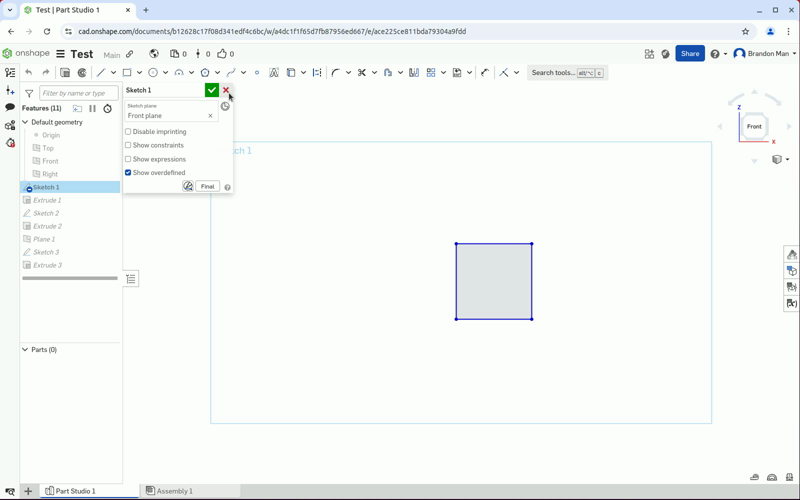
click(229, 92)
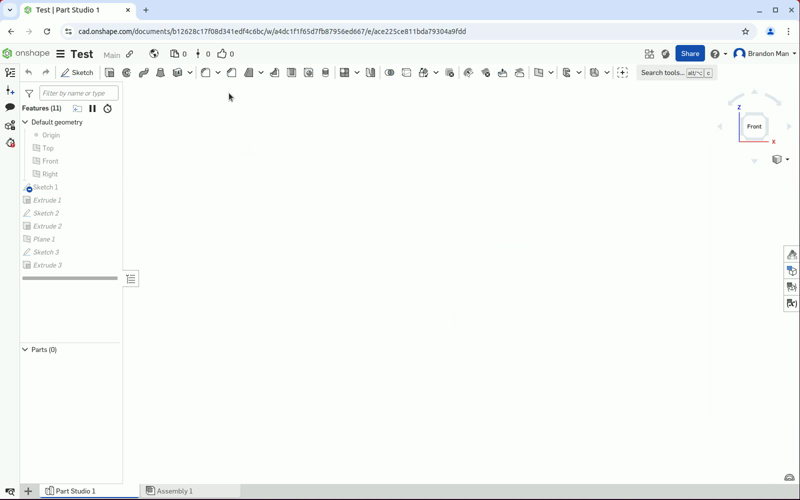
mouse_move(73, 352)
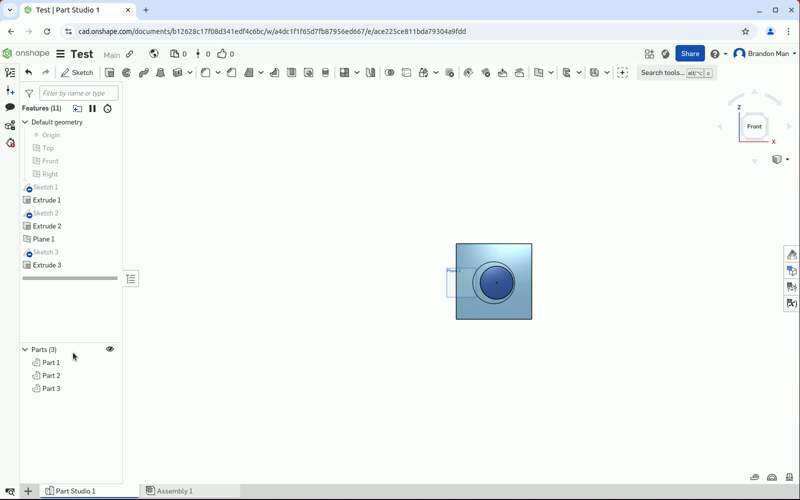
key(y)
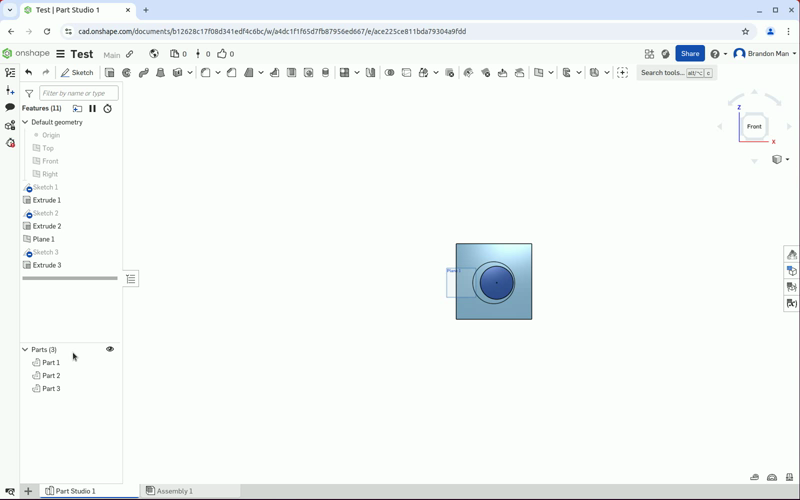
key(shift+p)
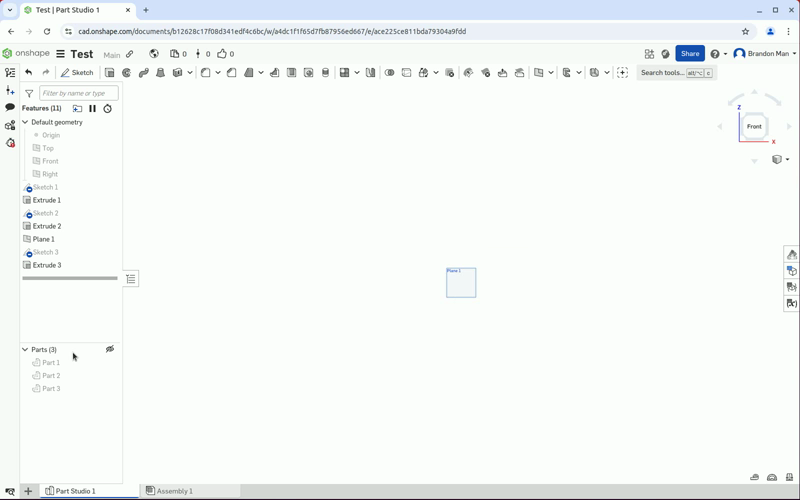
key(space)
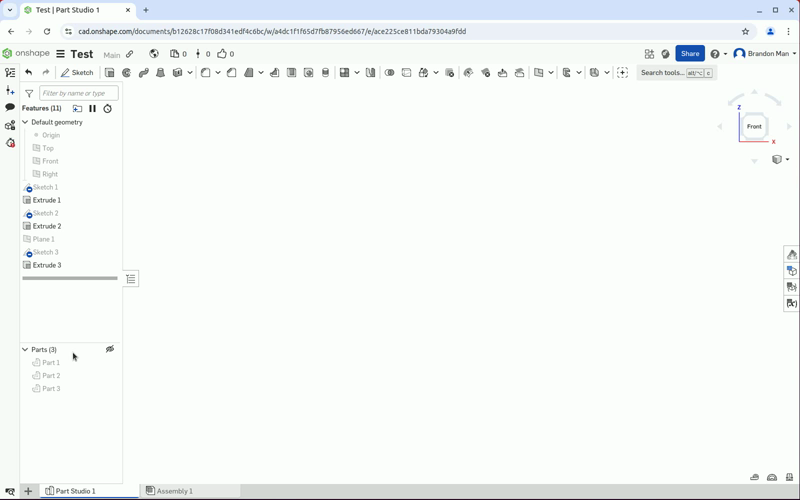
key_down(shift)
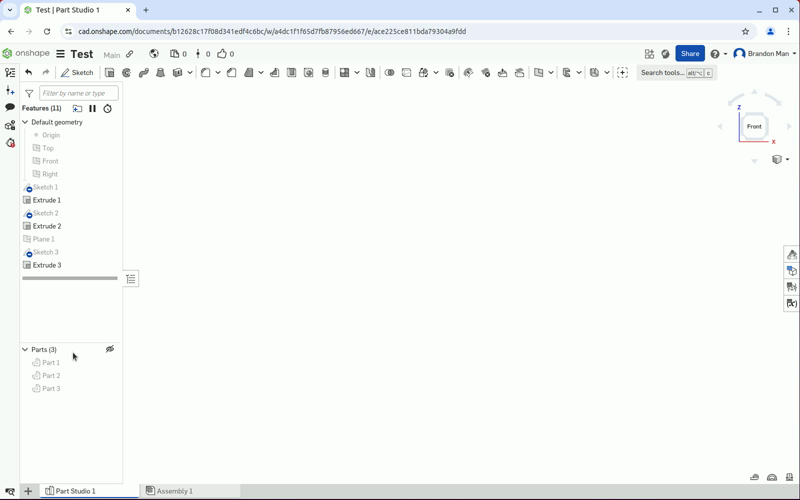
key(left)
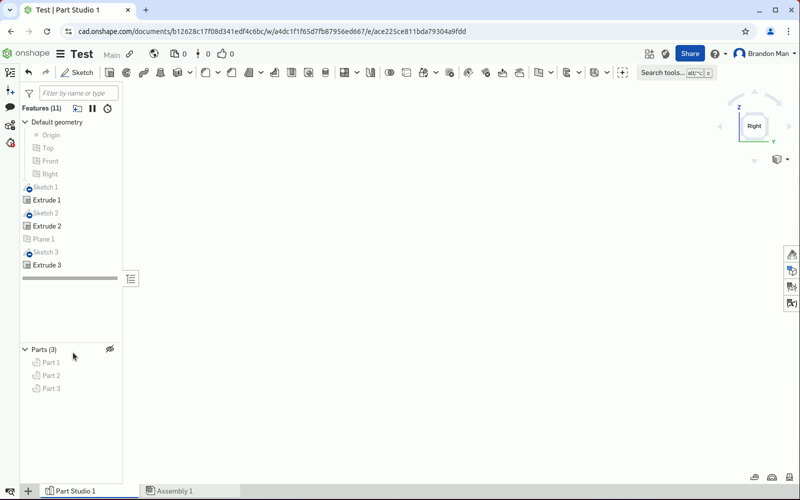
key_up(shift)
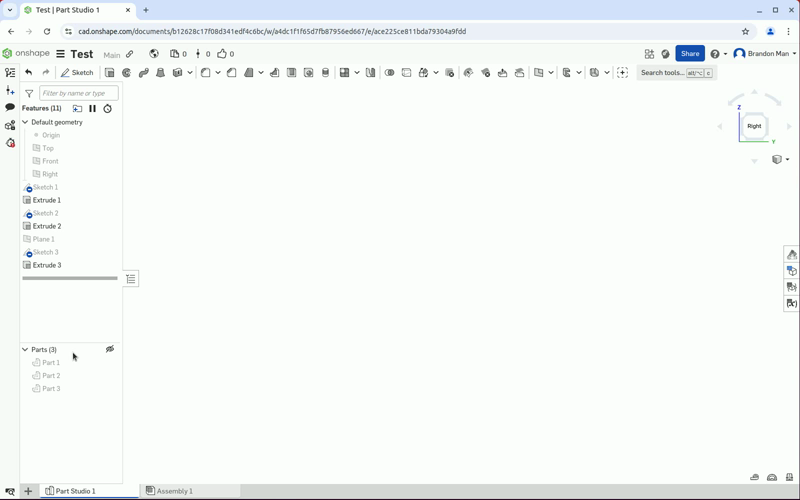
mouse_move(73, 352)
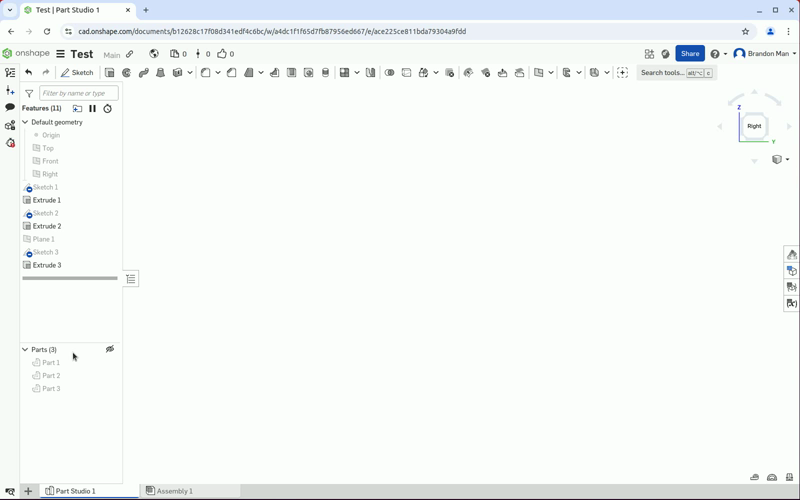
key(shift+y)
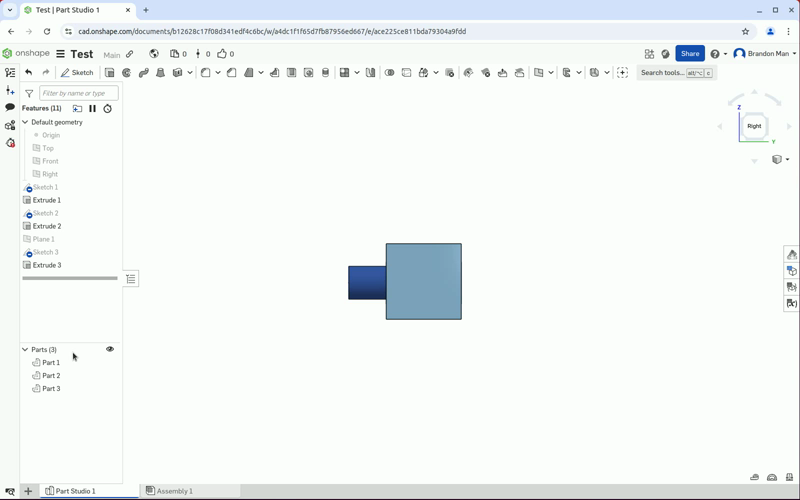
mouse_move(541, 75)
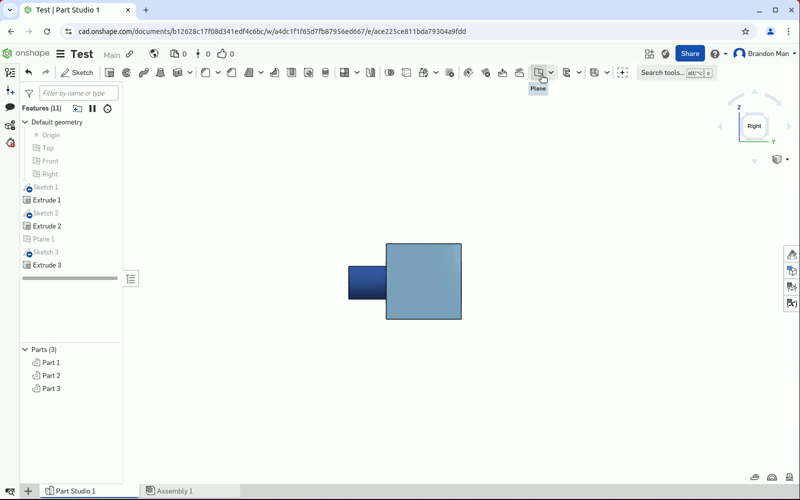
click(541, 75)
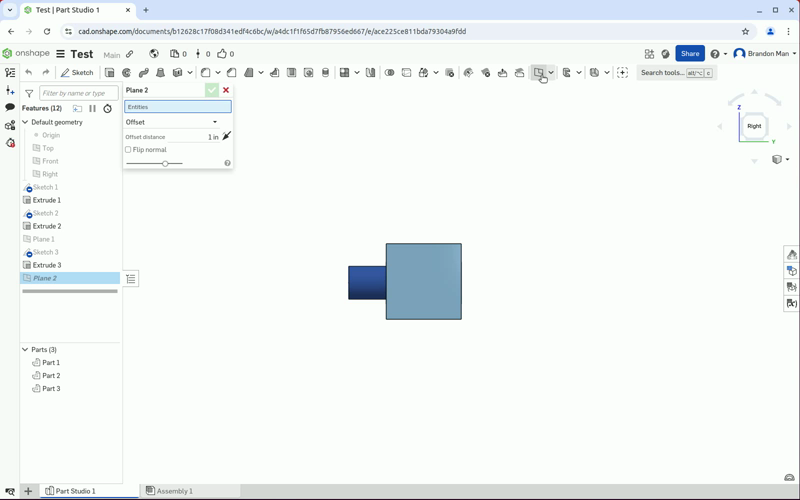
mouse_move(73, 176)
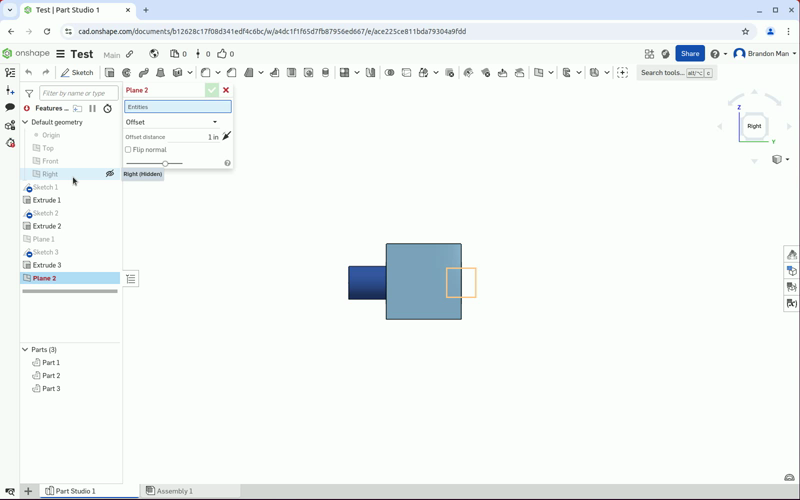
click(73, 176)
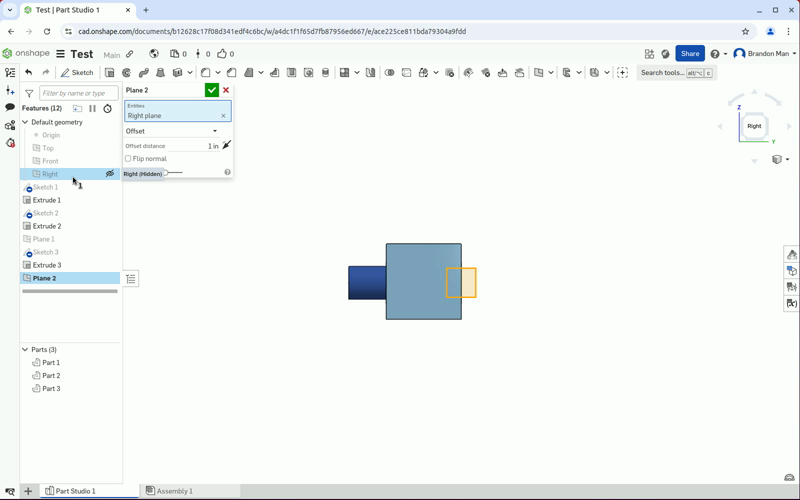
key(tab, 2)
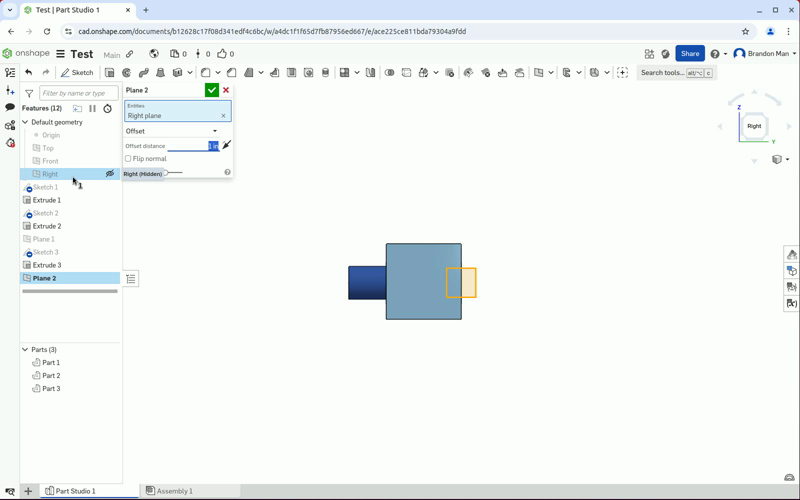
text(14.697)
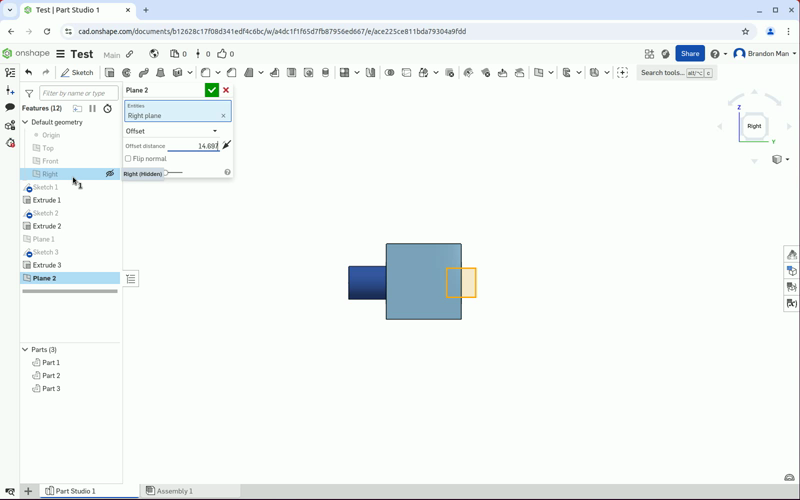
key(enter, 2)
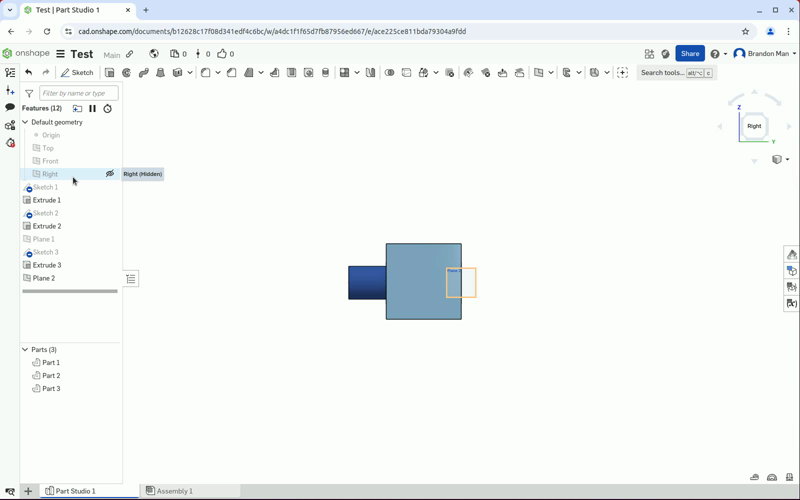
key(shift+s)
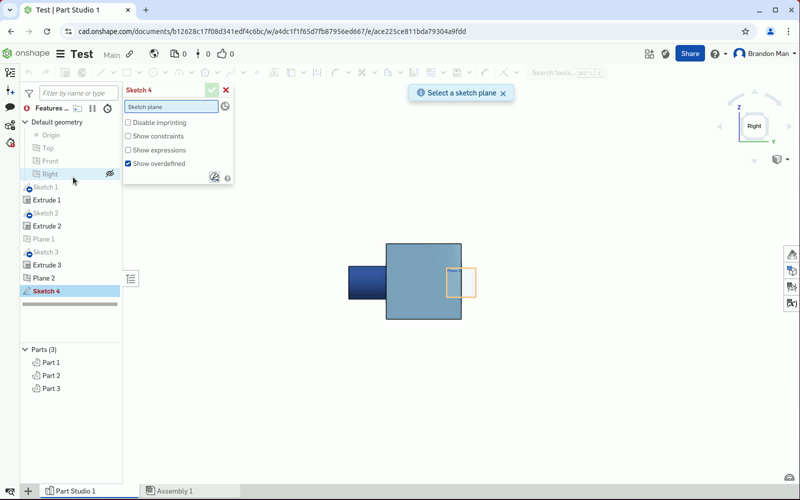
mouse_move(73, 280)
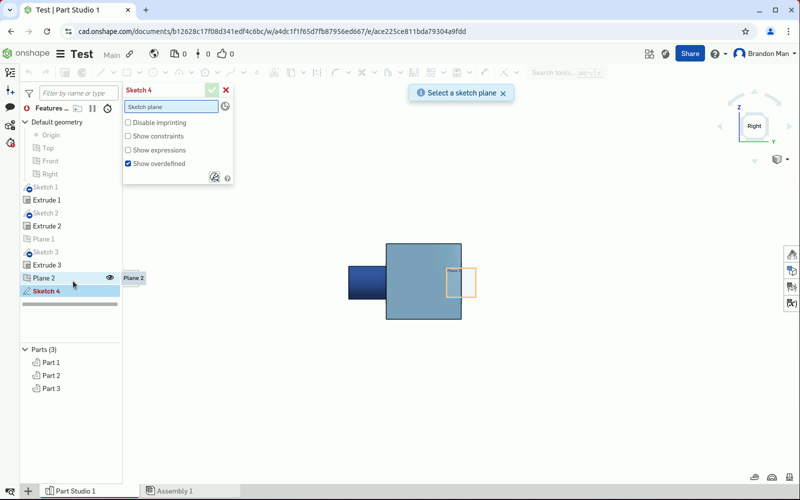
click(73, 280)
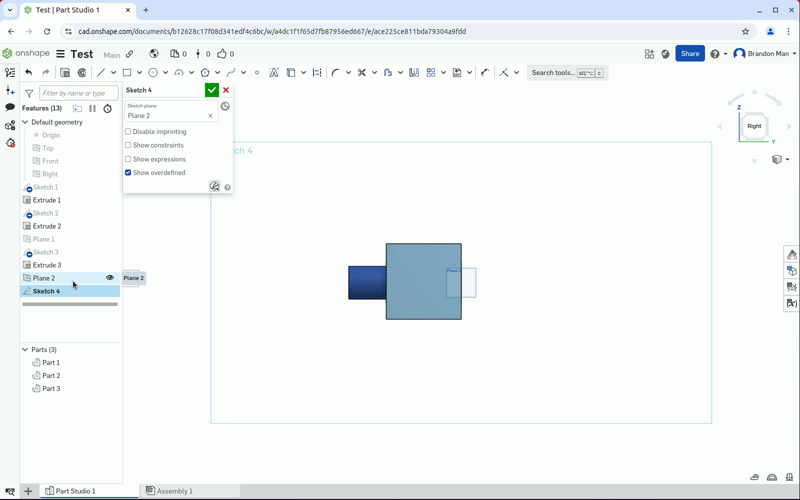
mouse_move(73, 352)
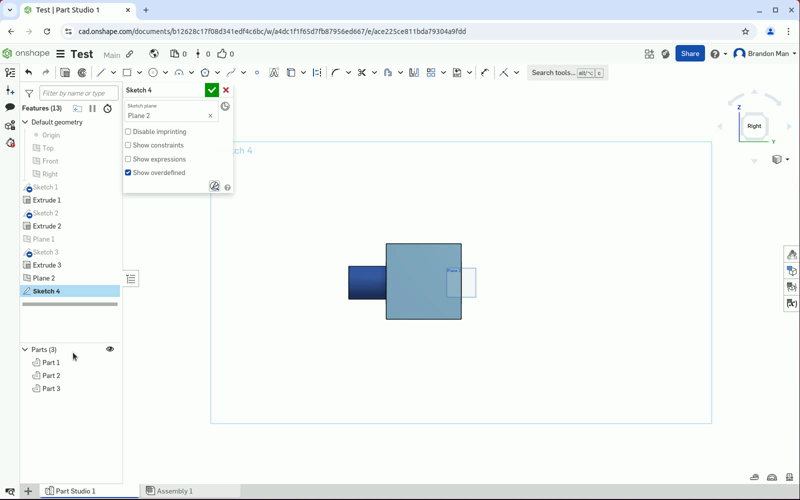
key(y)
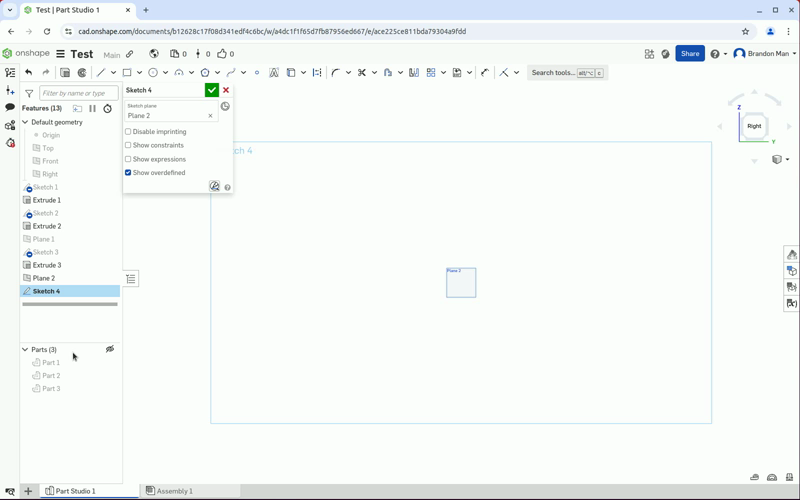
key(c)
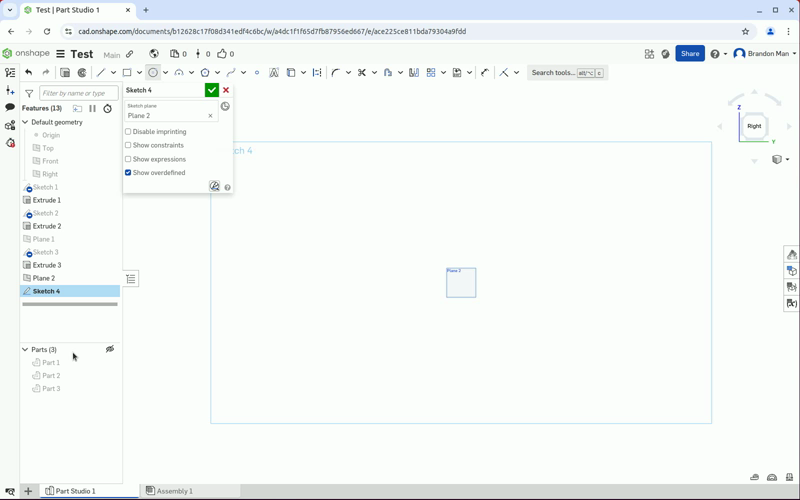
key_down(shift)
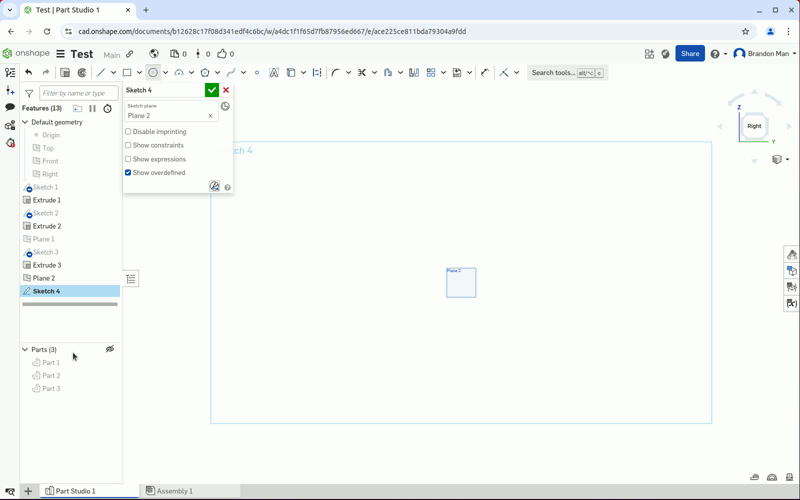
mouse_move(424, 282)
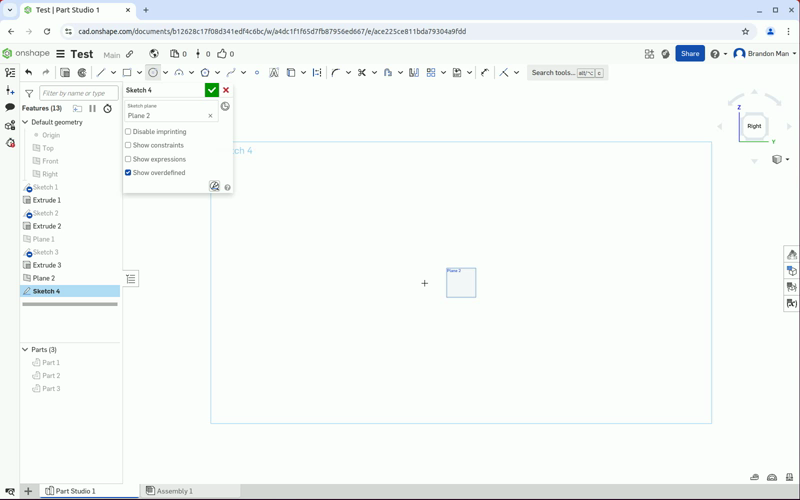
click(424, 282)
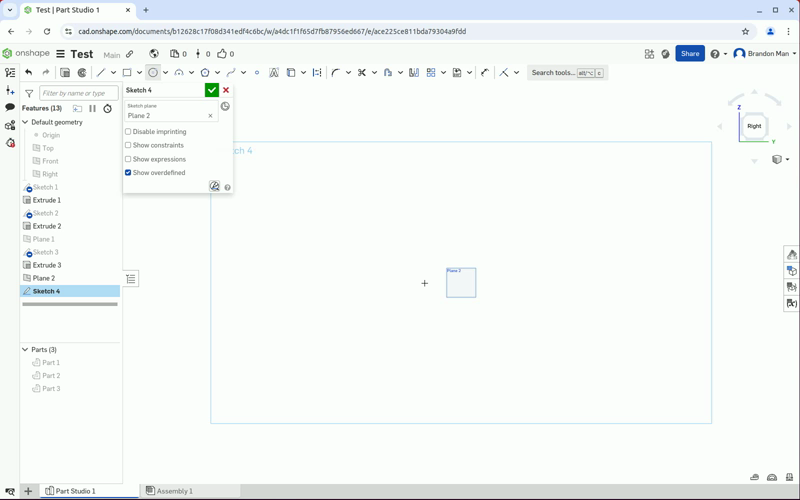
key_up(shift)
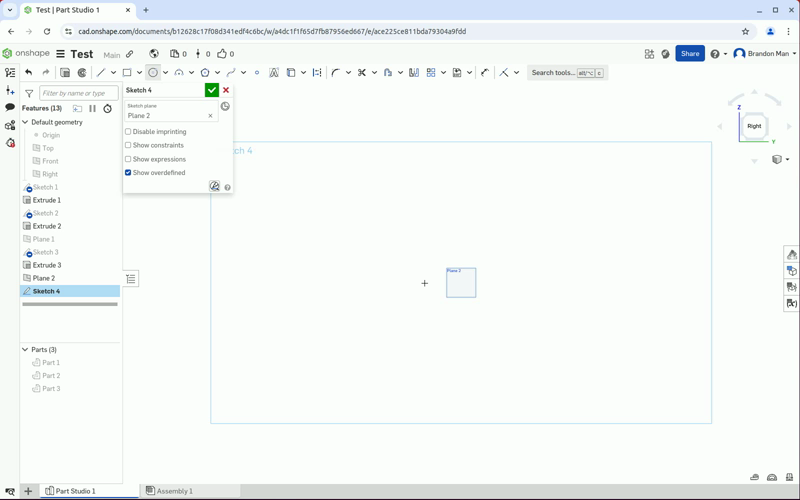
mouse_move(444, 282)
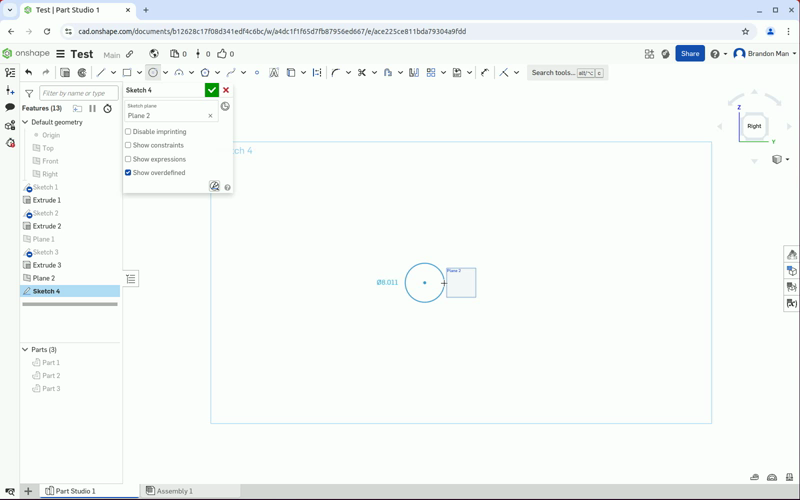
click(444, 282)
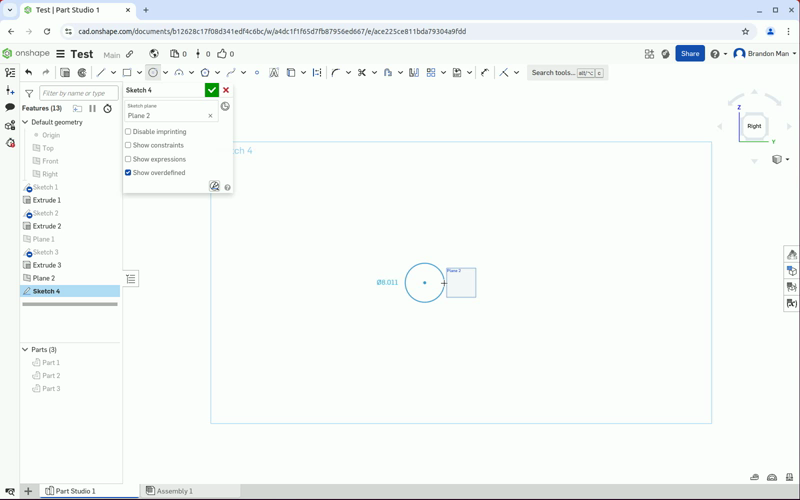
key(esc)
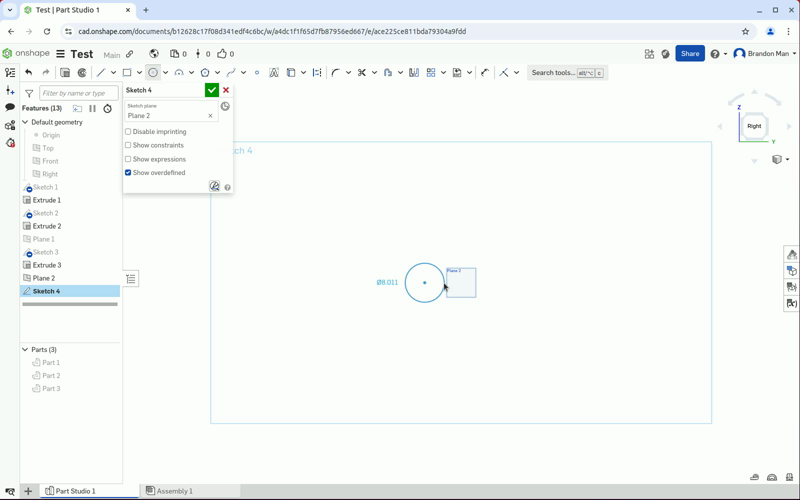
mouse_move(429, 288)
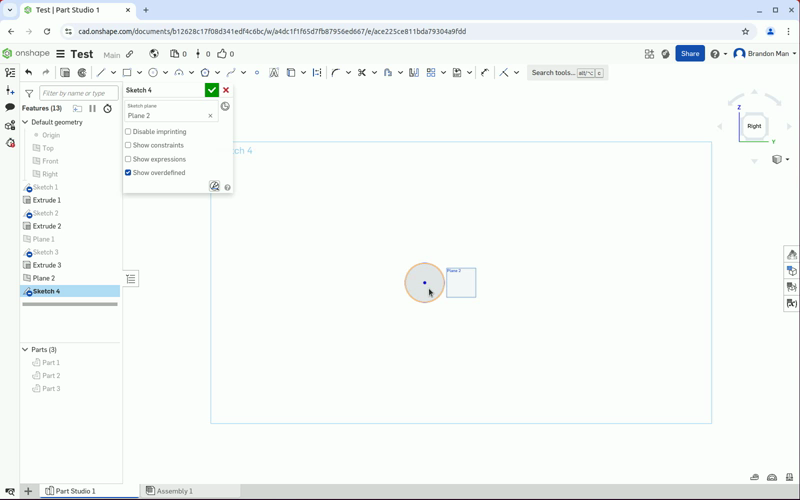
scroll(6)
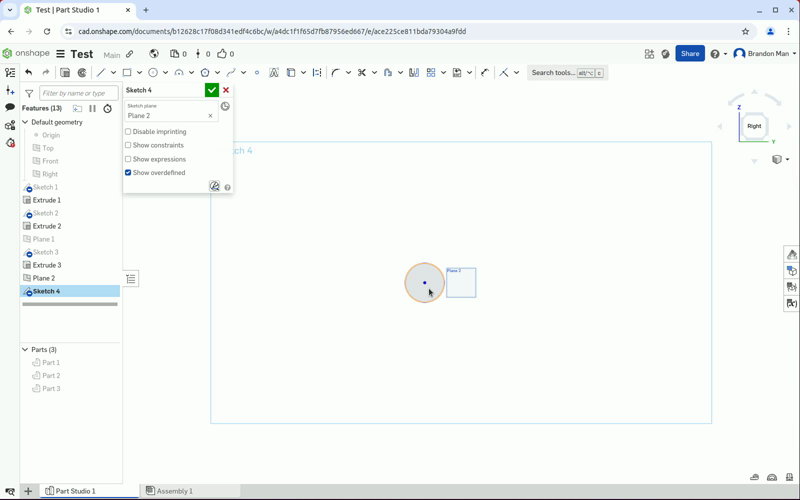
scroll(6)
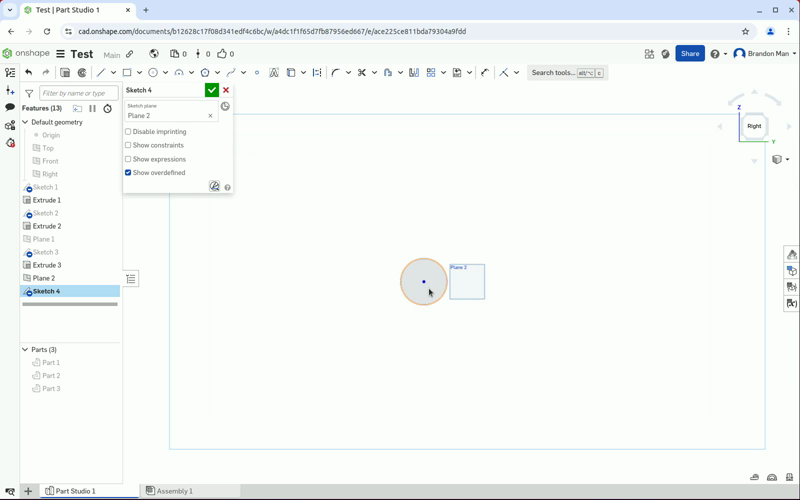
scroll(6)
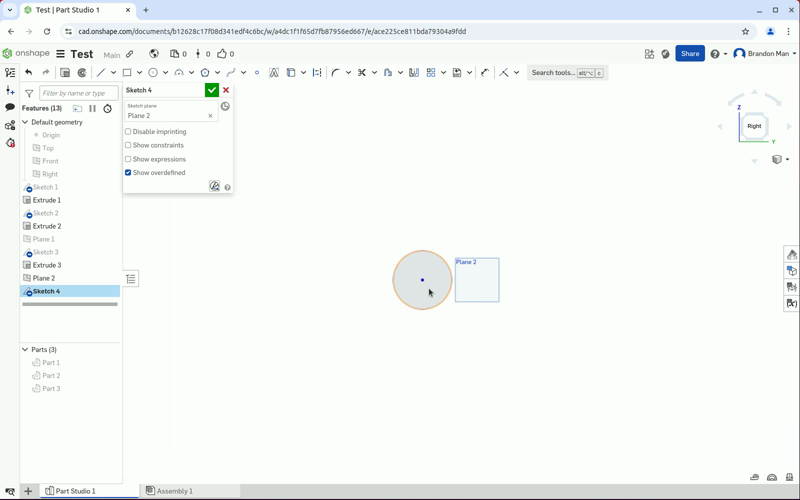
scroll(6)
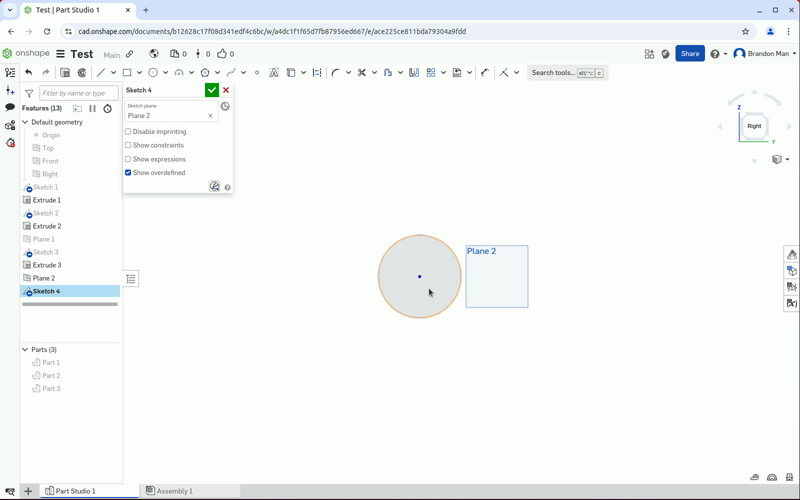
scroll(6)
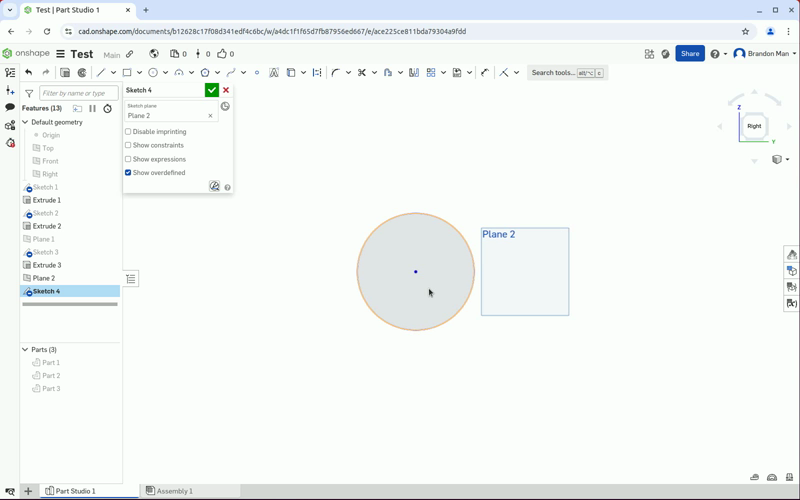
scroll(6)
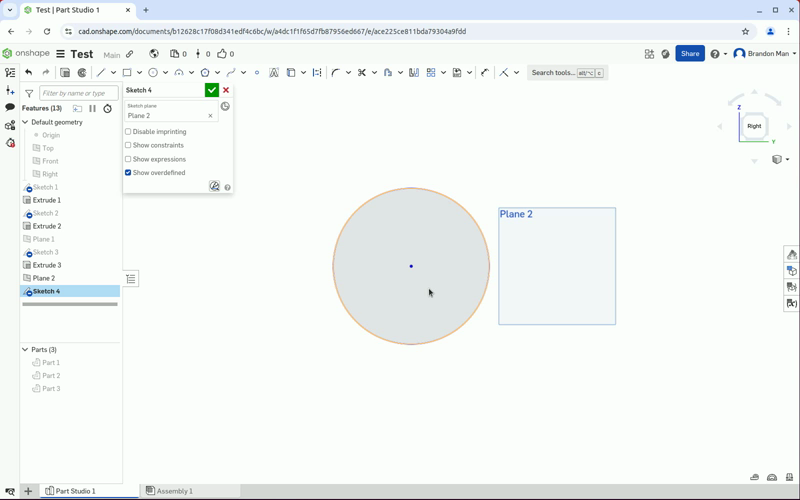
scroll(6)
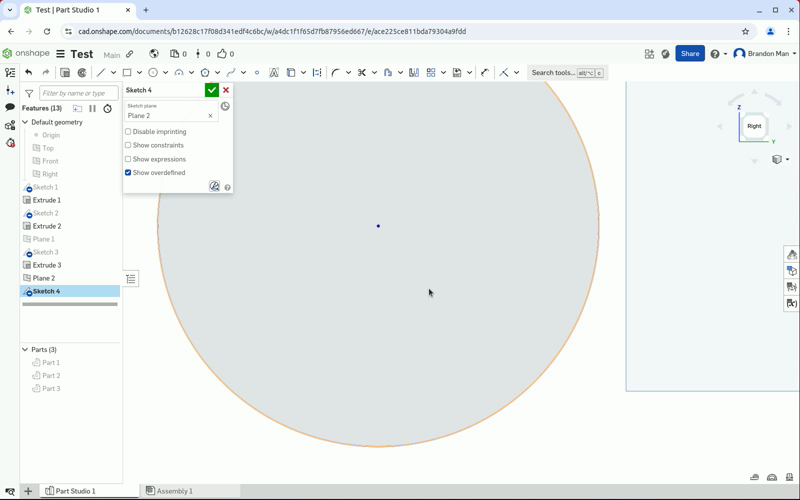
click(429, 288)
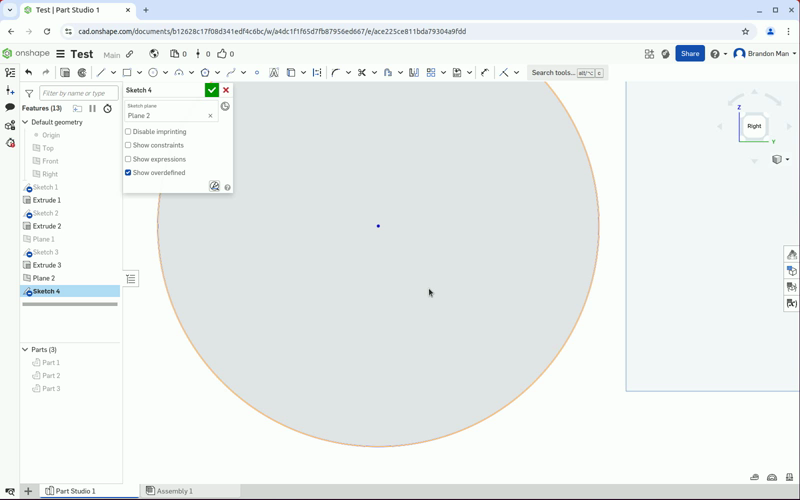
scroll(-6)
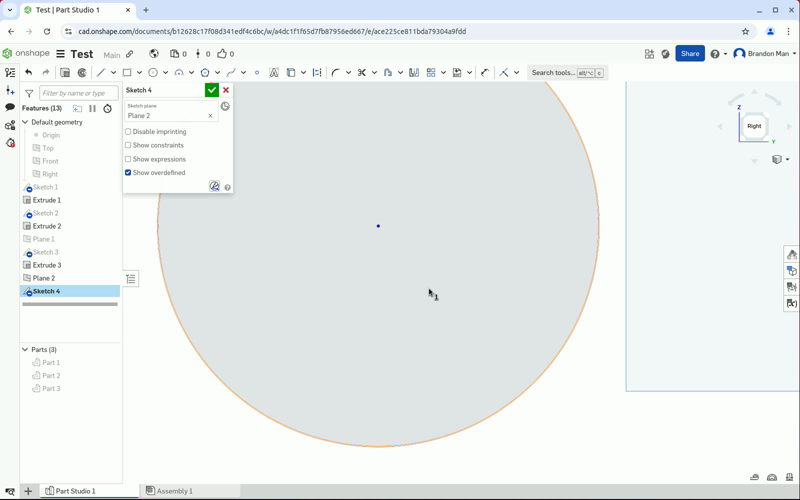
scroll(-6)
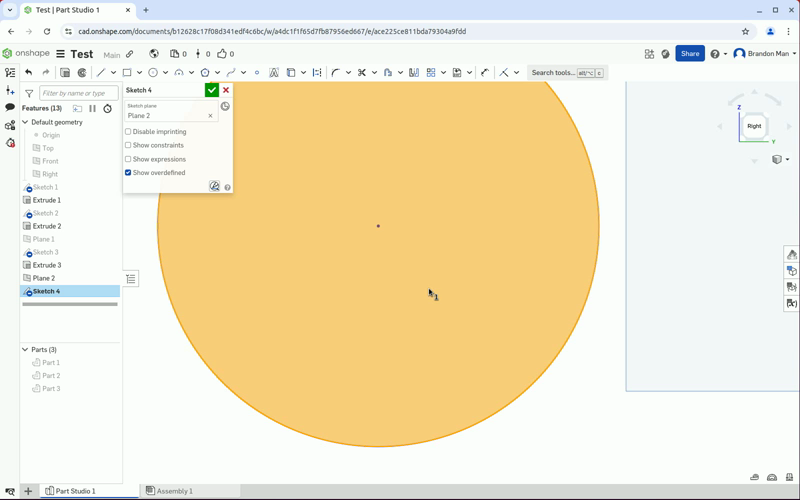
scroll(-6)
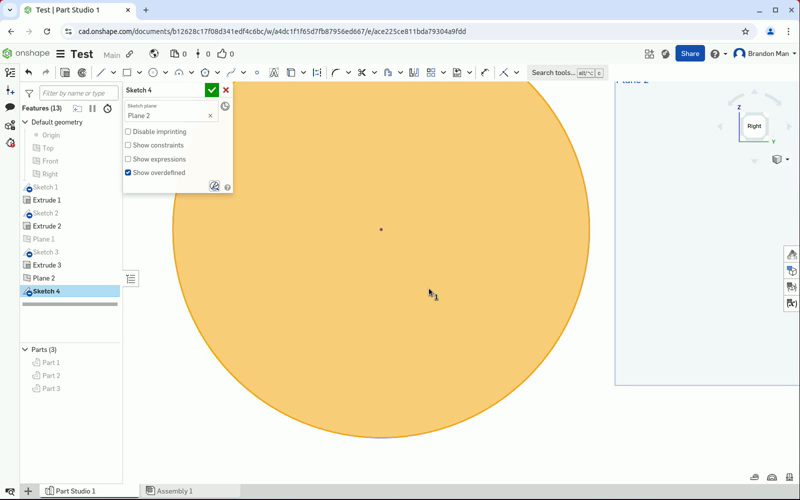
scroll(-6)
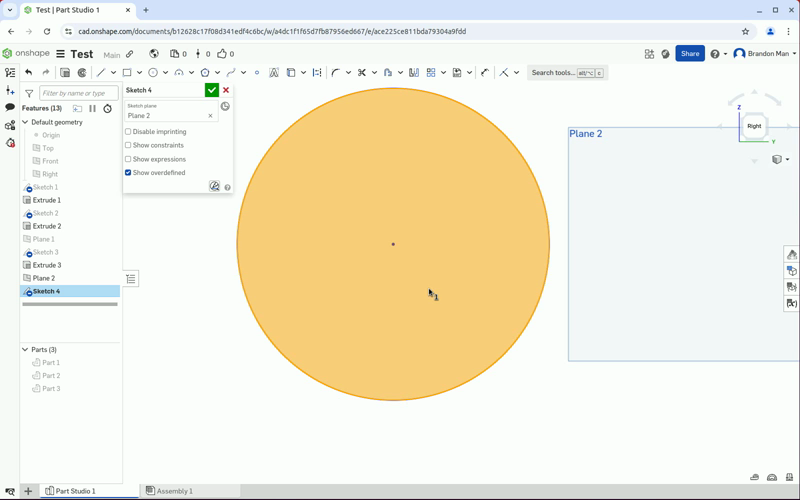
scroll(-6)
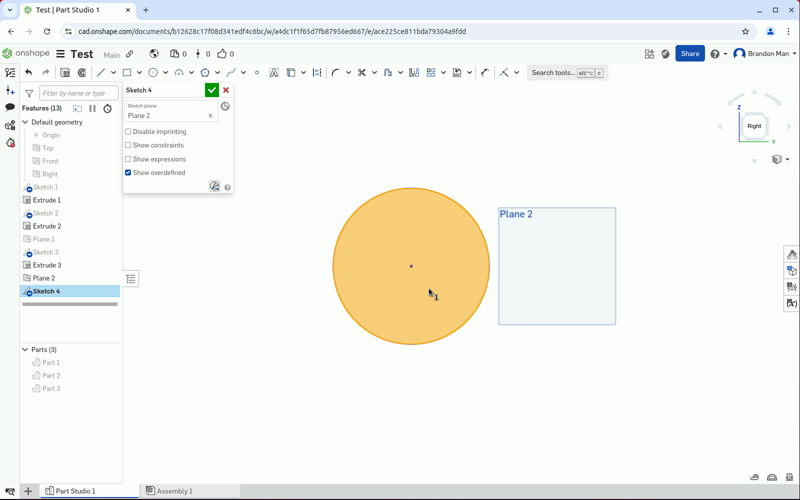
scroll(-6)
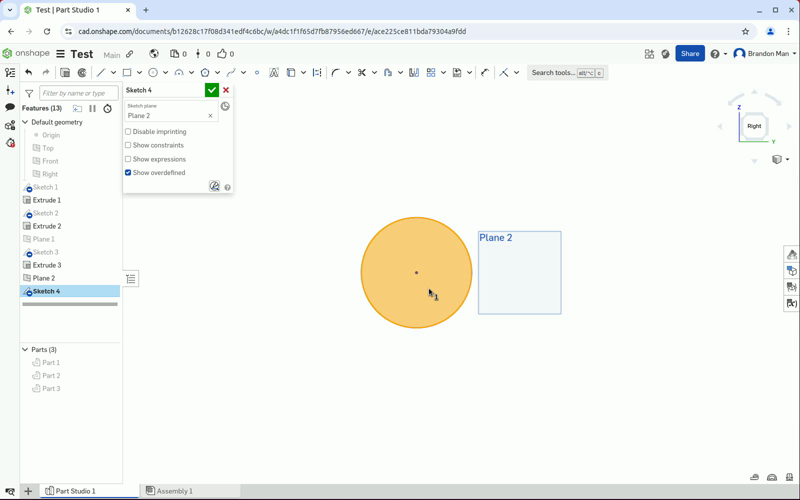
scroll(-6)
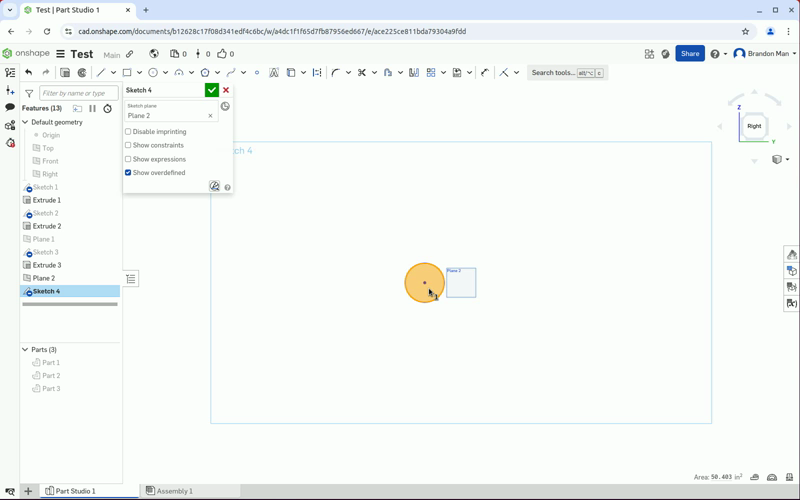
mouse_move(73, 352)
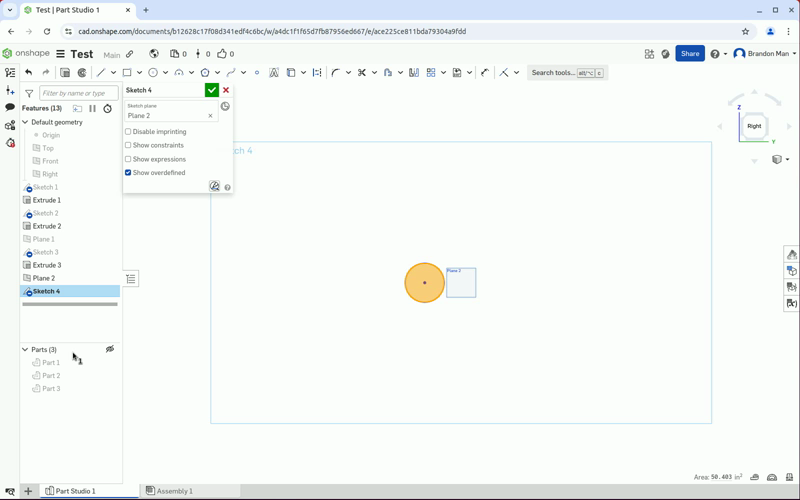
key(shift+y)
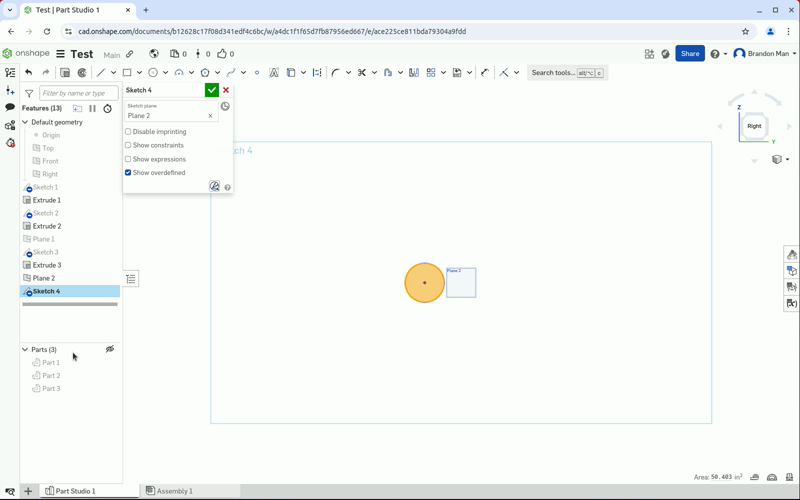
key(shift+e)
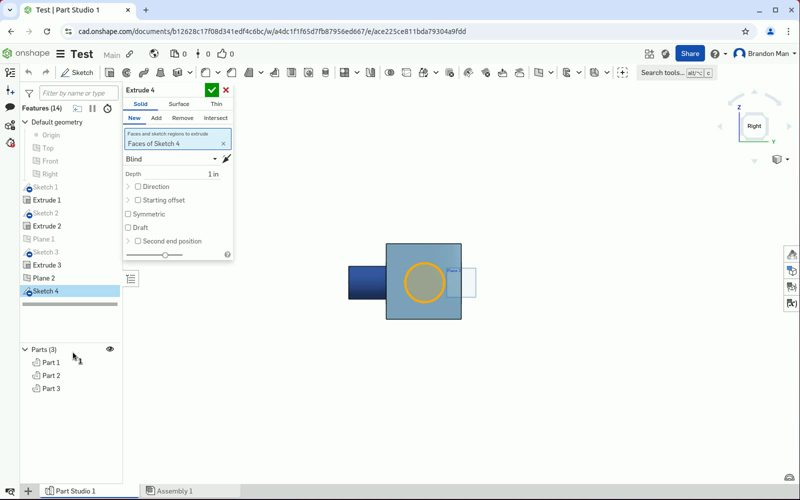
mouse_move(143, 106)
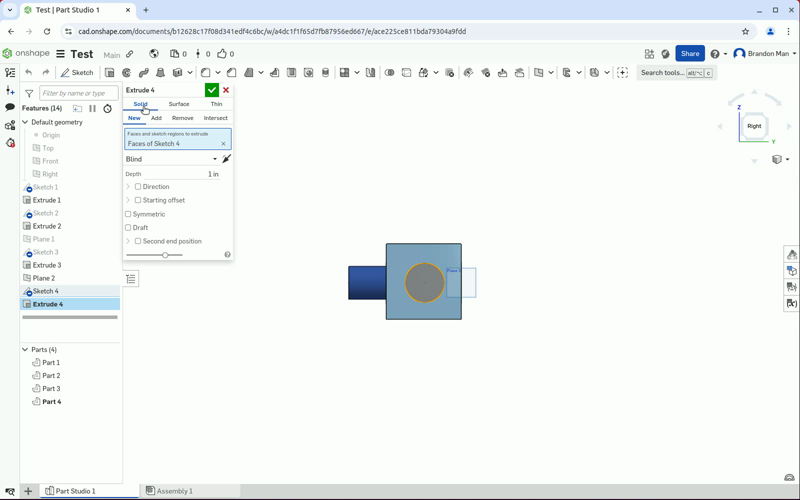
click(143, 106)
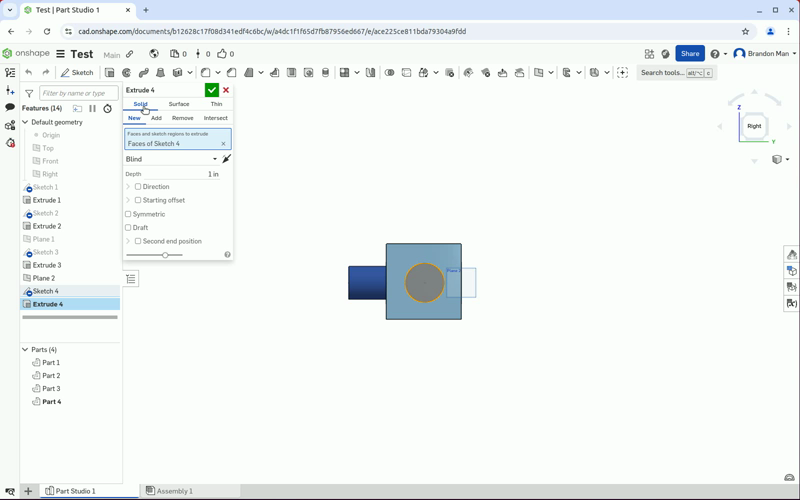
mouse_move(186, 120)
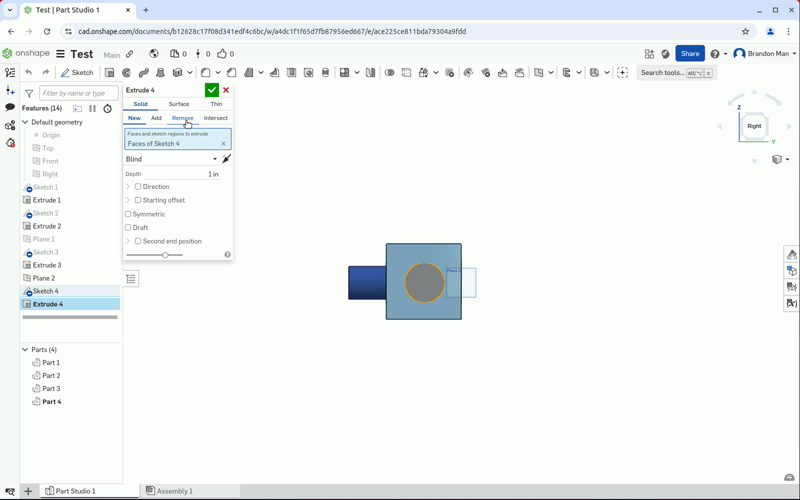
click(186, 120)
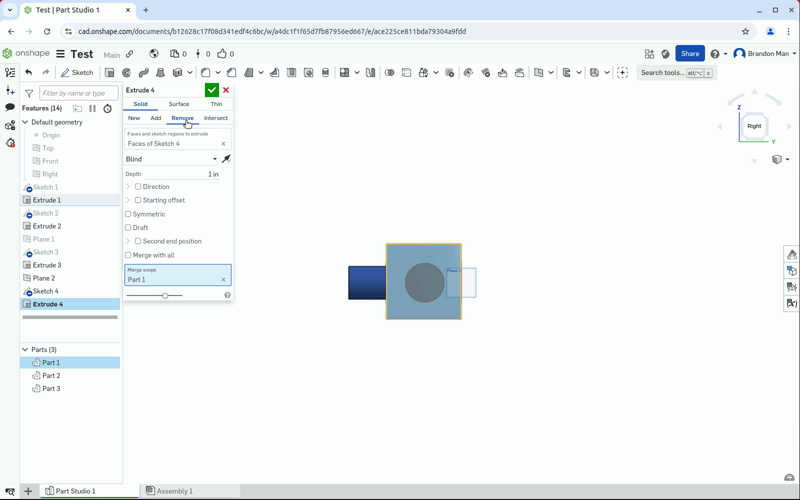
key(tab, 4)
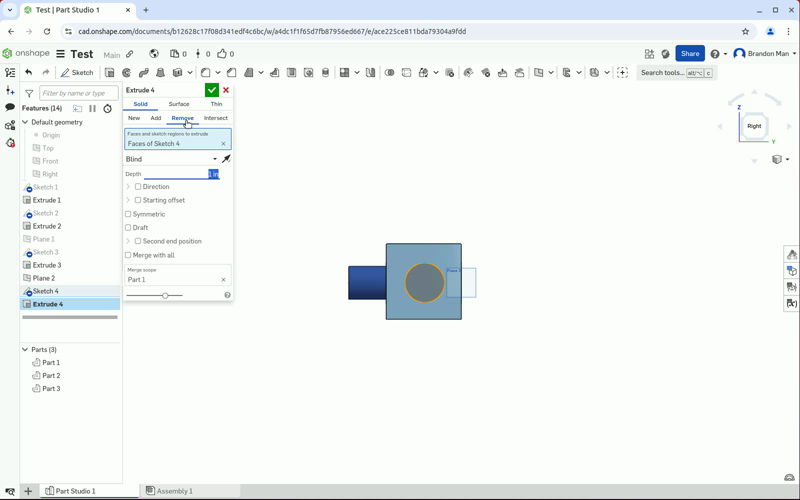
text(15.405)
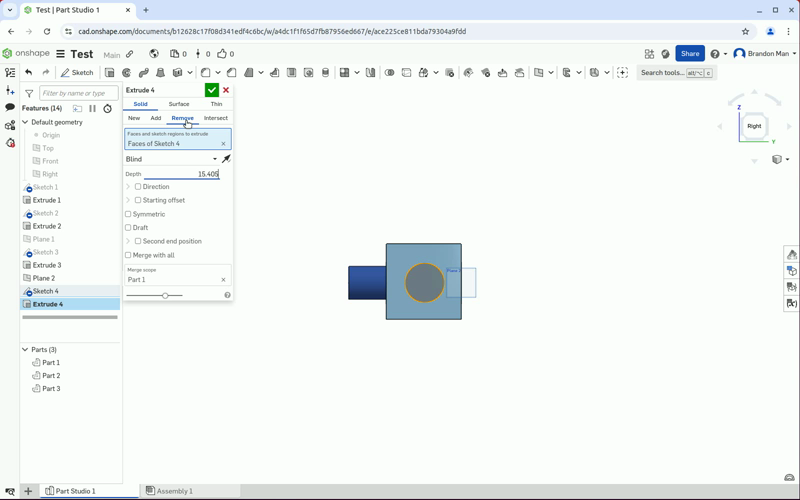
key(tab, 6)
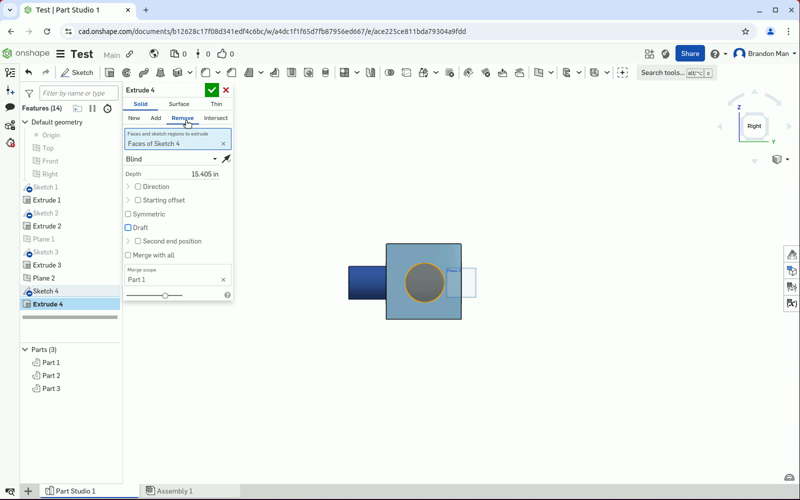
key(space)
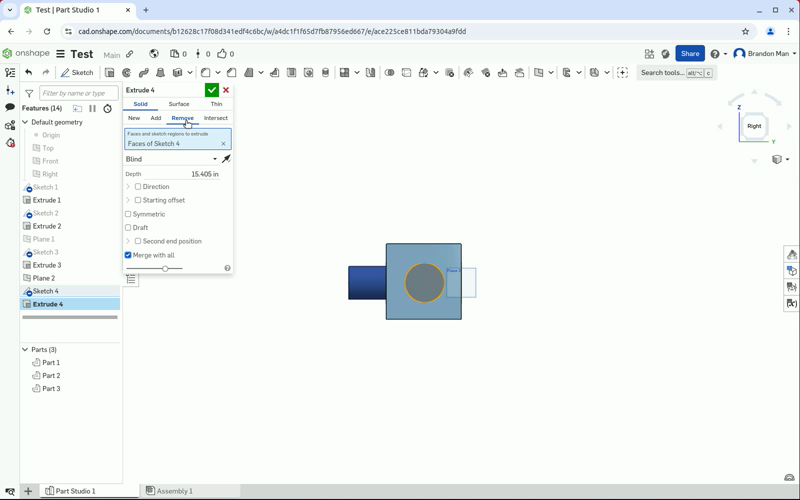
key(enter)
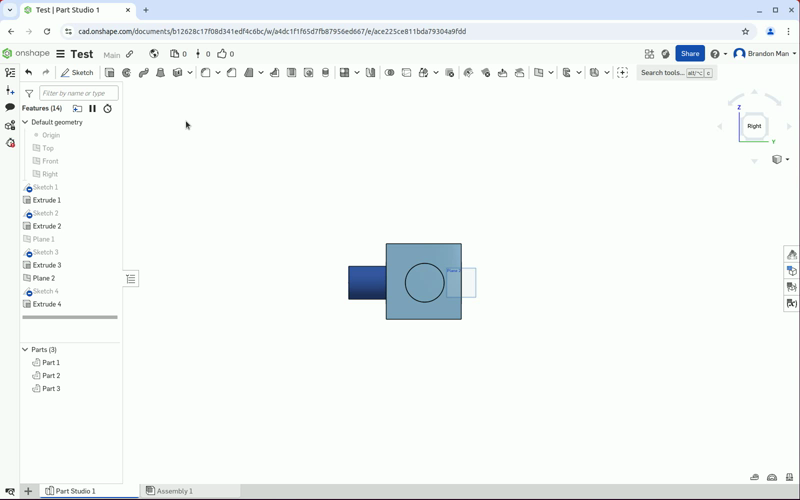
key(shift+h)
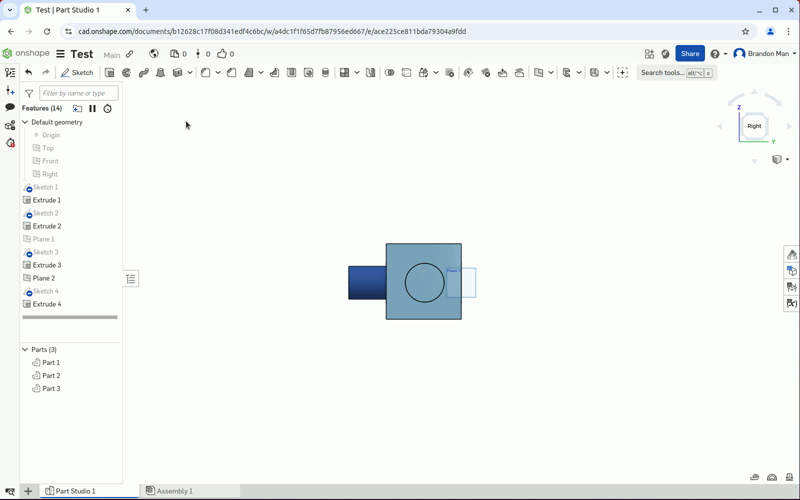
key(shift+h)
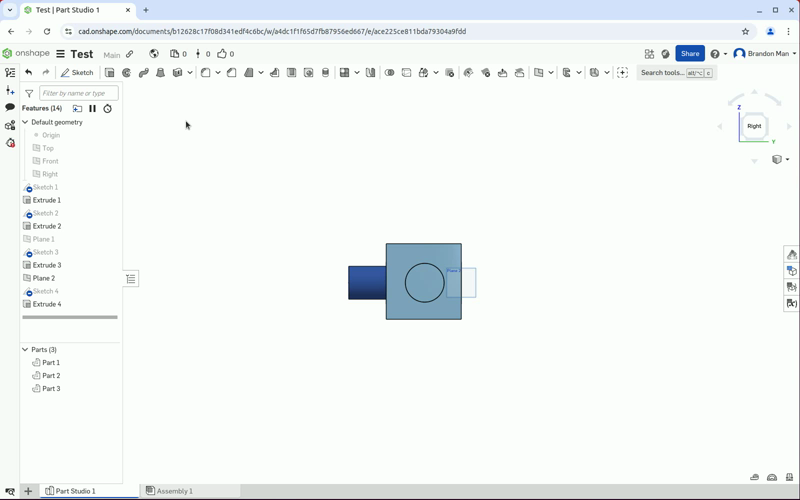
mouse_move(73, 189)
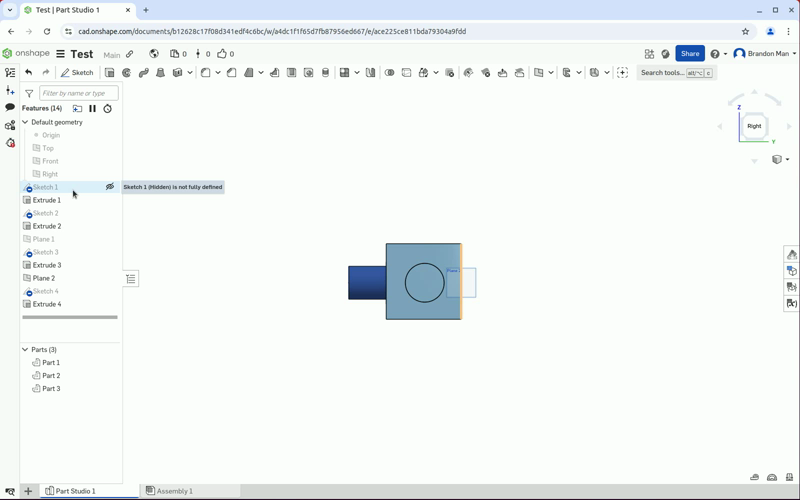
click(73, 189)
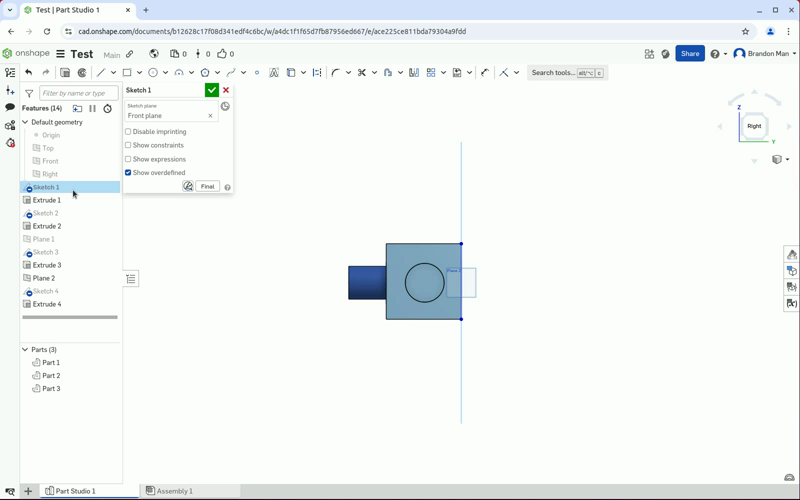
mouse_move(229, 92)
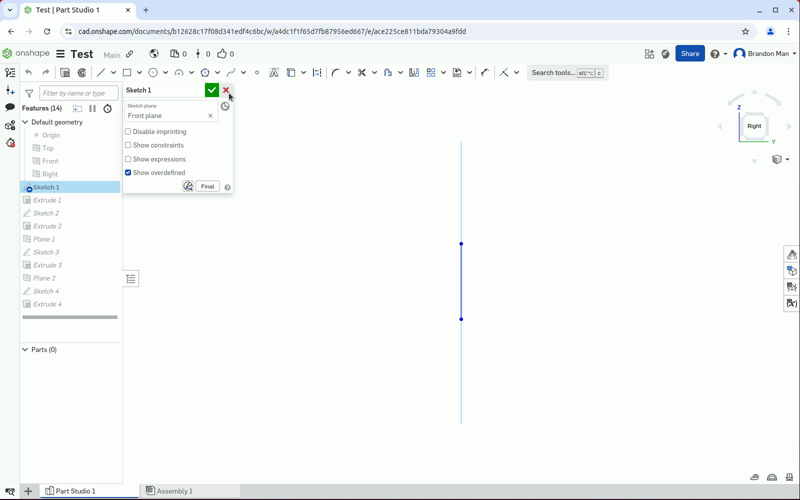
click(229, 92)
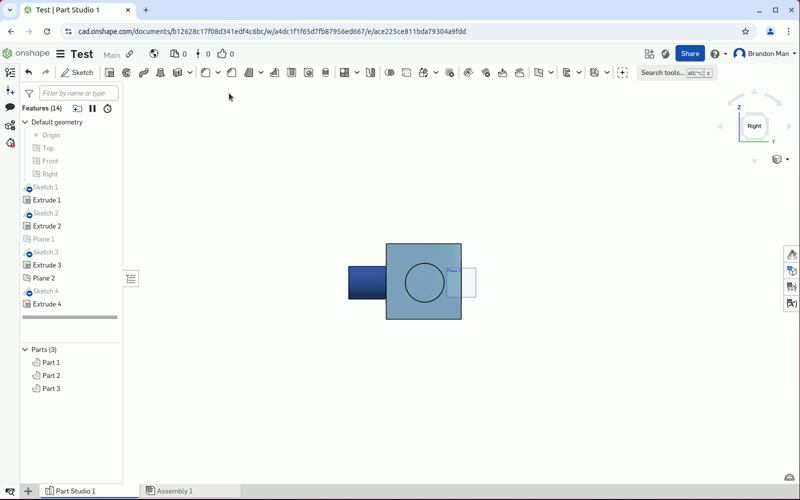
mouse_move(73, 352)
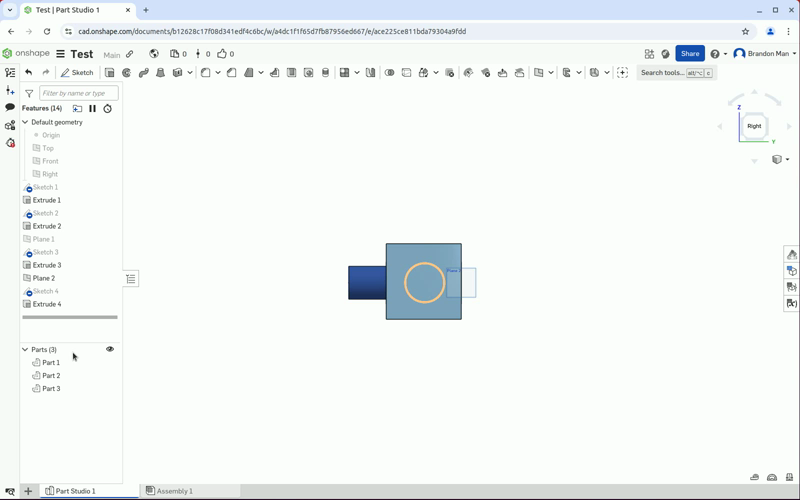
key(y)
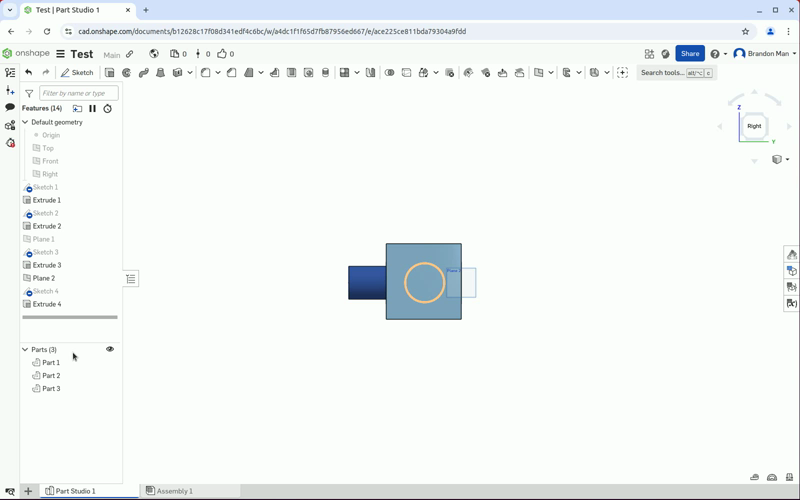
key(shift+p)
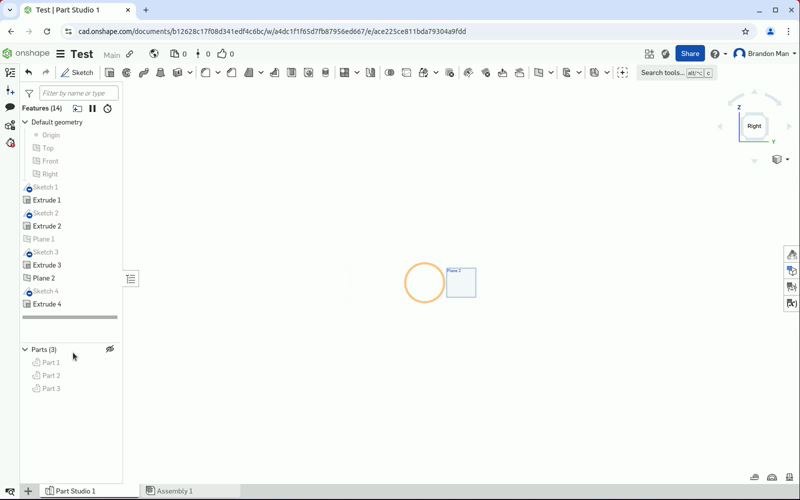
key(space)
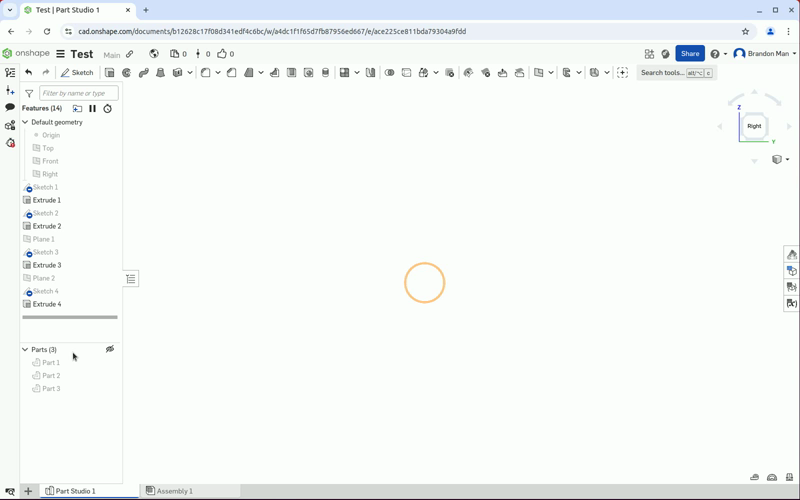
key_down(shift)
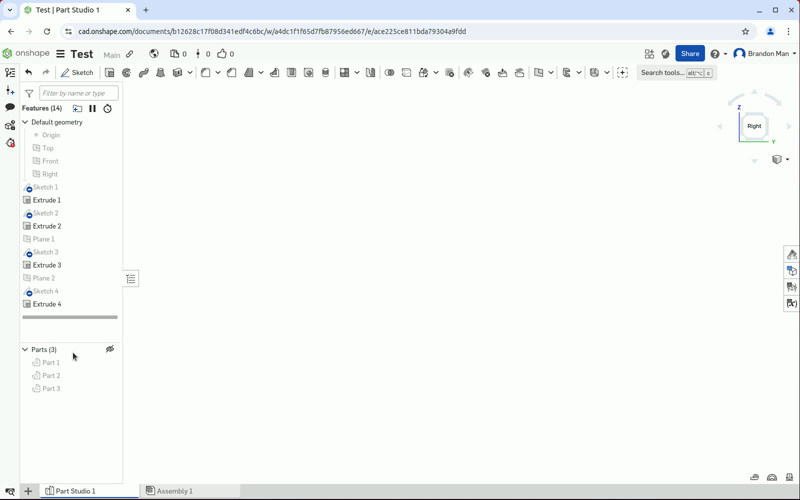
key(right)
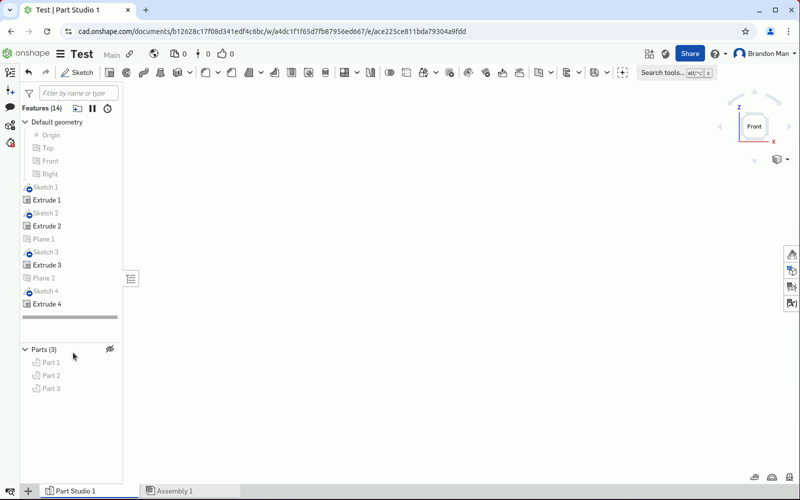
key_up(shift)
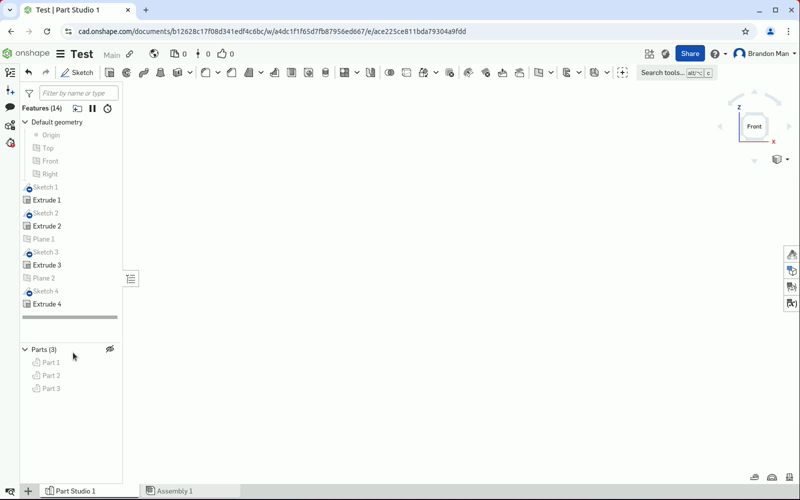
key(space)
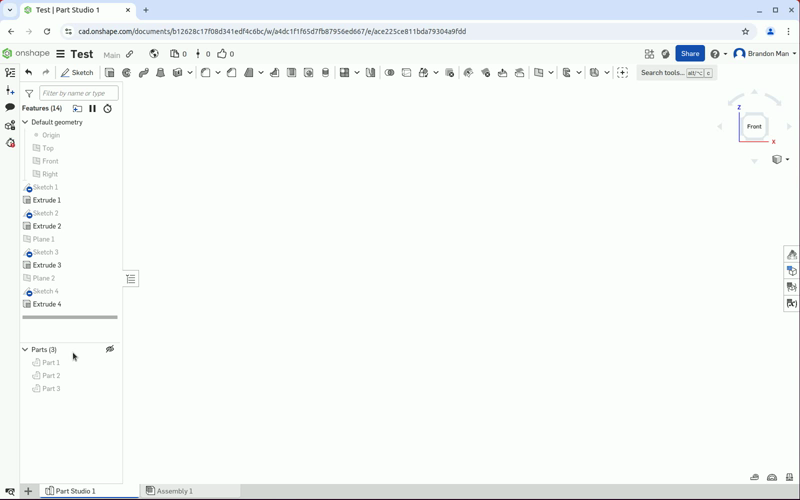
key_down(shift)
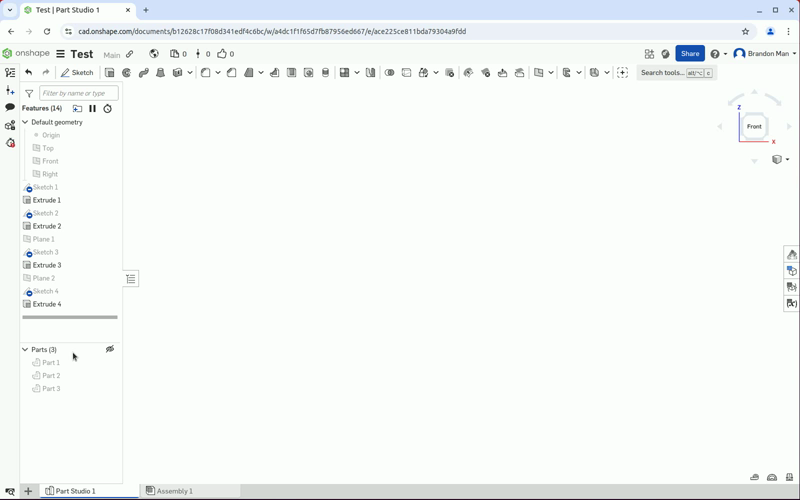
key(down)
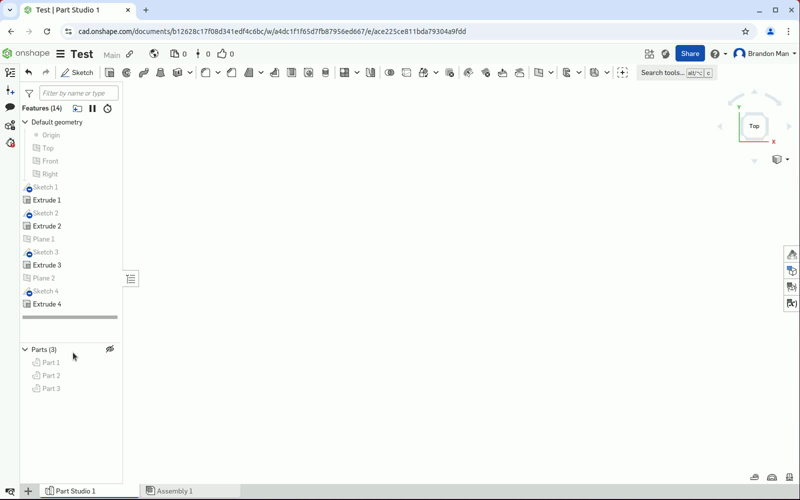
key_up(shift)
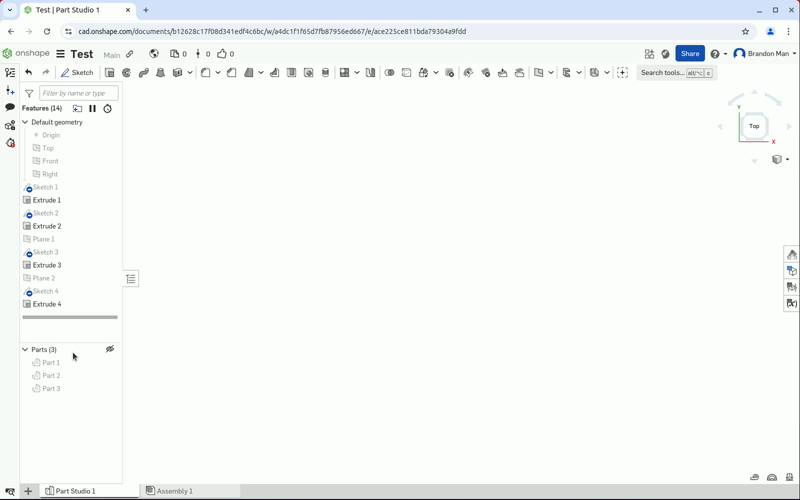
mouse_move(73, 352)
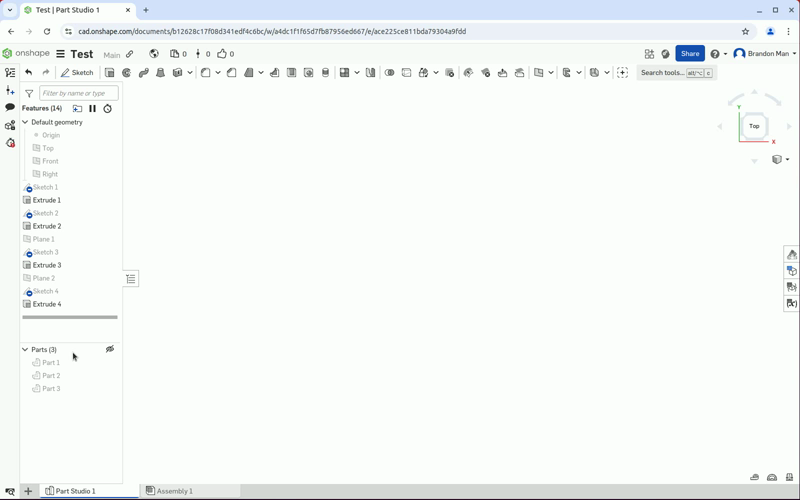
key(shift+y)
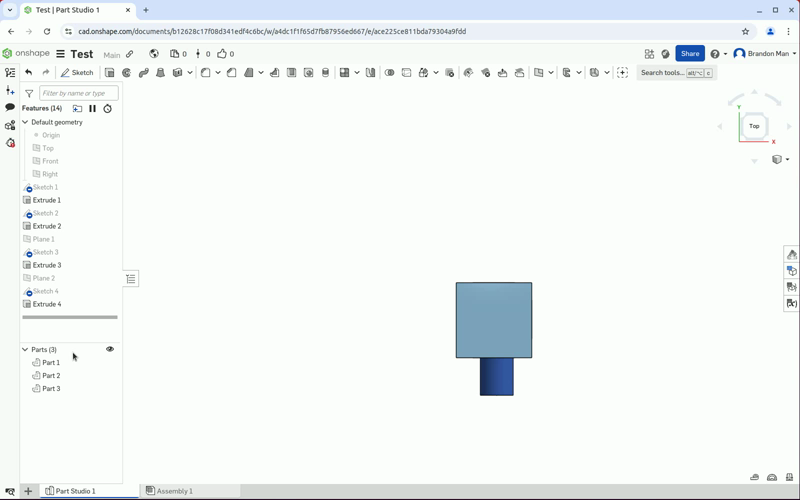
mouse_move(541, 75)
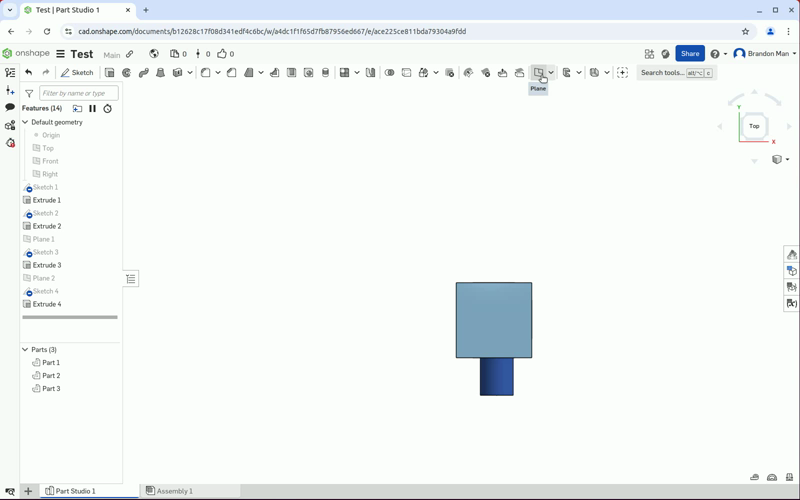
click(541, 75)
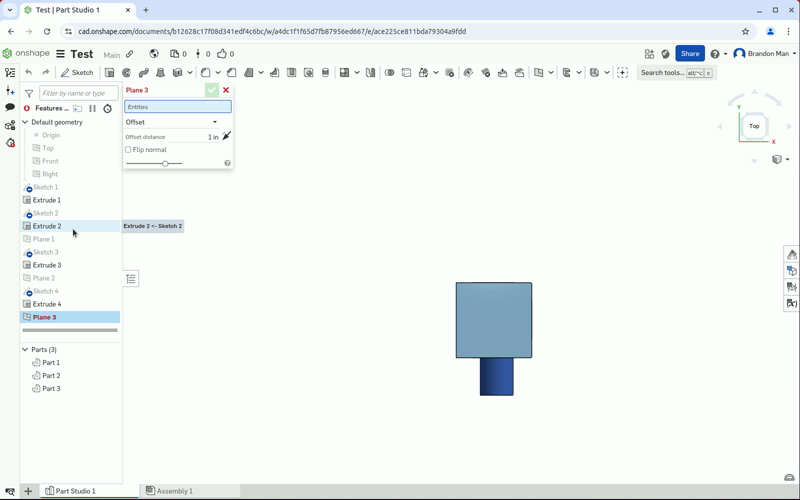
scroll(3)
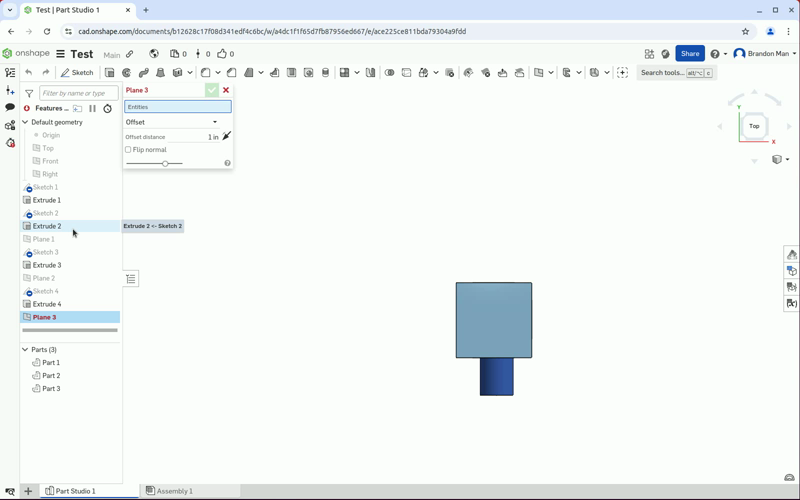
mouse_move(73, 150)
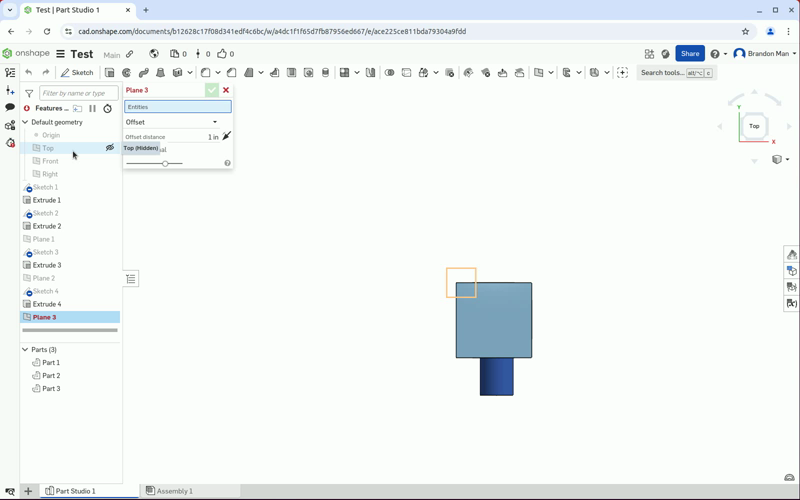
click(73, 150)
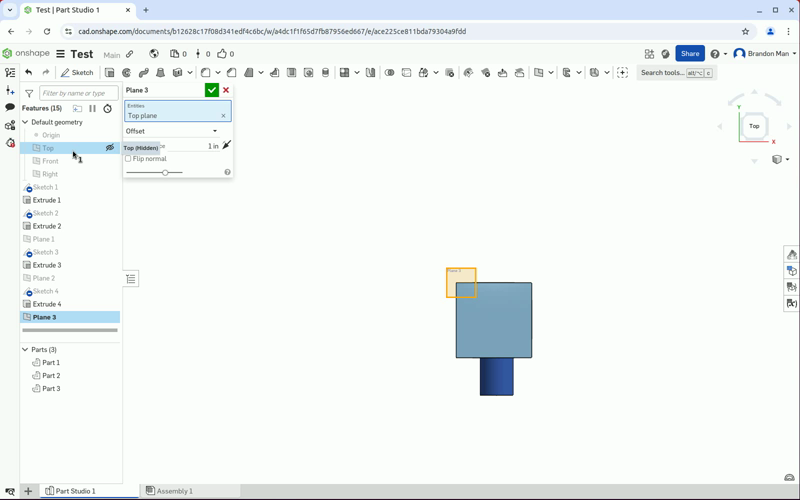
key(tab, 2)
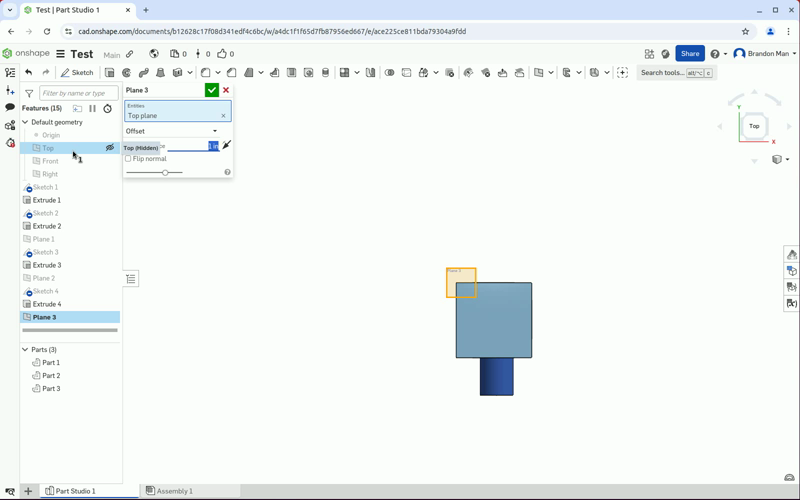
text(7.949)
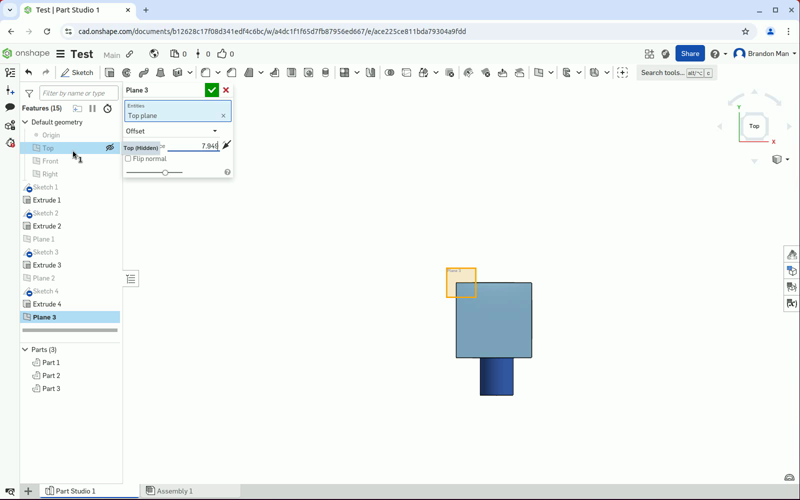
key(enter, 2)
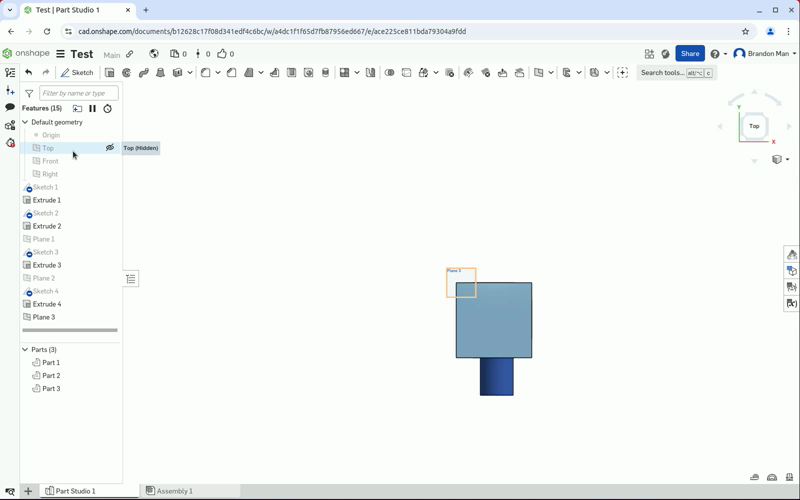
key(shift+s)
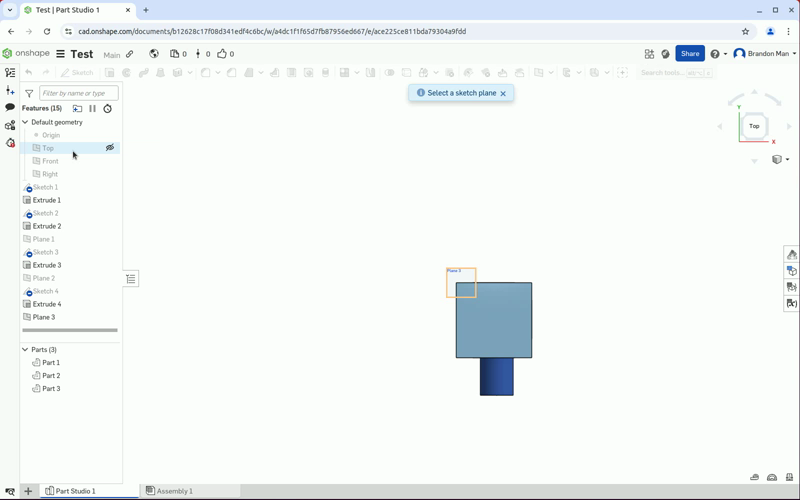
mouse_move(73, 319)
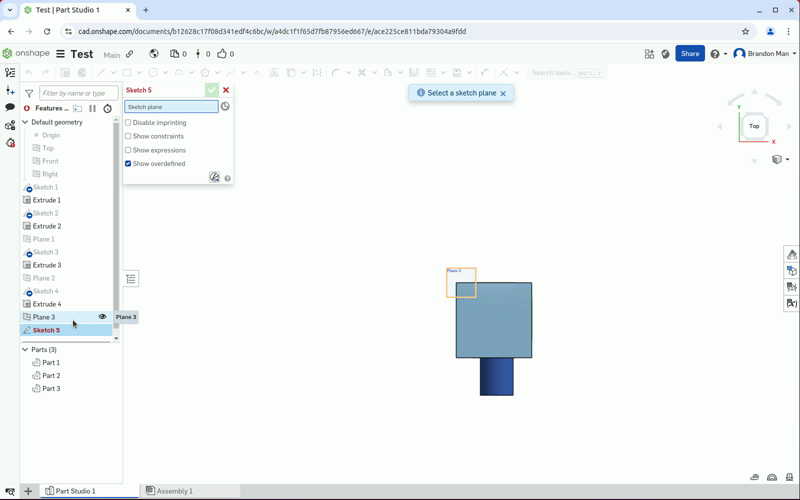
click(73, 319)
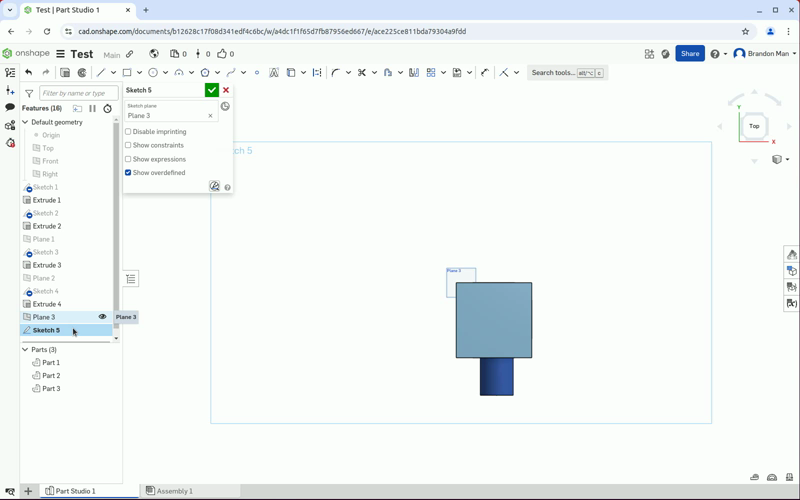
mouse_move(73, 352)
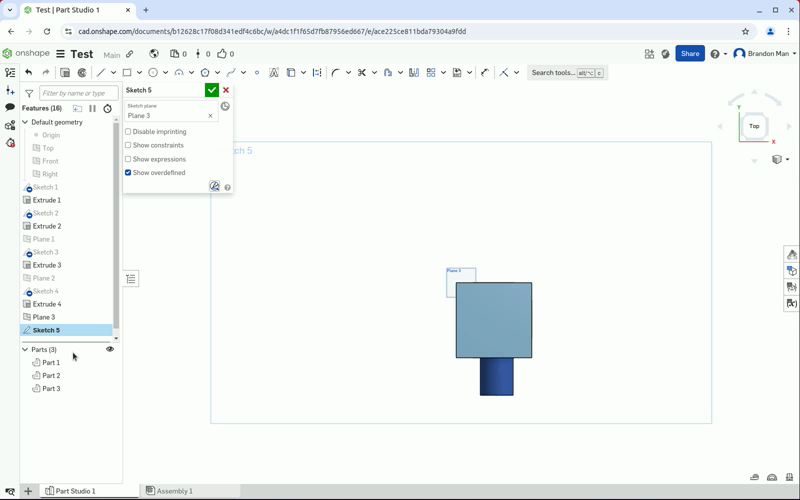
key(y)
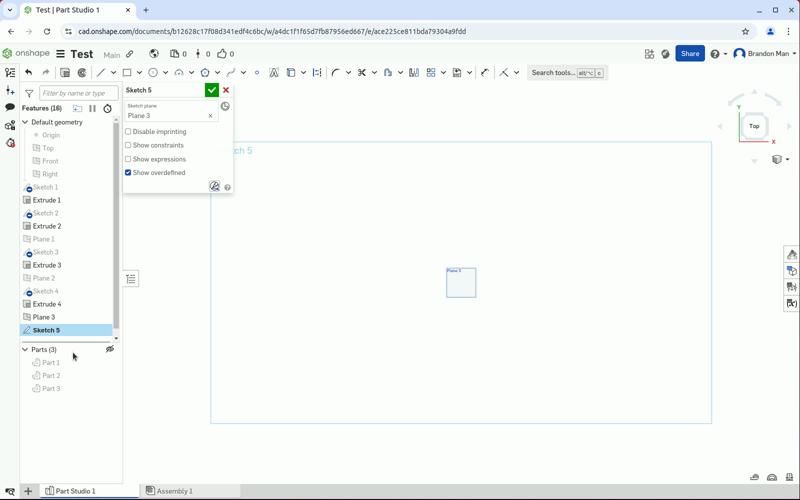
key(l)
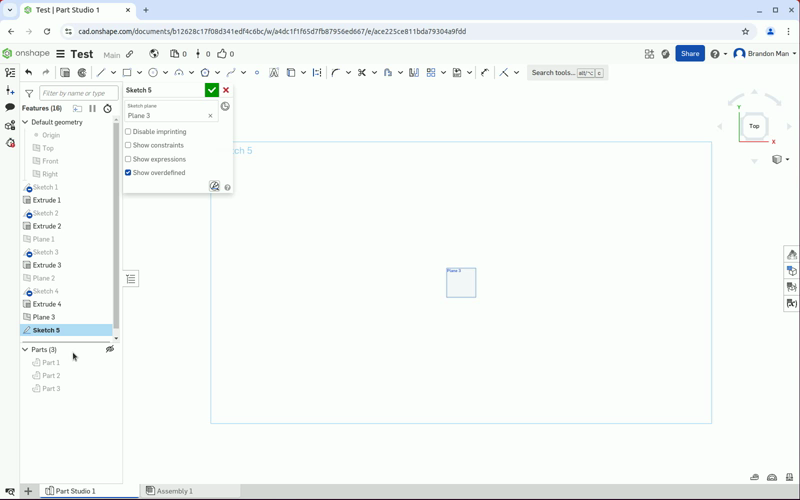
key_down(shift)
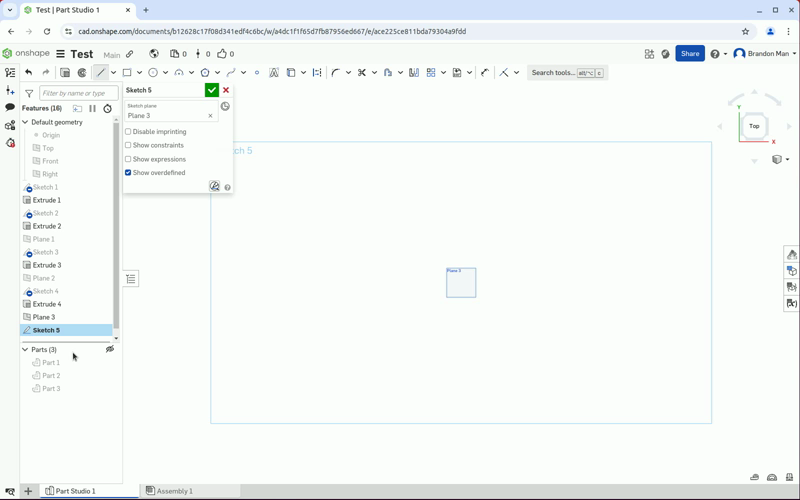
mouse_move(479, 336)
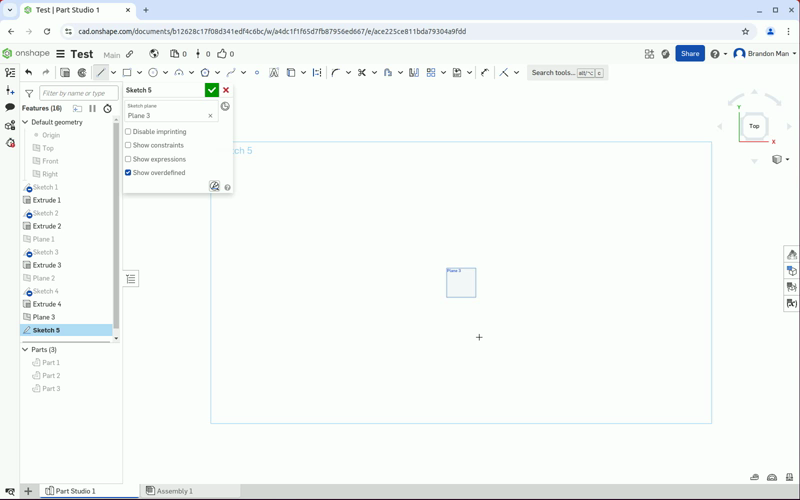
click(479, 336)
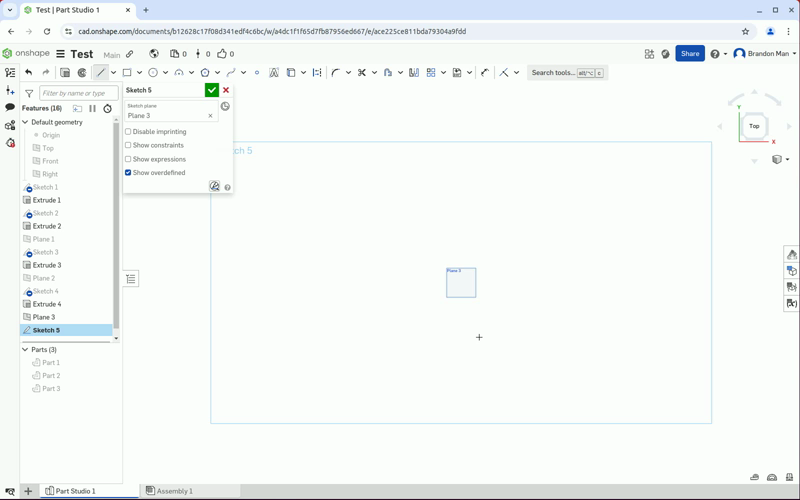
key_up(shift)
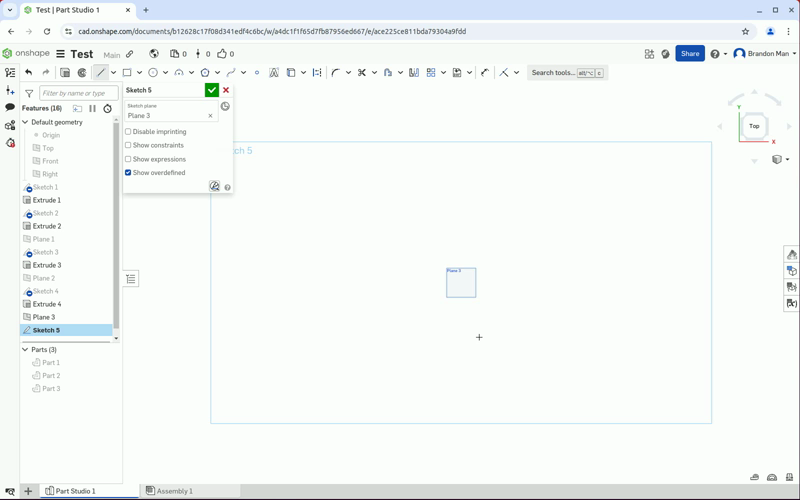
key_down(shift)
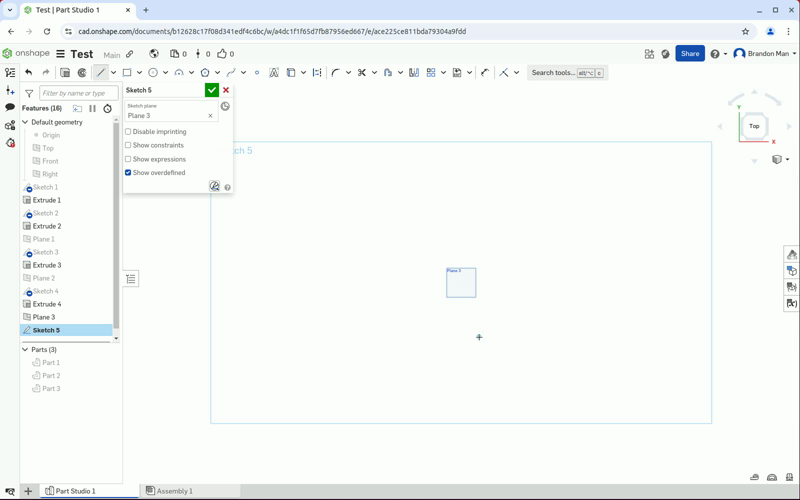
mouse_move(509, 336)
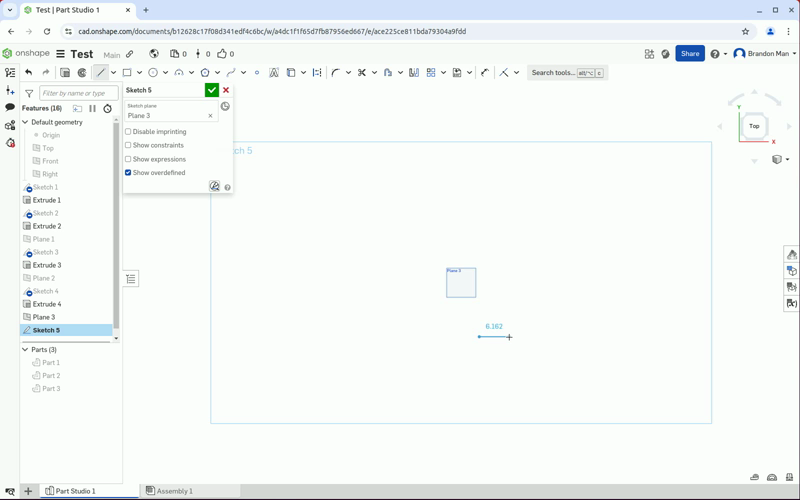
mouse_move(517, 336)
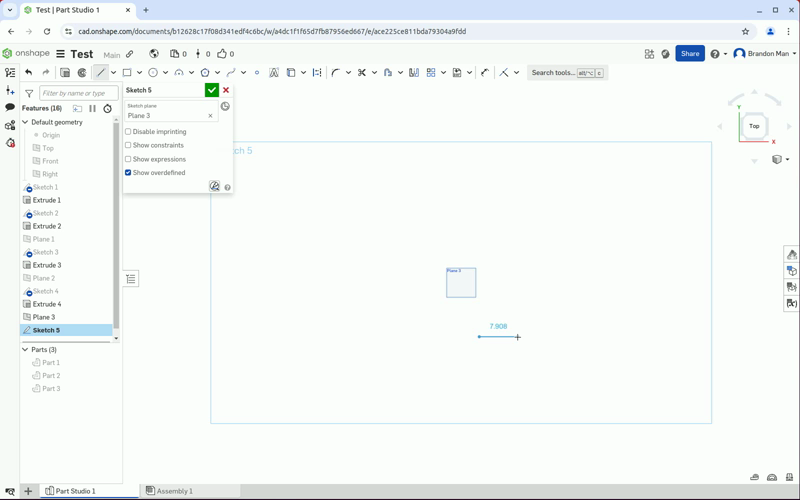
click(517, 336)
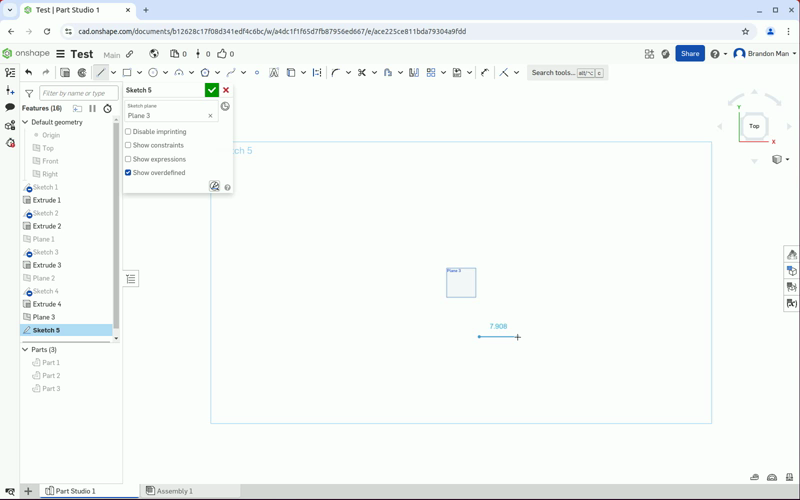
key_up(shift)
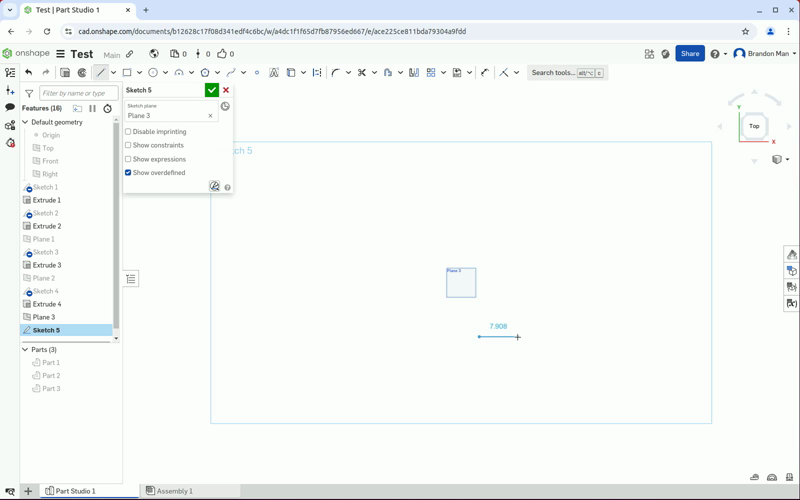
key_down(shift)
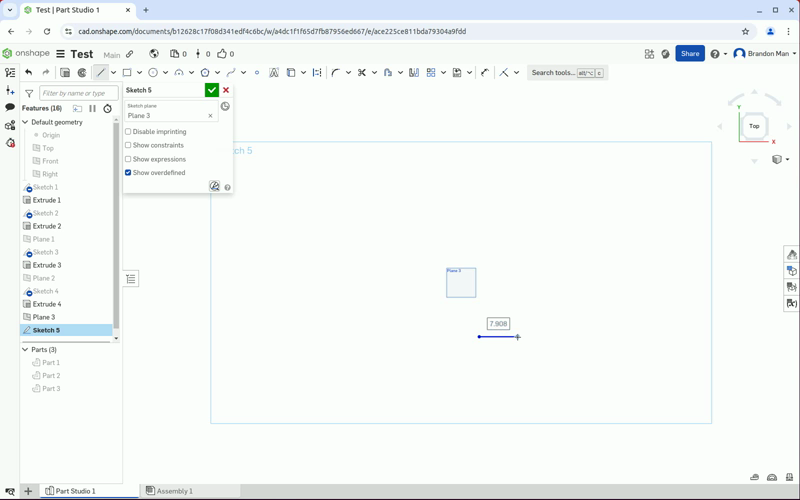
mouse_move(547, 336)
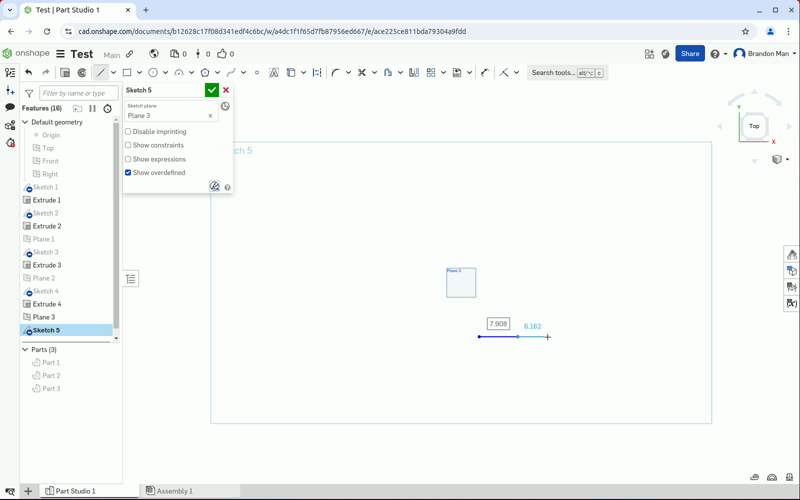
mouse_move(517, 298)
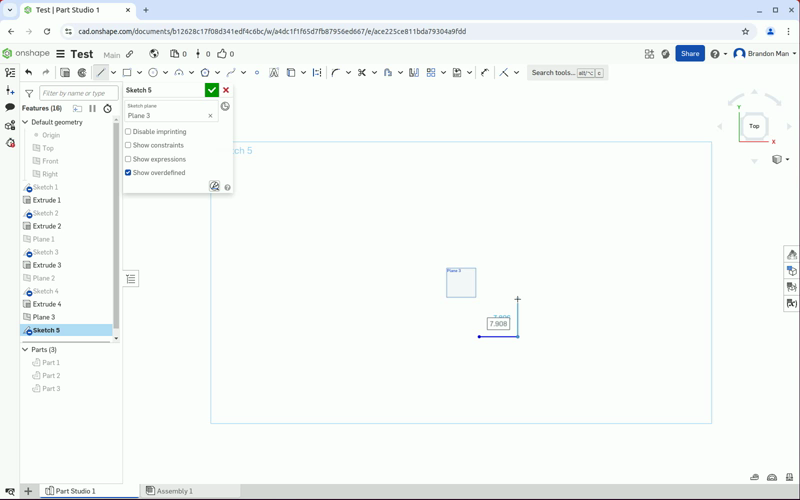
click(517, 298)
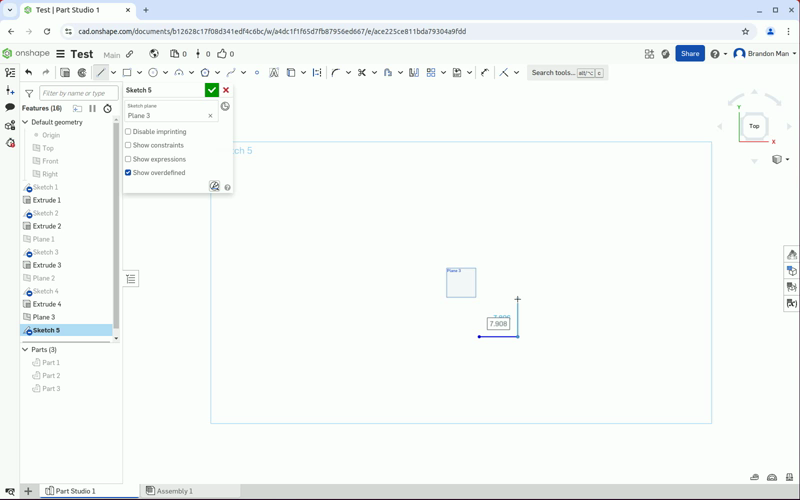
key_up(shift)
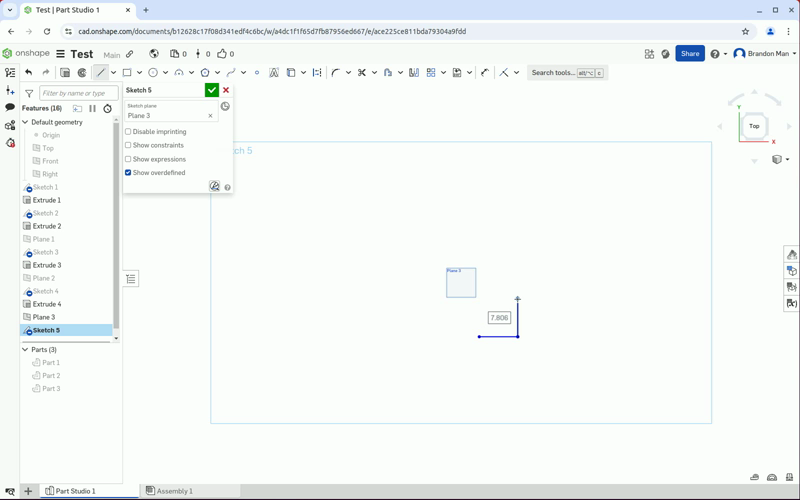
key_down(shift)
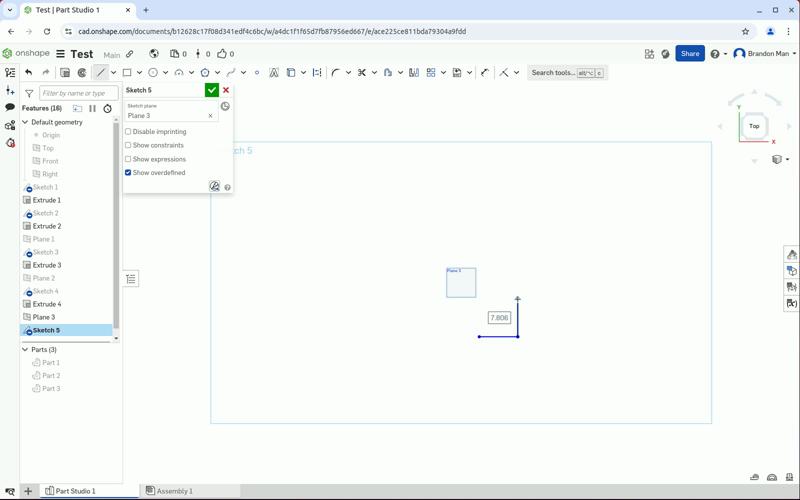
mouse_move(547, 298)
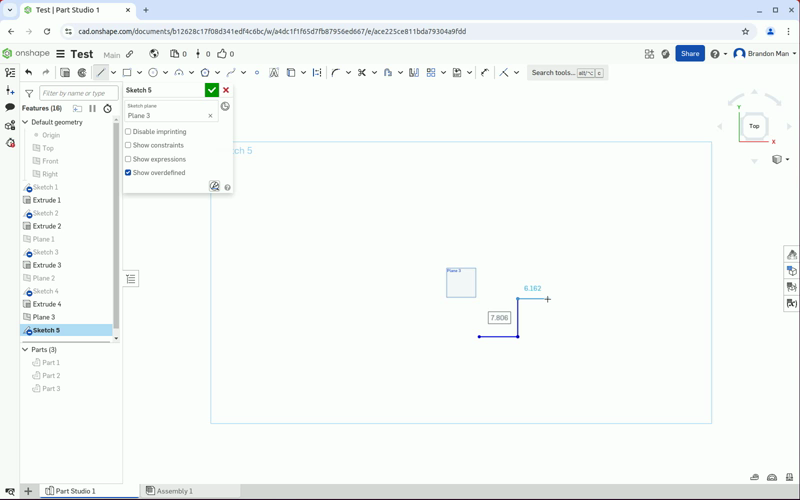
mouse_move(479, 298)
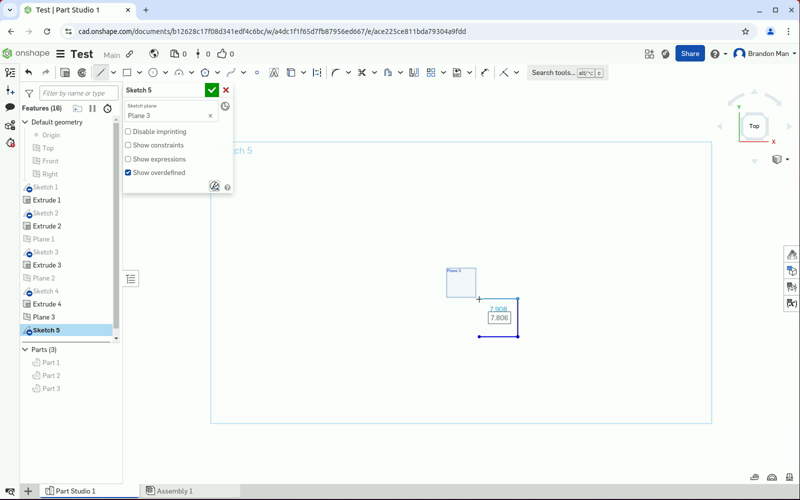
click(479, 298)
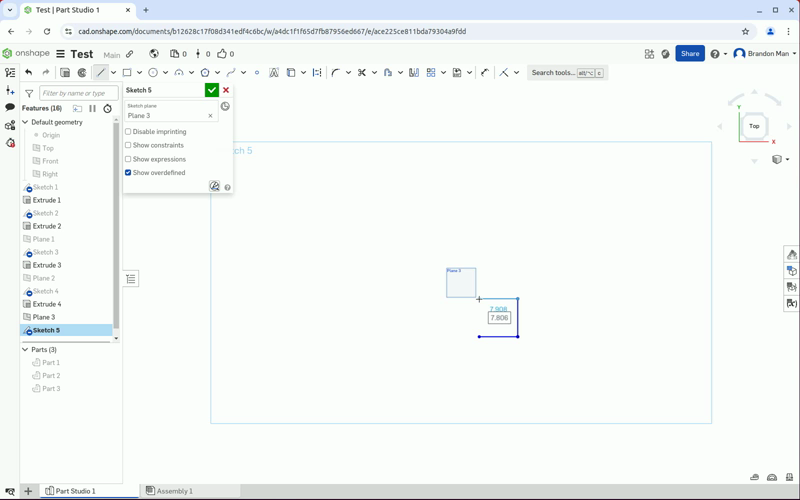
key_up(shift)
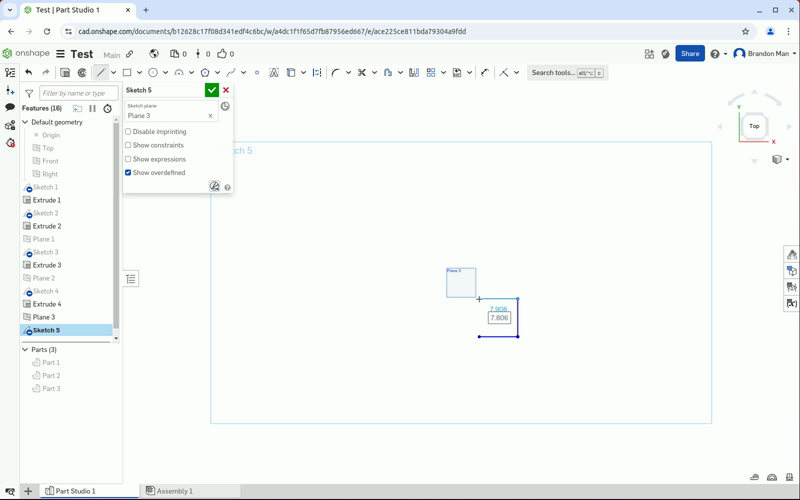
mouse_move(509, 298)
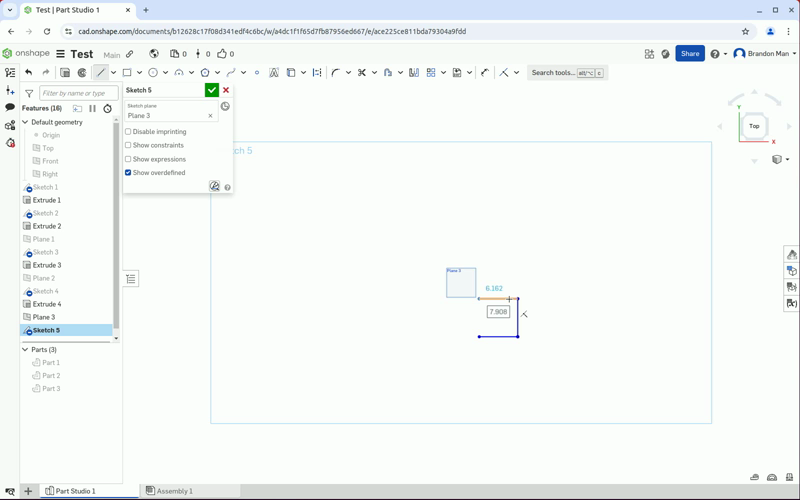
key_down(shift)
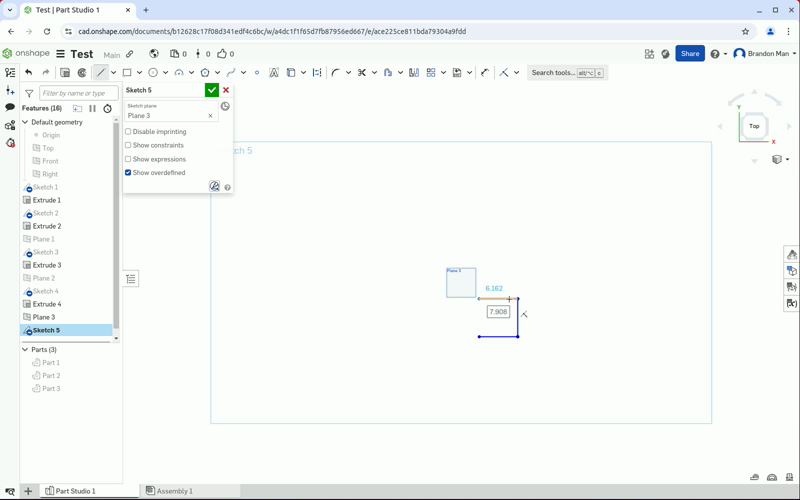
mouse_move(479, 336)
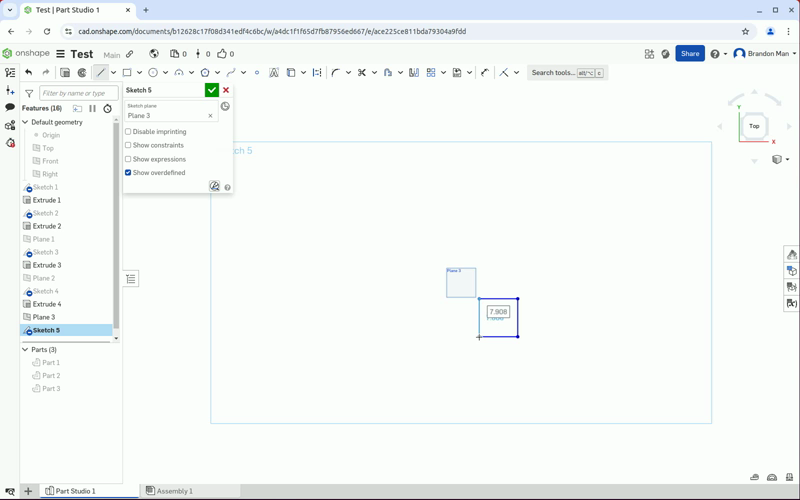
key_up(shift)
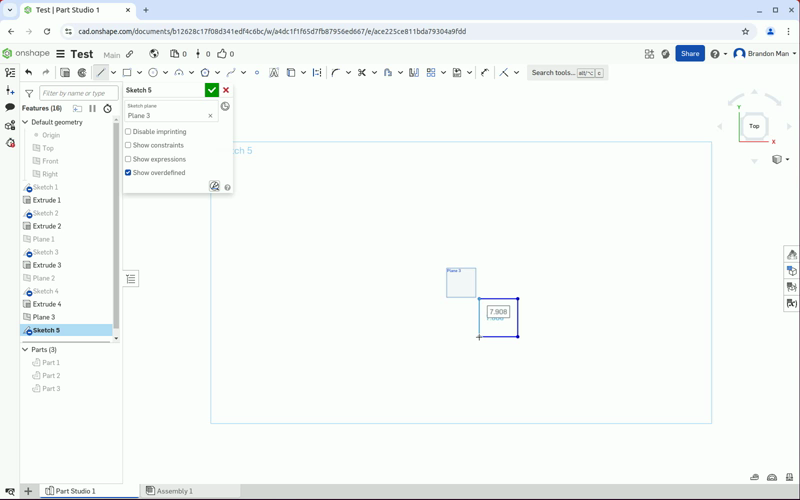
click(479, 336)
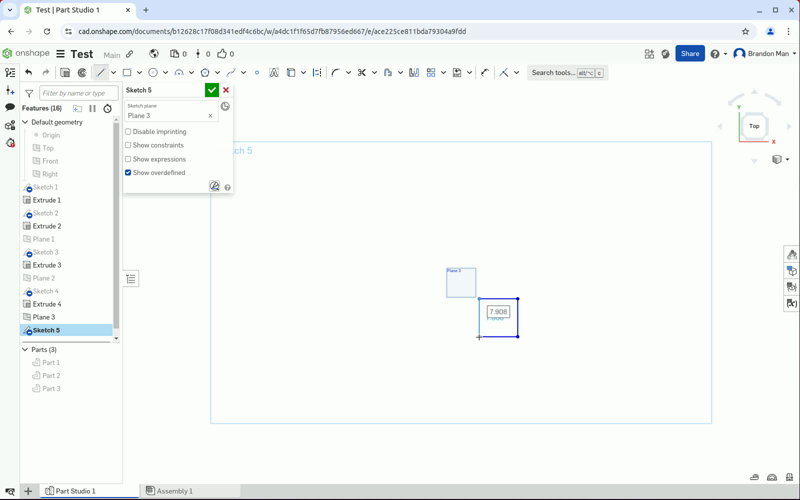
key(esc)
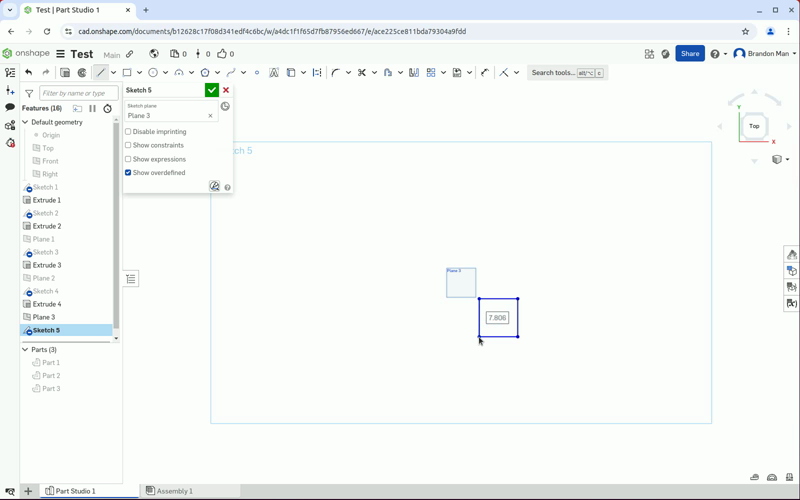
mouse_move(508, 315)
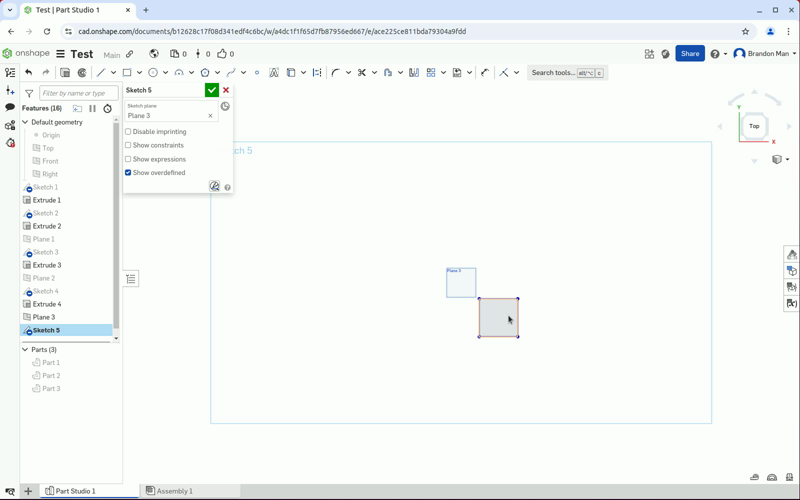
scroll(6)
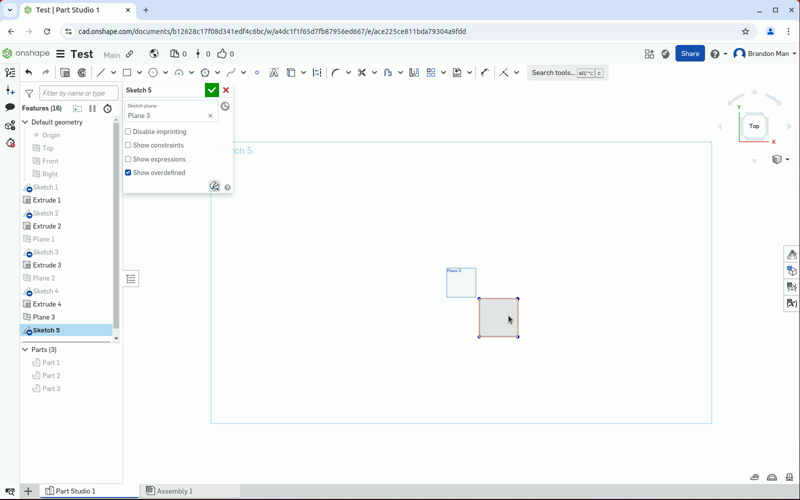
scroll(6)
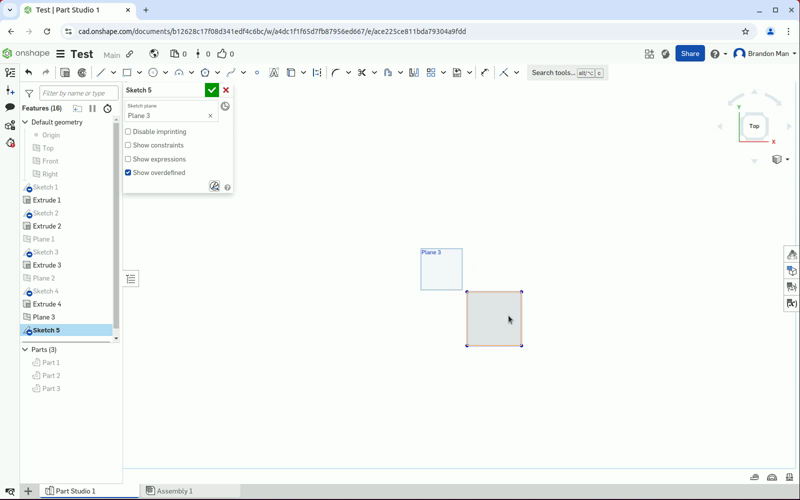
scroll(6)
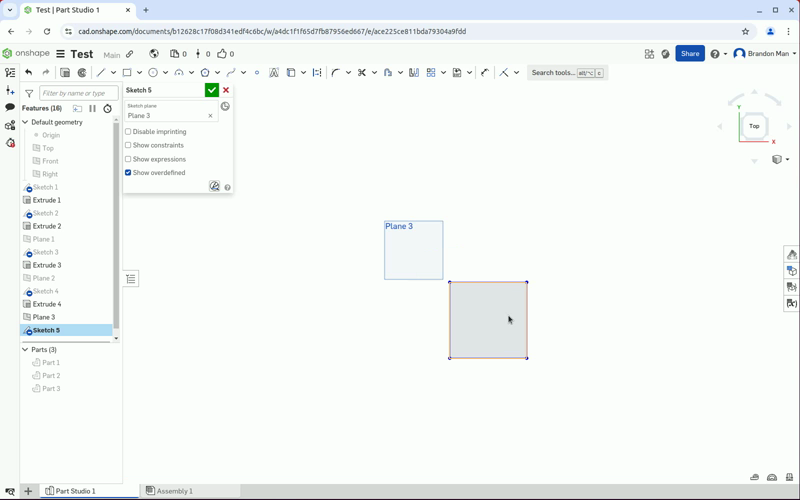
scroll(6)
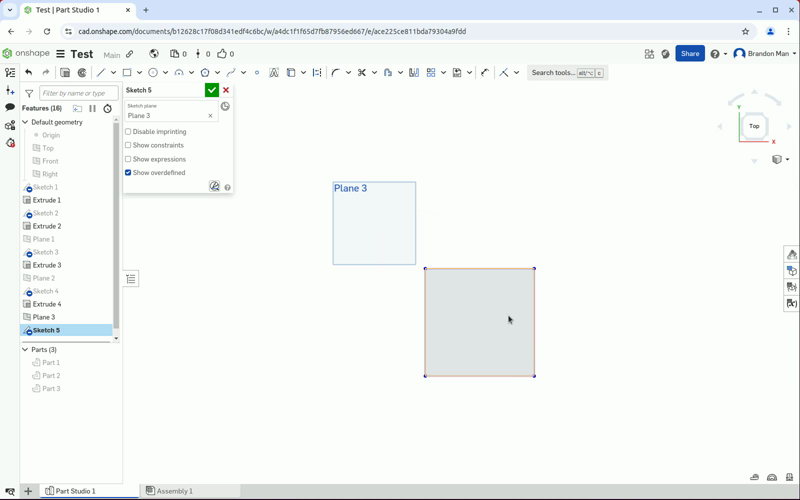
scroll(6)
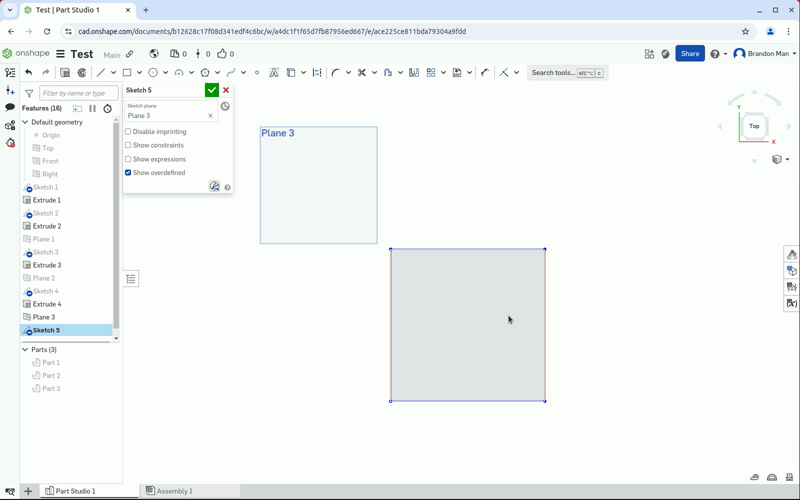
scroll(6)
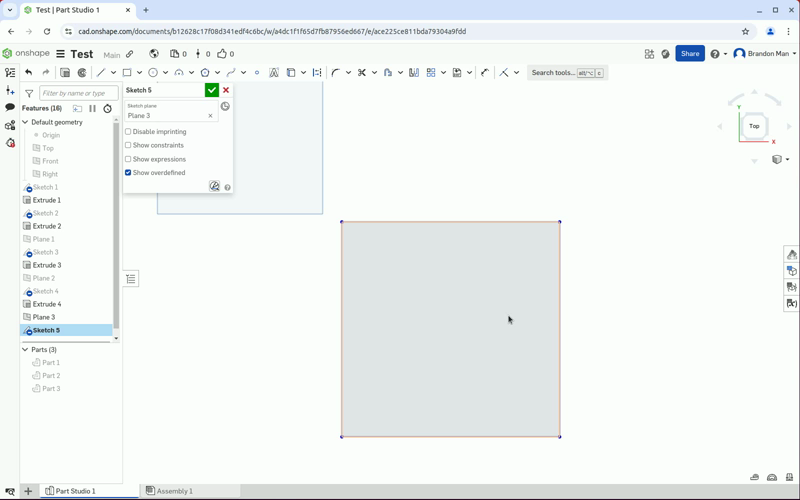
scroll(6)
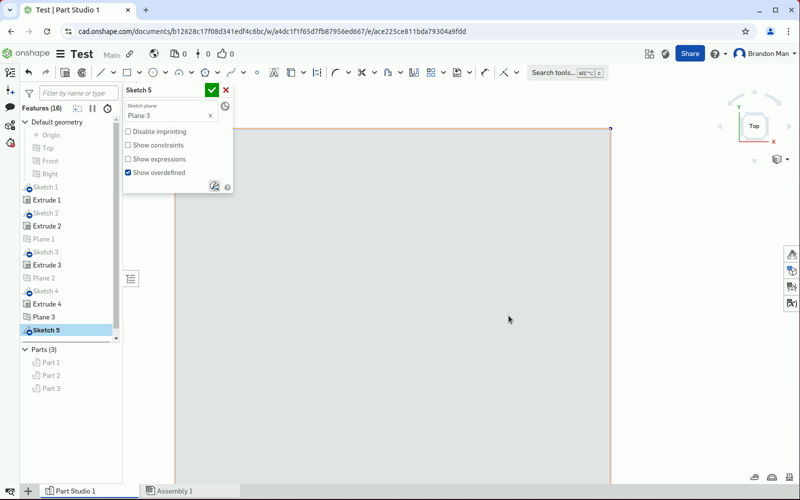
click(508, 315)
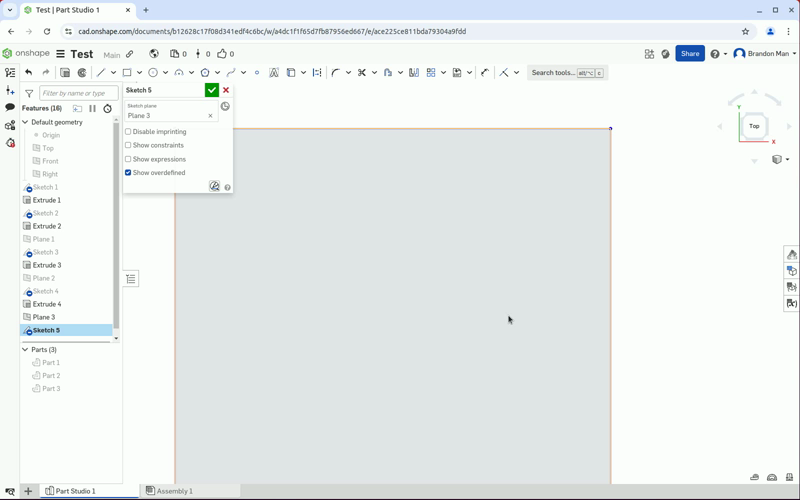
scroll(-6)
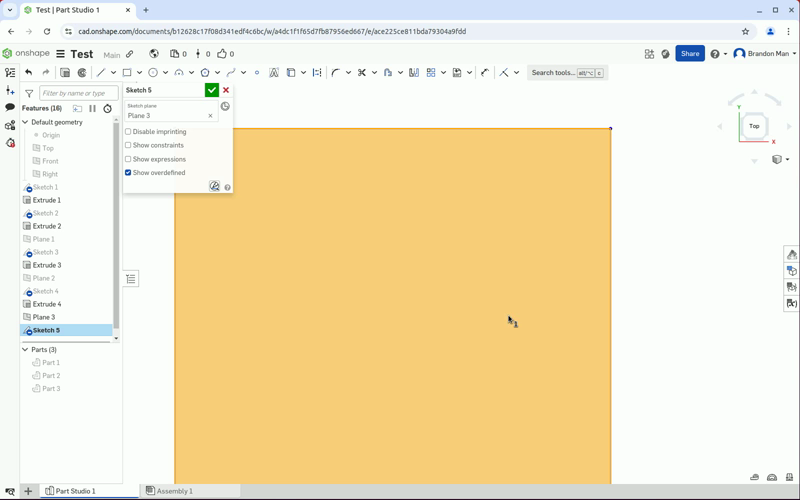
scroll(-6)
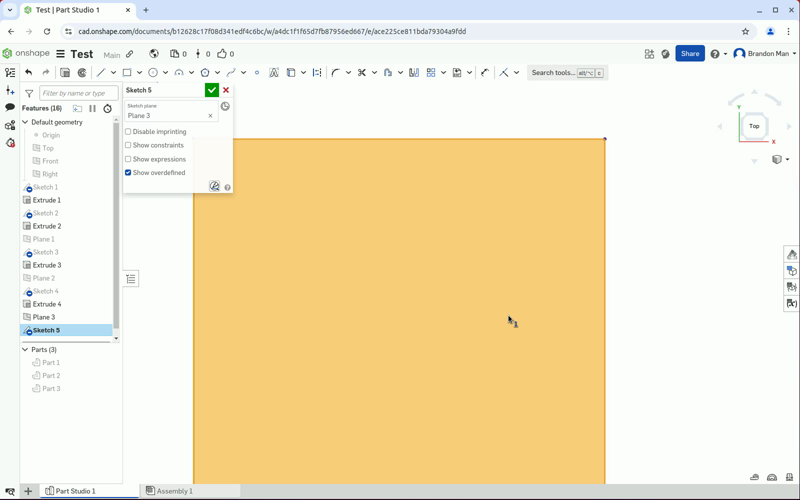
scroll(-6)
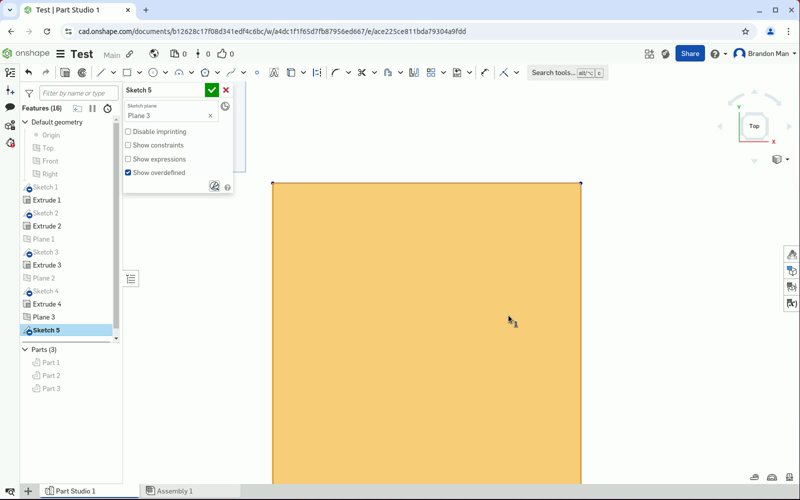
scroll(-6)
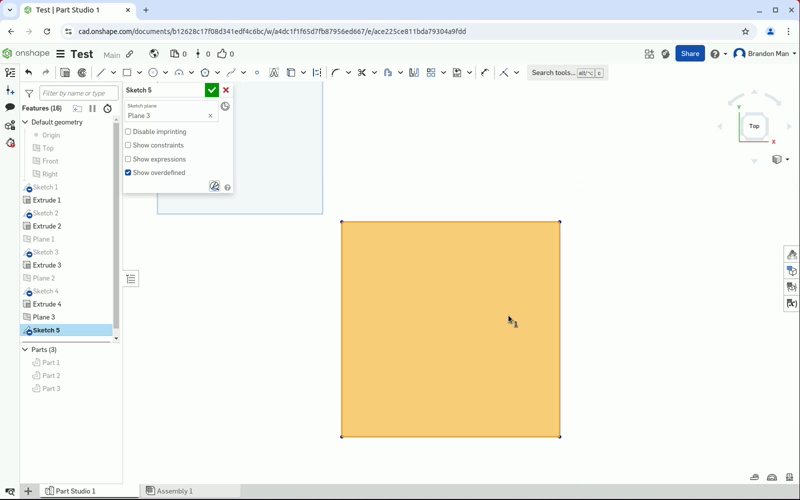
scroll(-6)
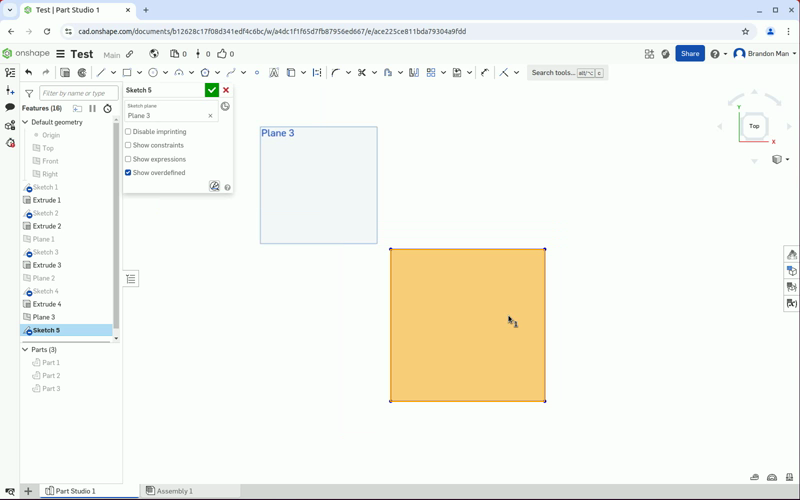
scroll(-6)
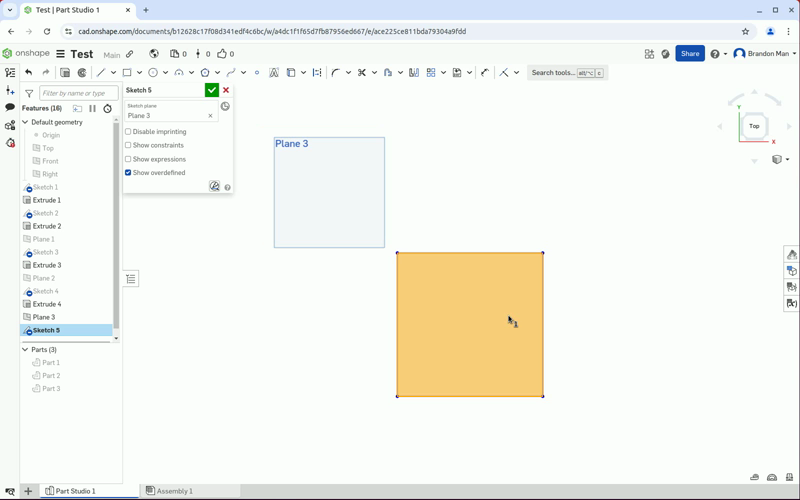
scroll(-6)
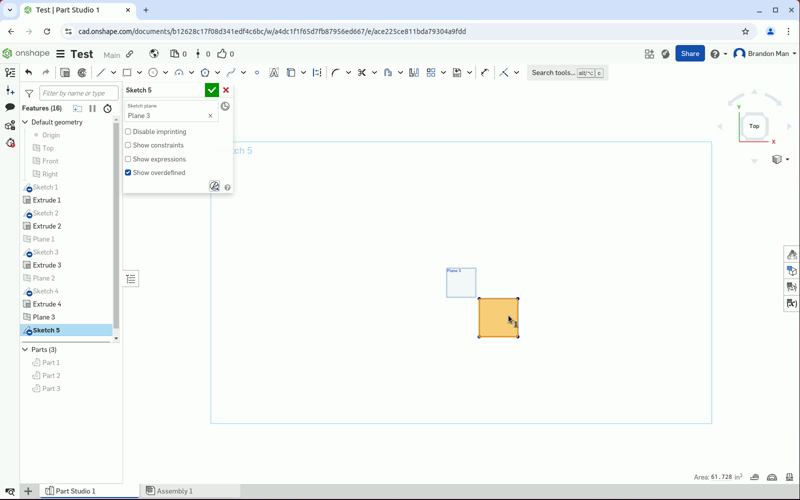
mouse_move(73, 352)
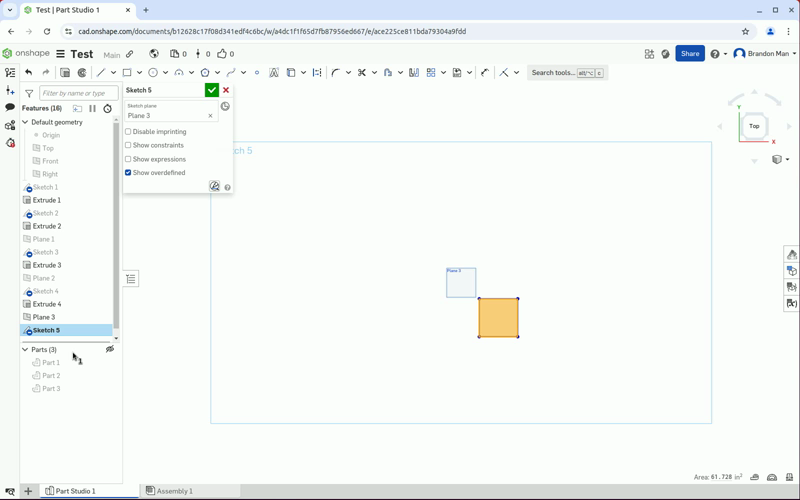
key(shift+y)
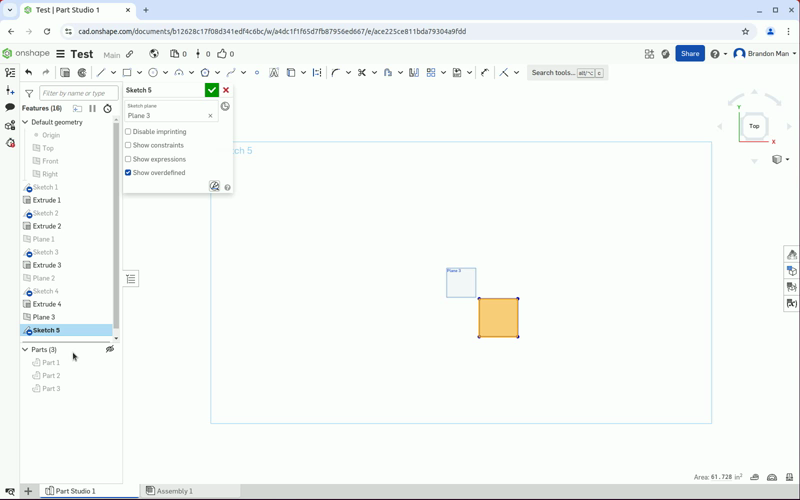
key(shift+e)
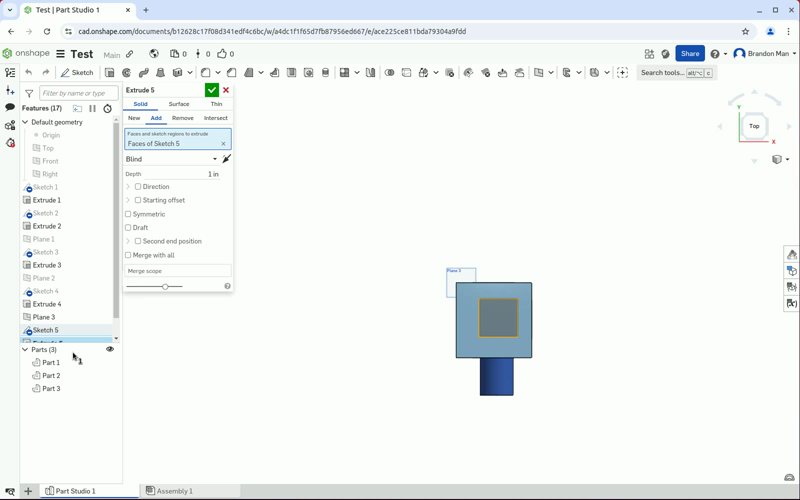
mouse_move(143, 106)
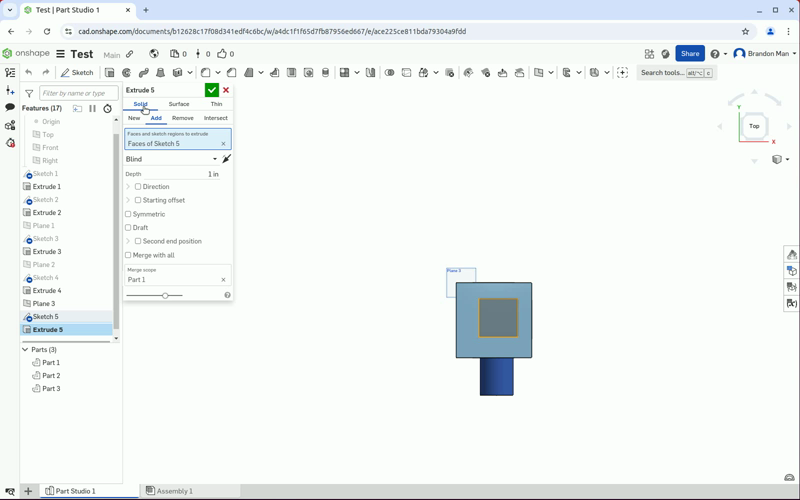
click(143, 106)
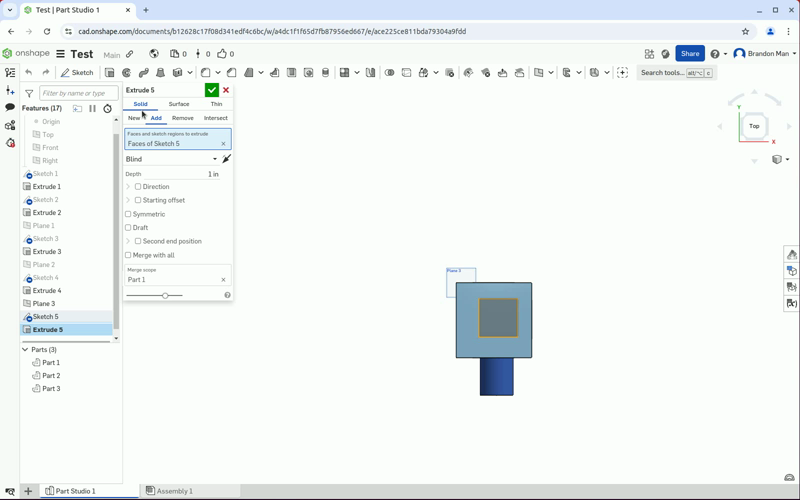
mouse_move(137, 120)
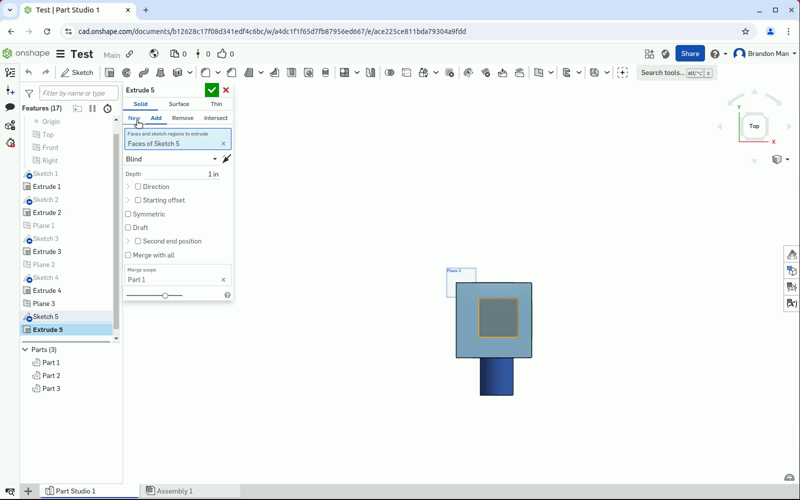
click(137, 120)
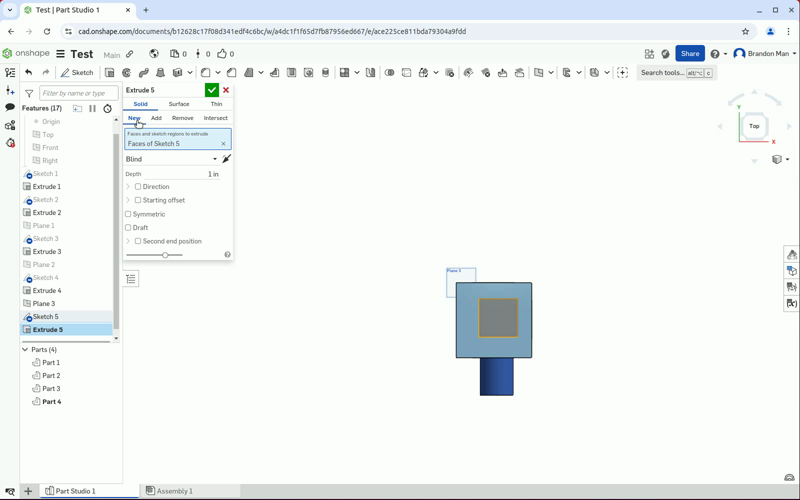
key(tab, 4)
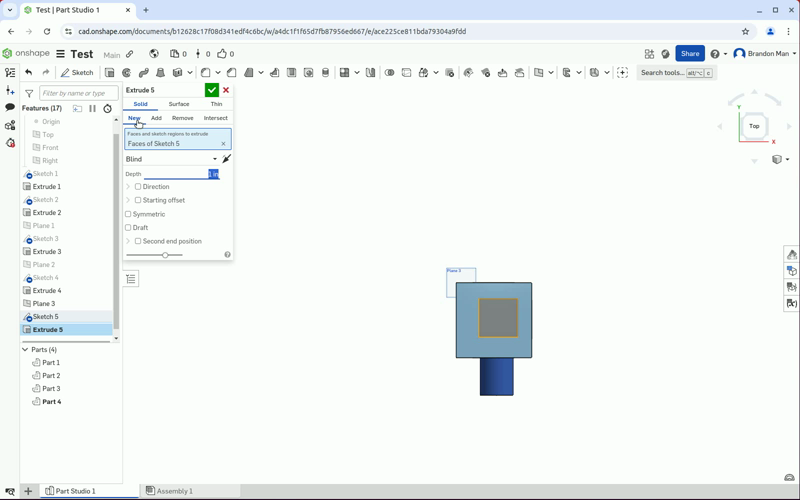
text(7.703)
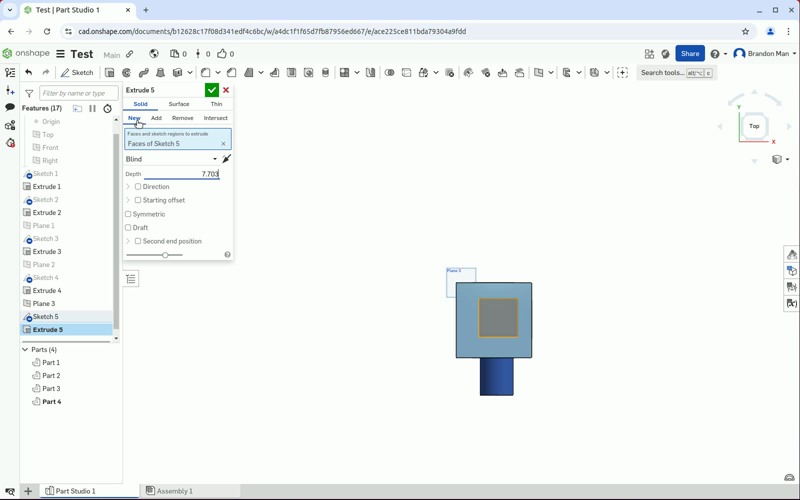
key(enter)
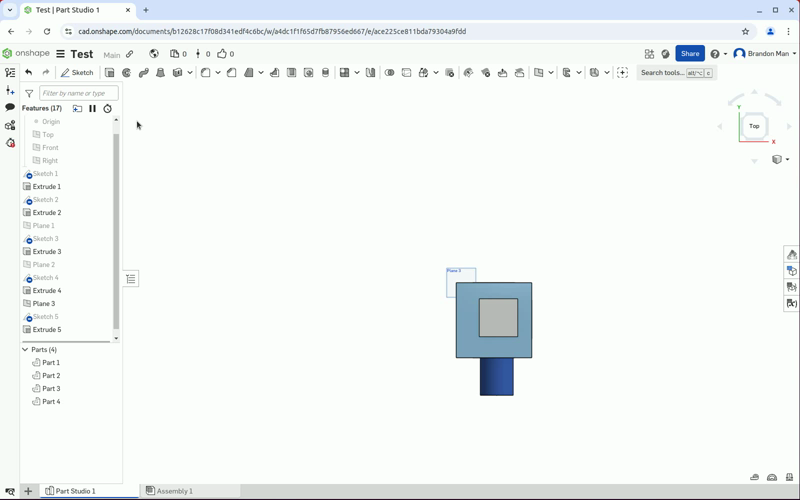
key(shift+h)
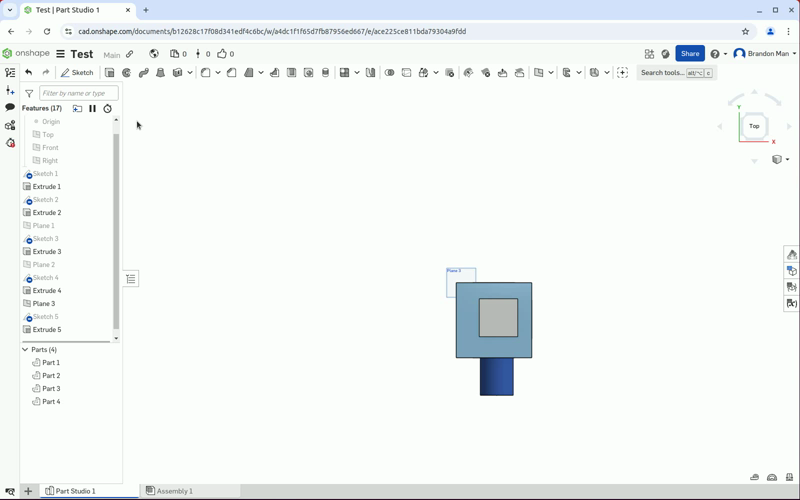
key(shift+h)
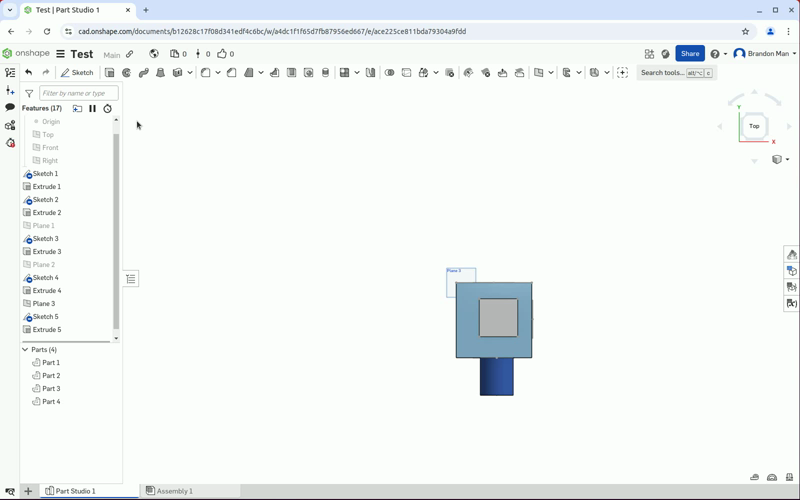
key(shift+7)
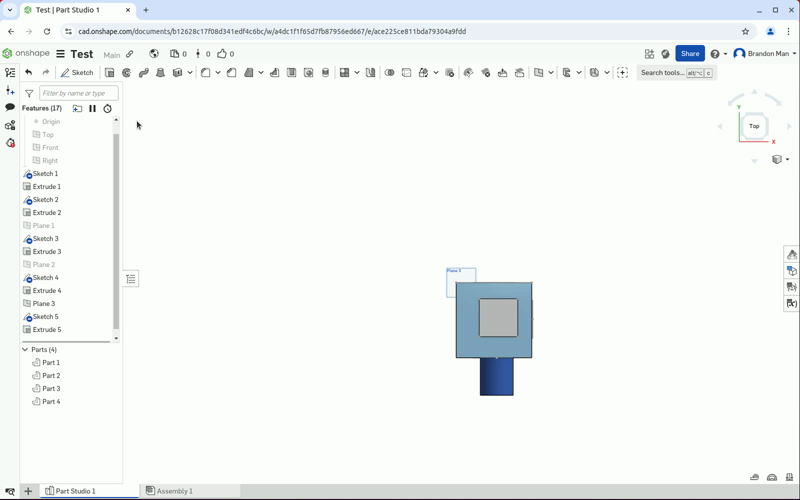
key(up, 3)
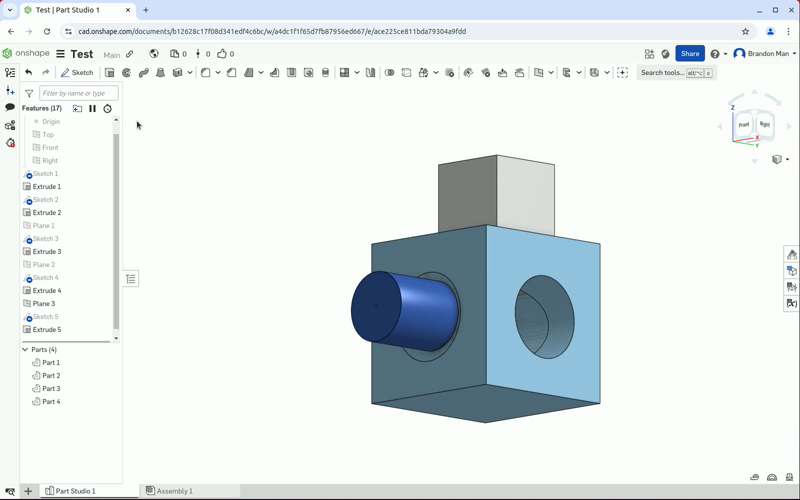
key(left, 3)
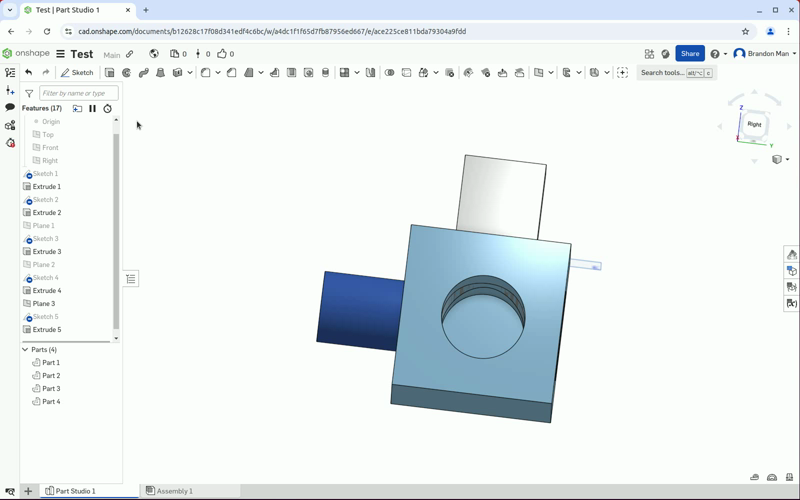
key(right, 3)
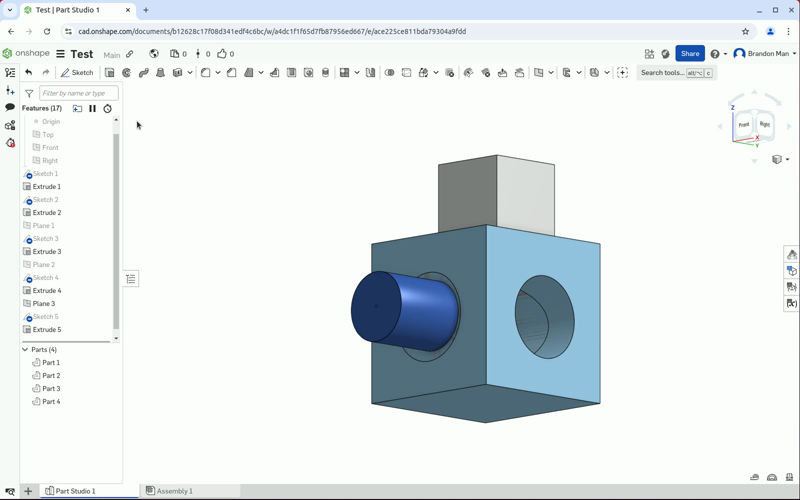
key(down, 3)
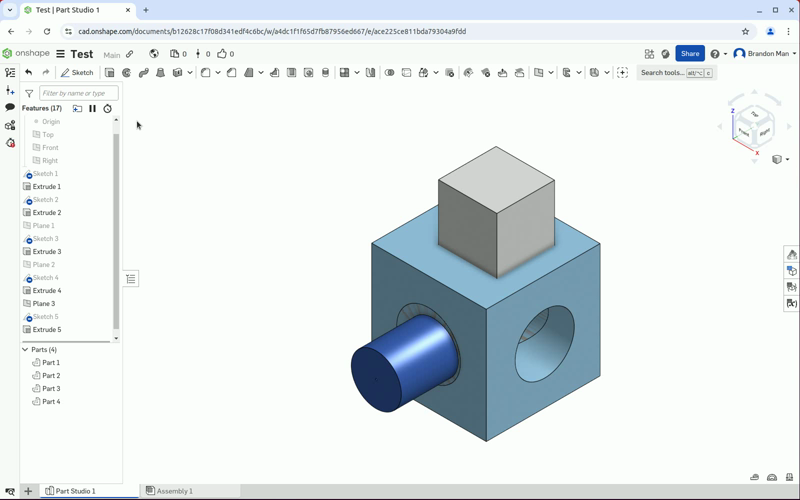
mouse_move(69, 176)
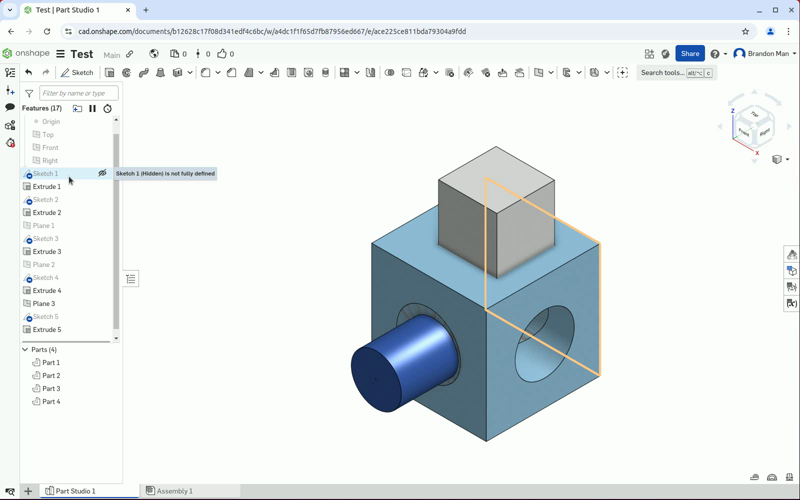
click(69, 176)